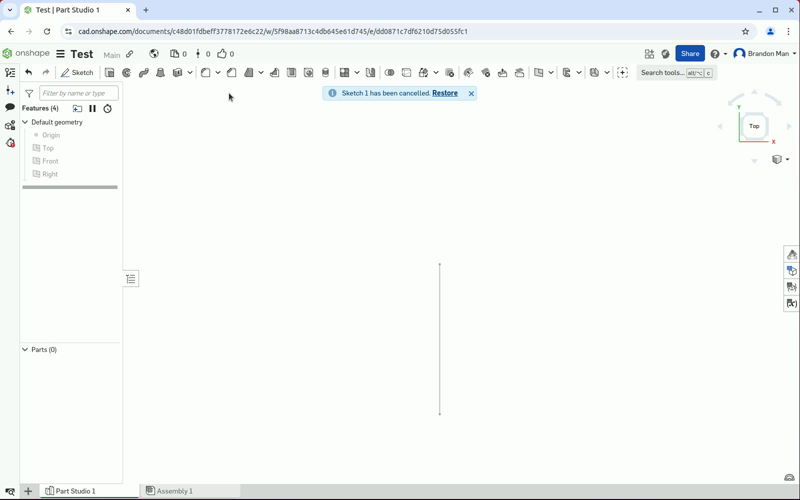
key(shift+h)
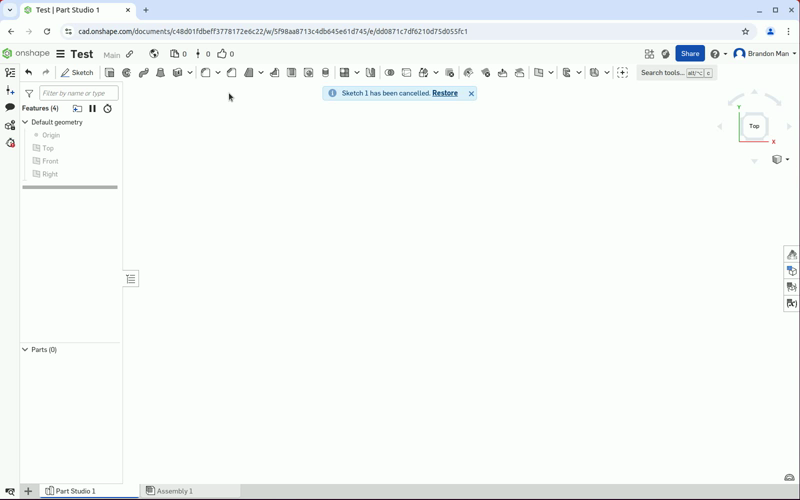
key(shift+s)
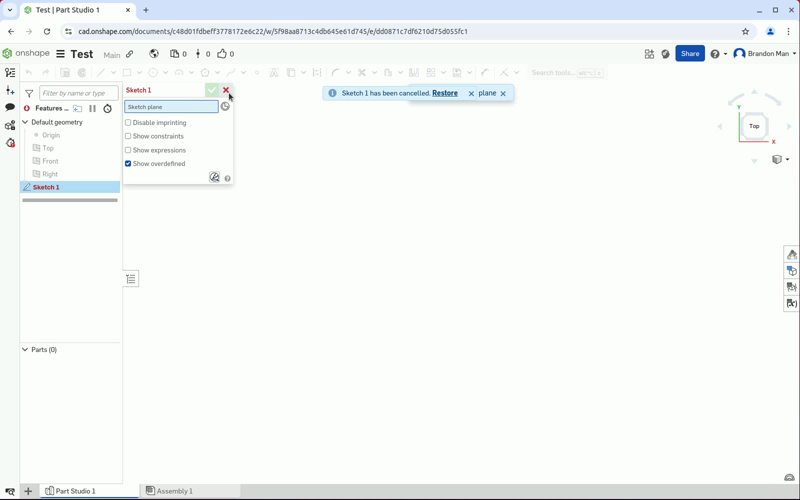
mouse_move(73, 150)
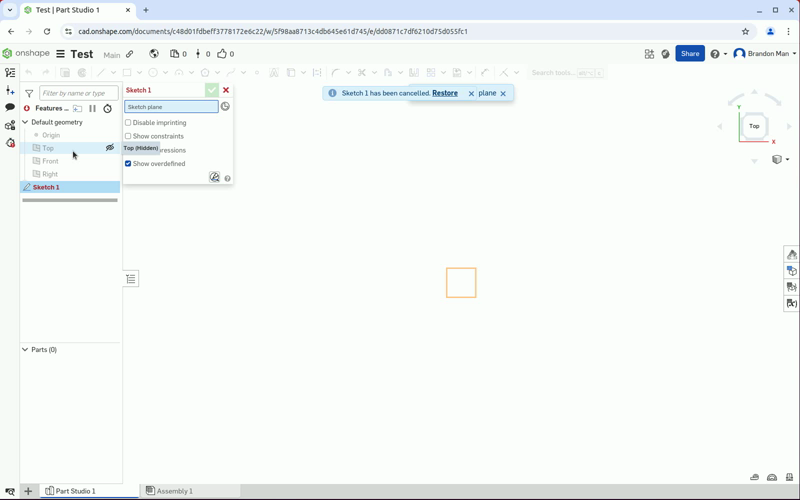
click(73, 150)
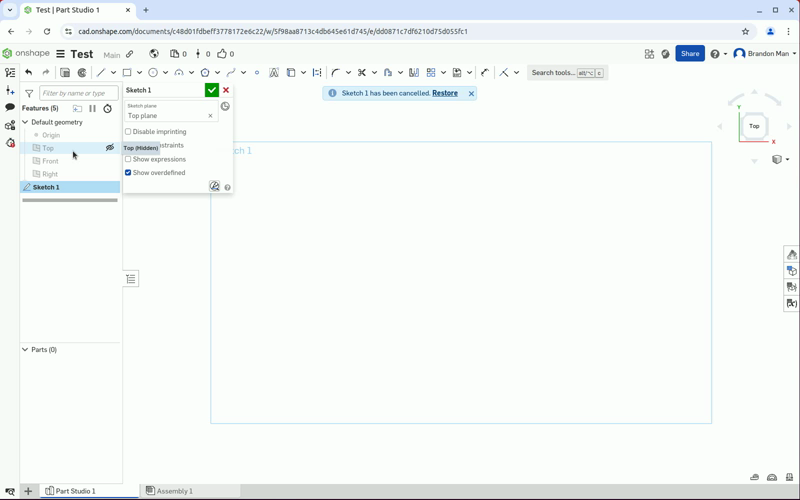
mouse_move(73, 352)
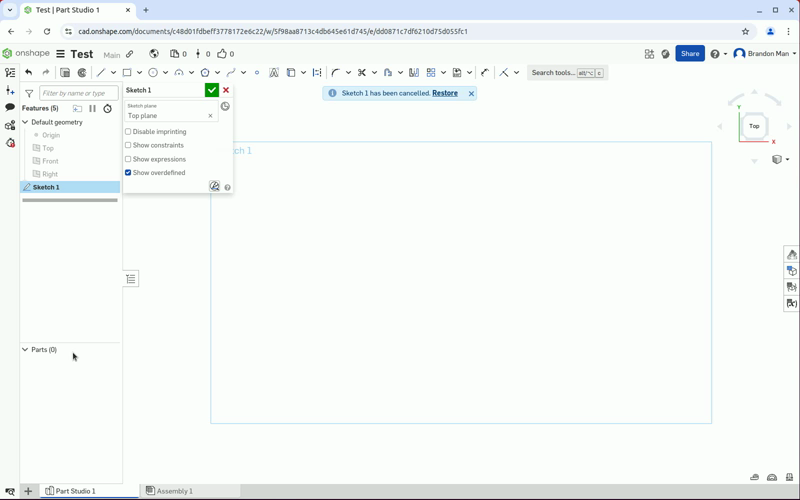
key(y)
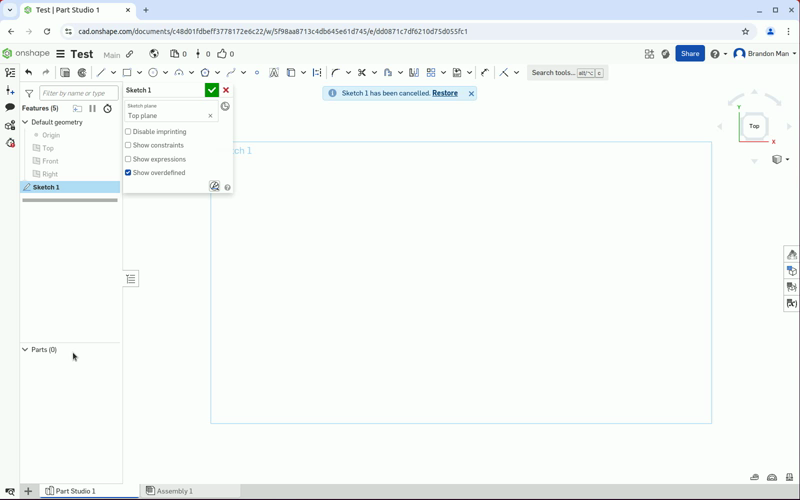
key(l)
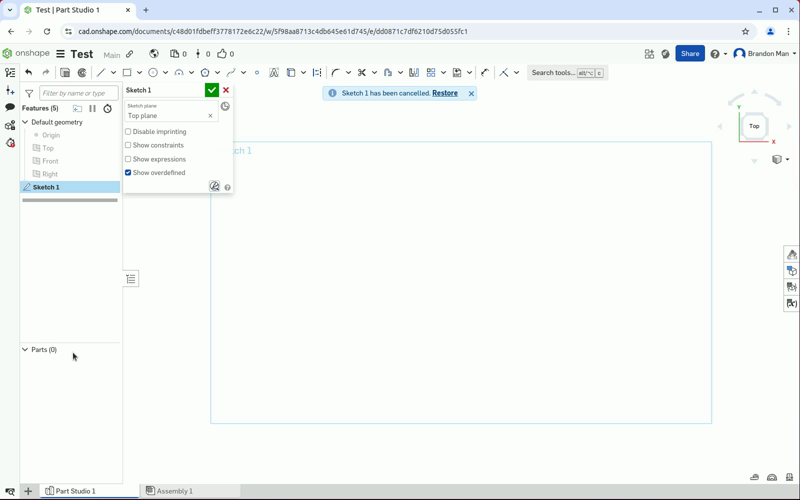
key_down(shift)
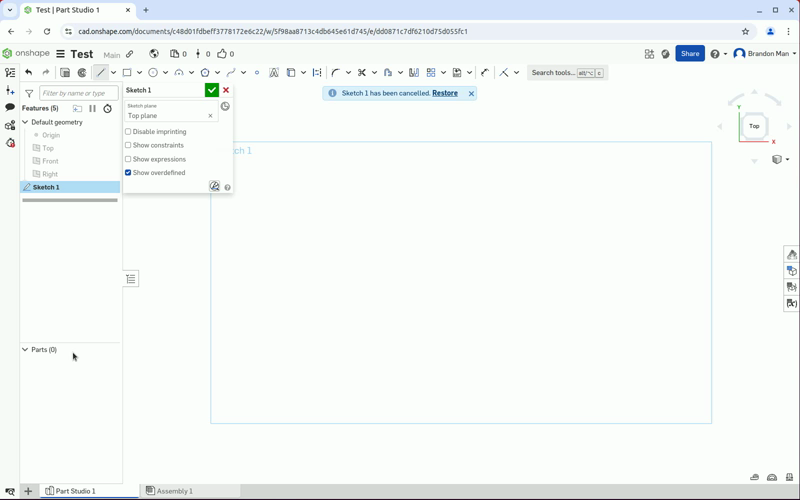
mouse_move(404, 339)
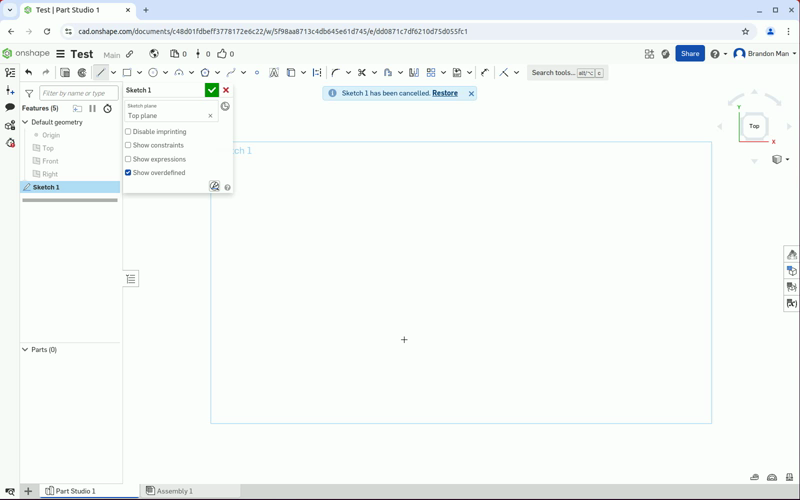
click(404, 339)
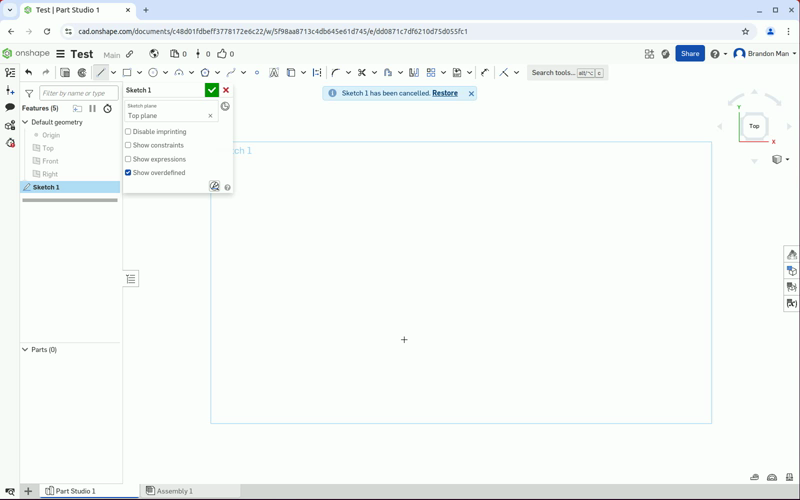
key_up(shift)
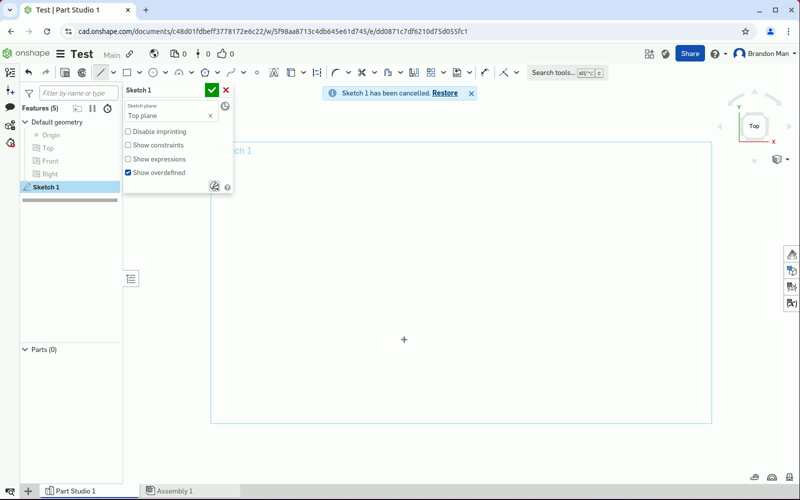
key_down(shift)
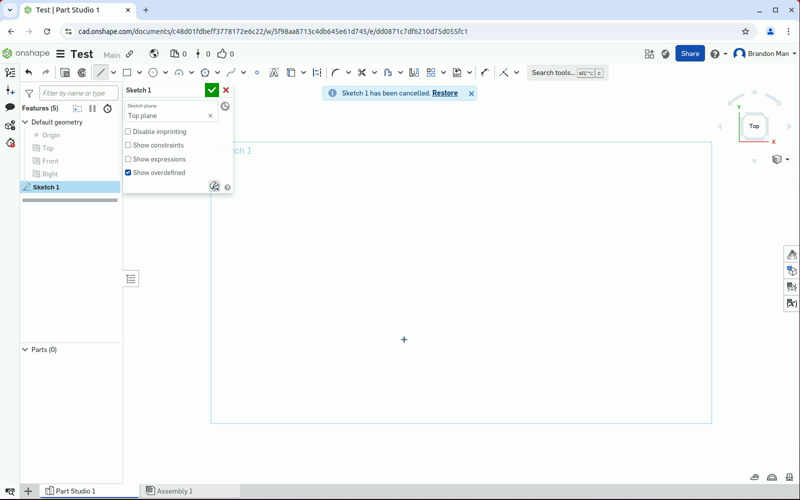
mouse_move(434, 339)
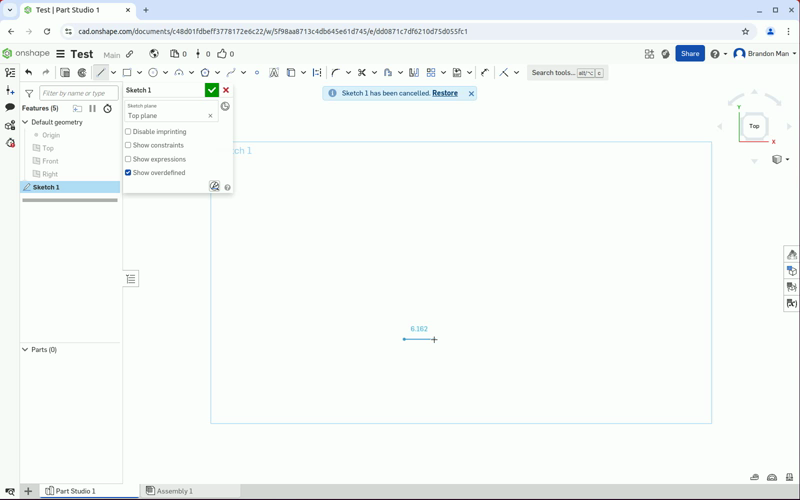
mouse_move(433, 339)
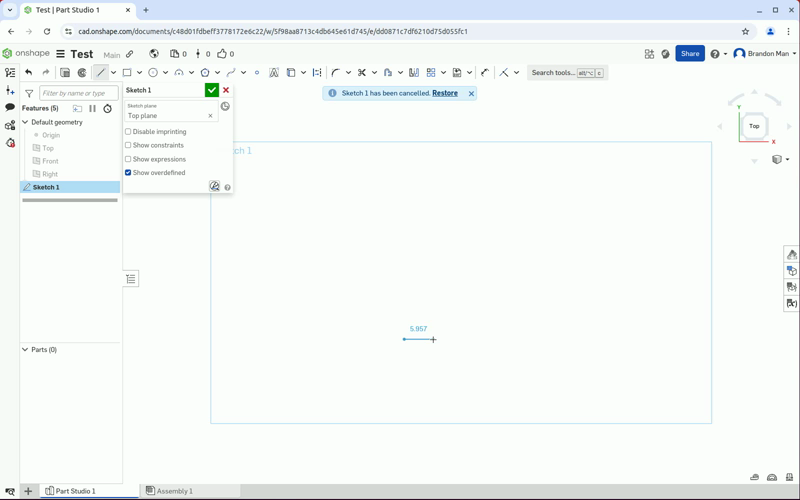
click(433, 339)
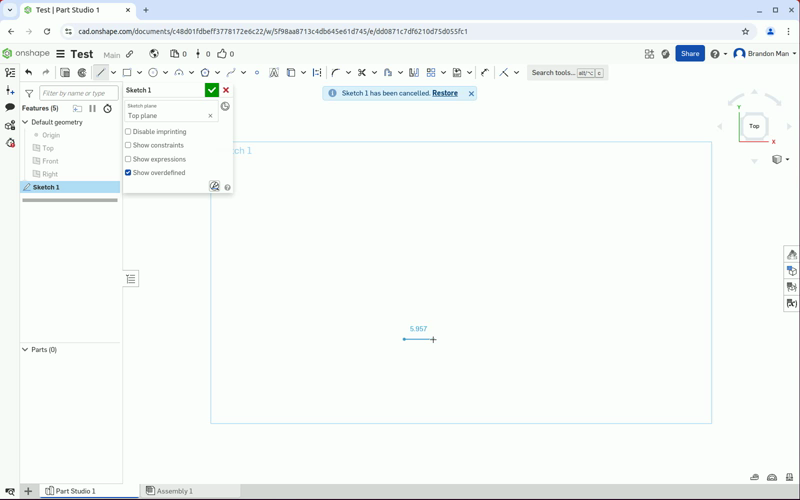
key_up(shift)
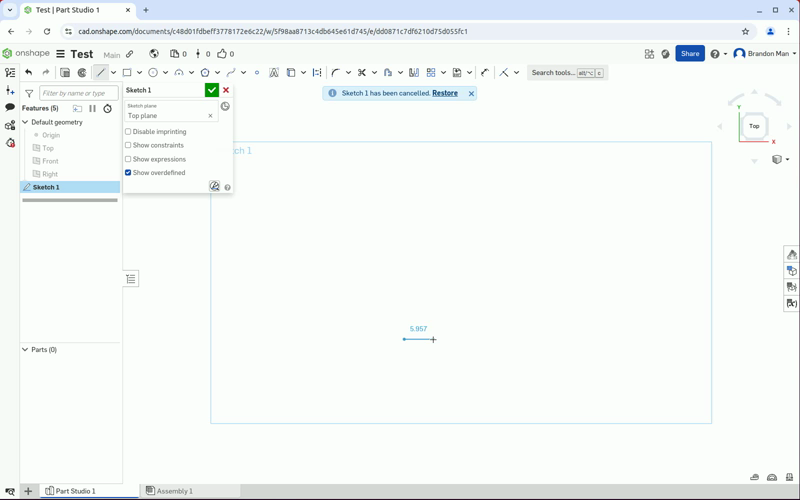
key_down(shift)
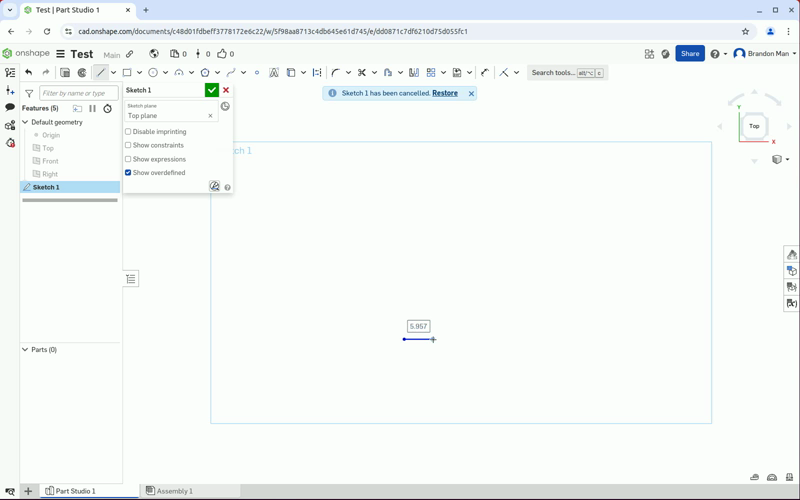
mouse_move(463, 339)
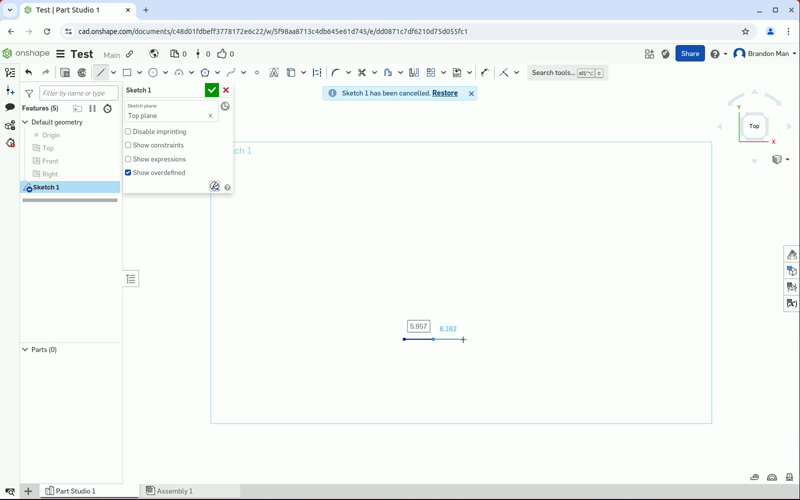
mouse_move(433, 310)
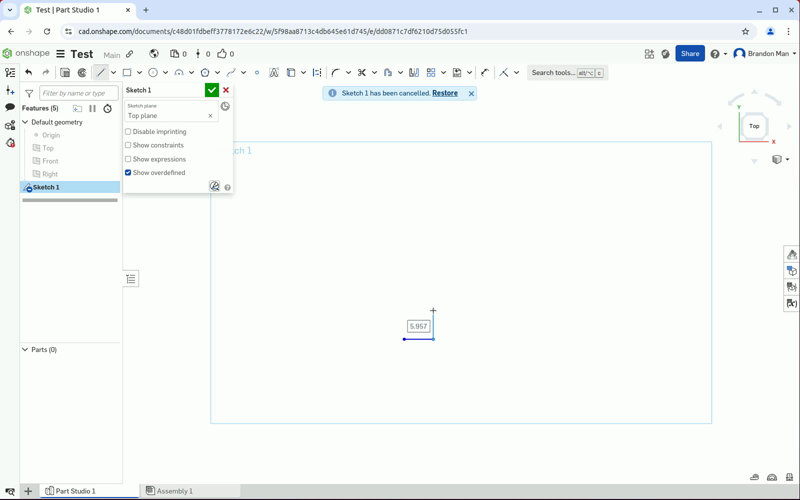
click(433, 310)
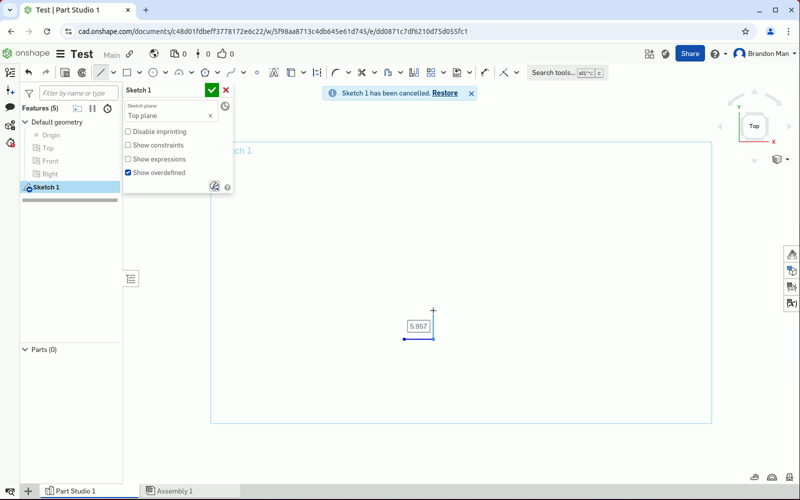
key_up(shift)
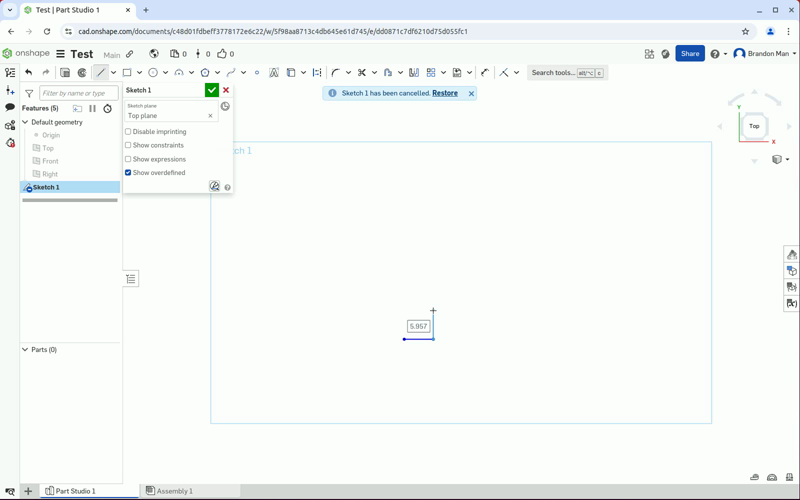
key_down(shift)
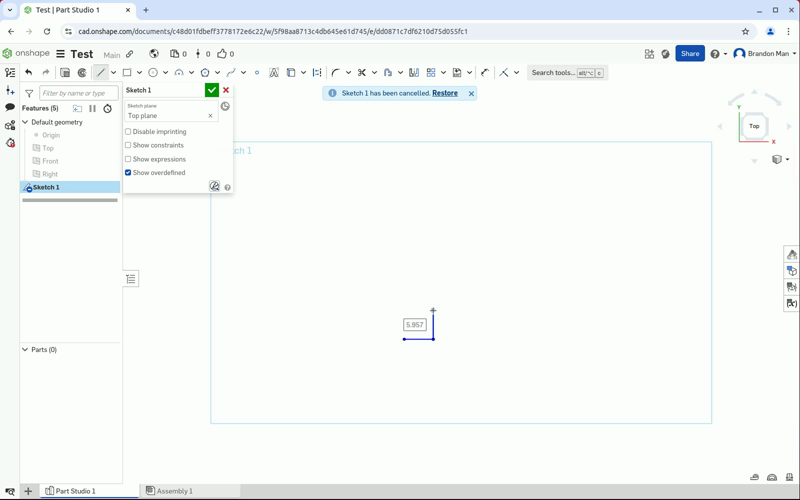
mouse_move(463, 310)
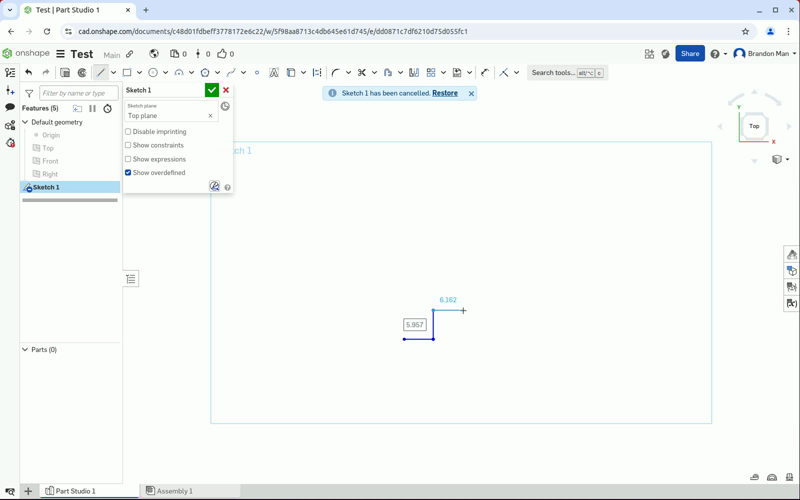
mouse_move(404, 310)
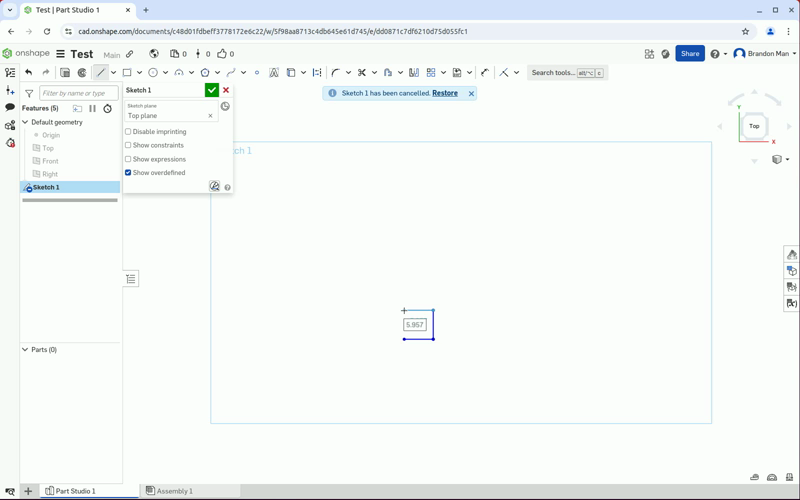
click(404, 310)
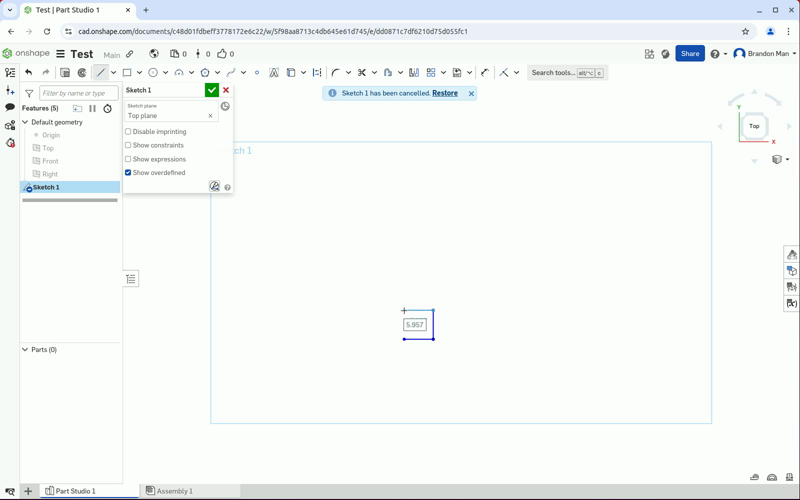
key_up(shift)
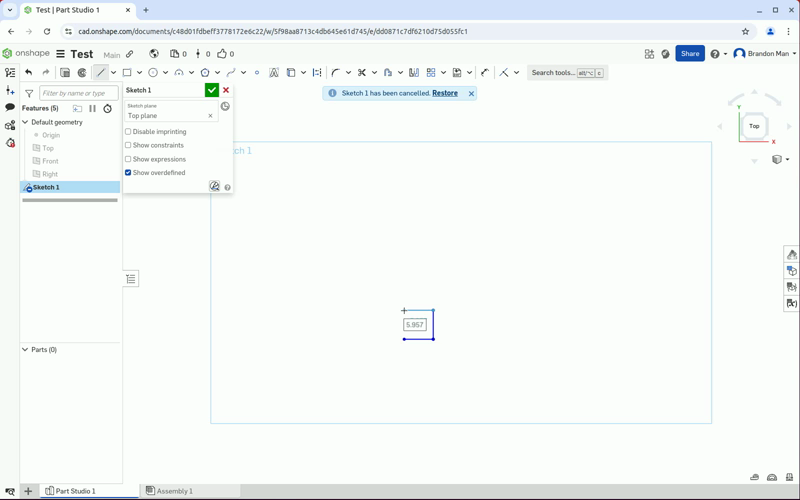
mouse_move(434, 310)
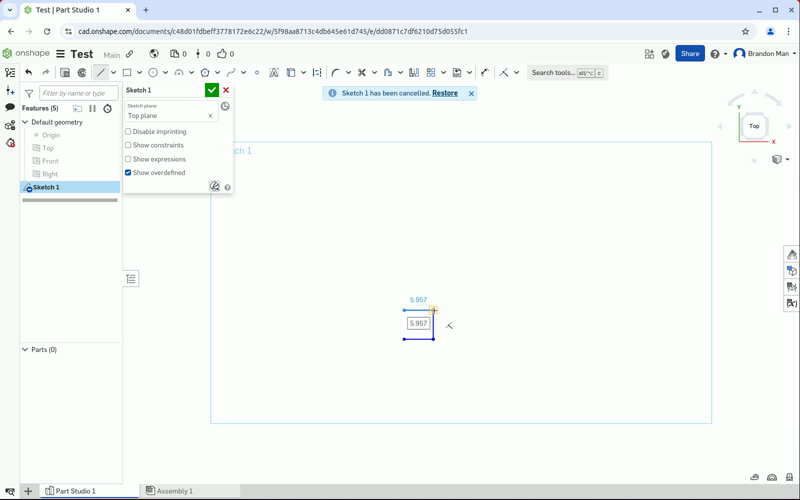
key_down(shift)
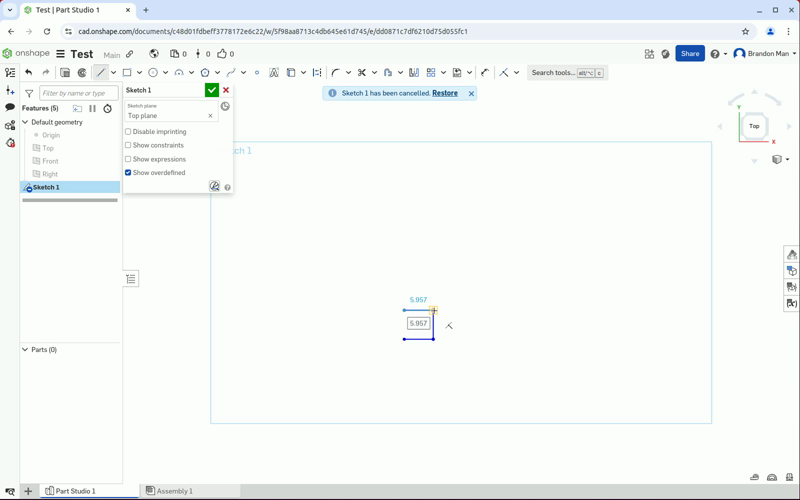
mouse_move(404, 339)
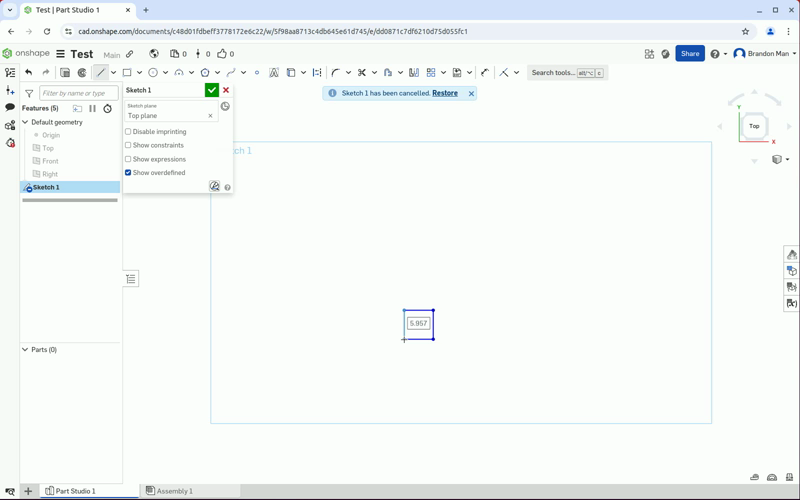
key_up(shift)
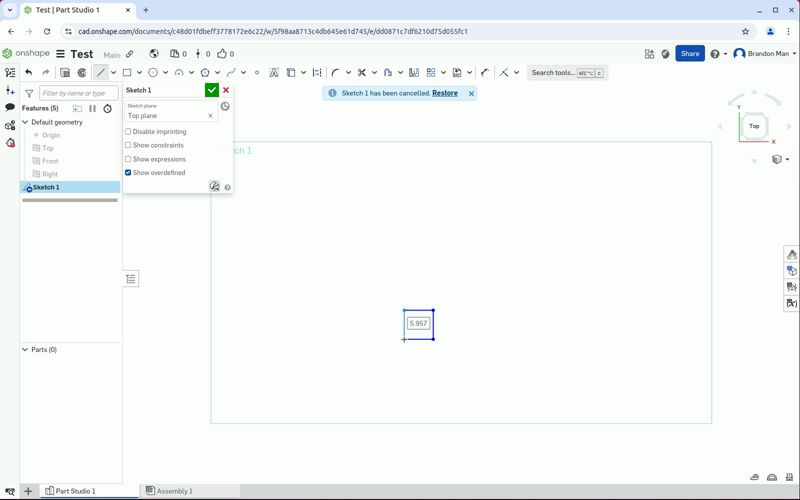
click(404, 339)
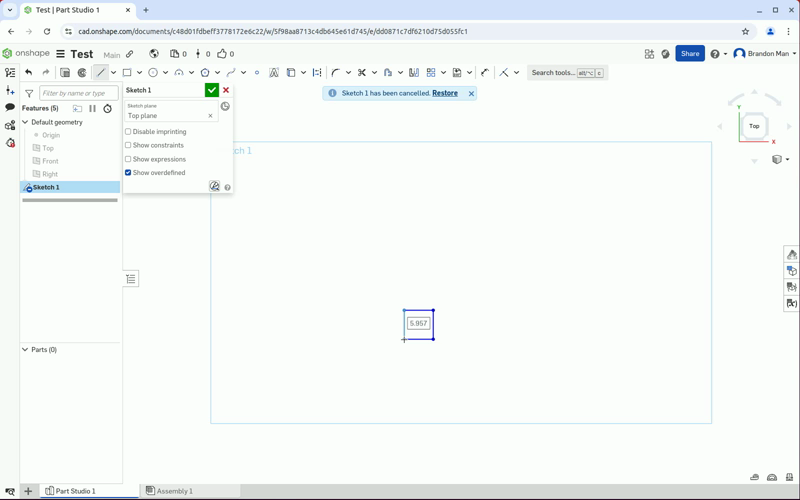
key(esc)
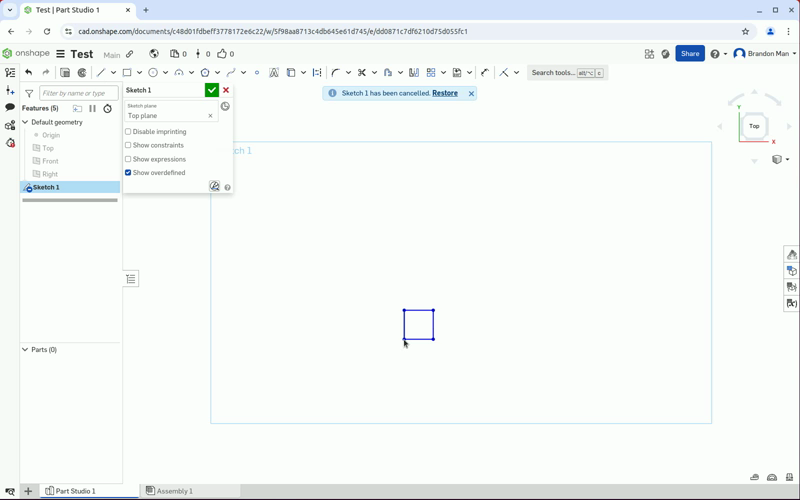
mouse_move(411, 315)
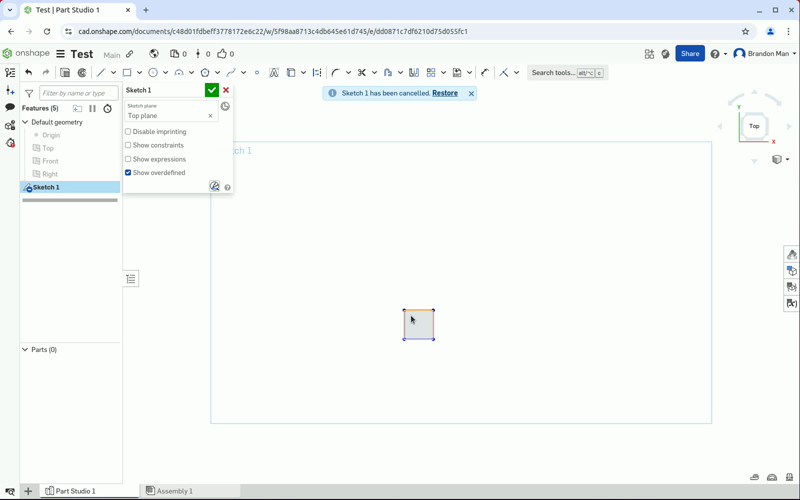
scroll(6)
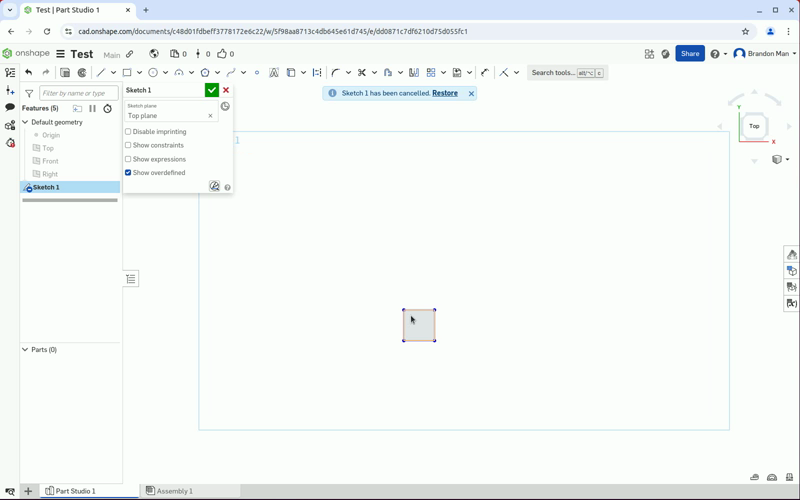
scroll(6)
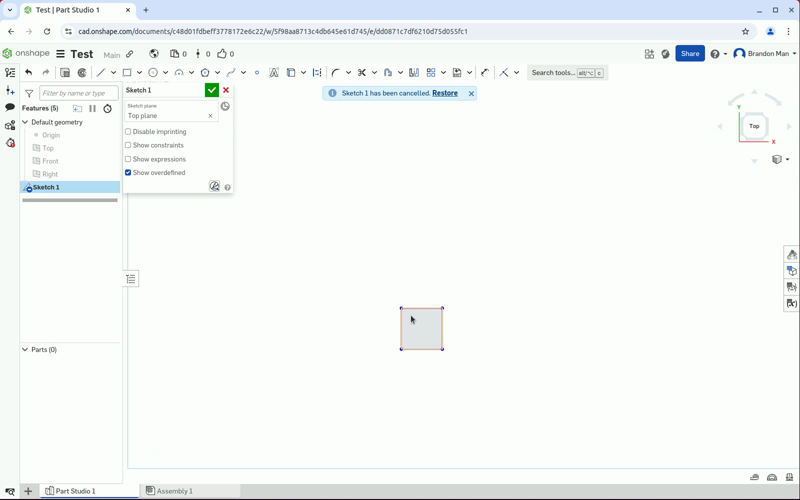
scroll(6)
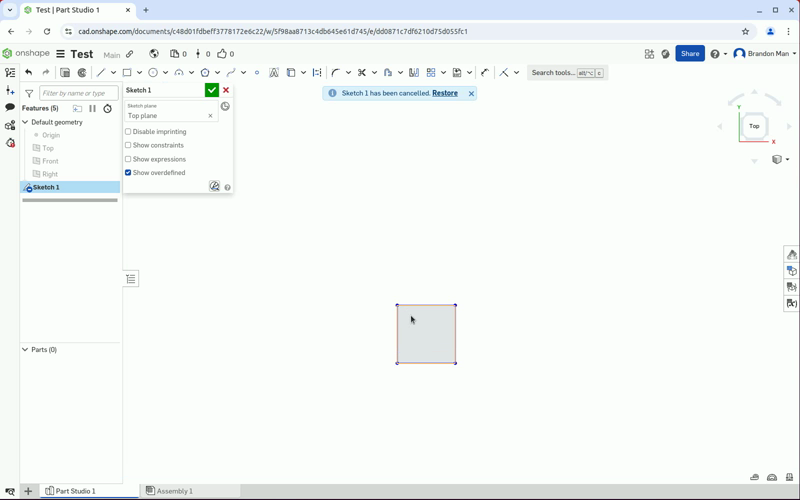
scroll(6)
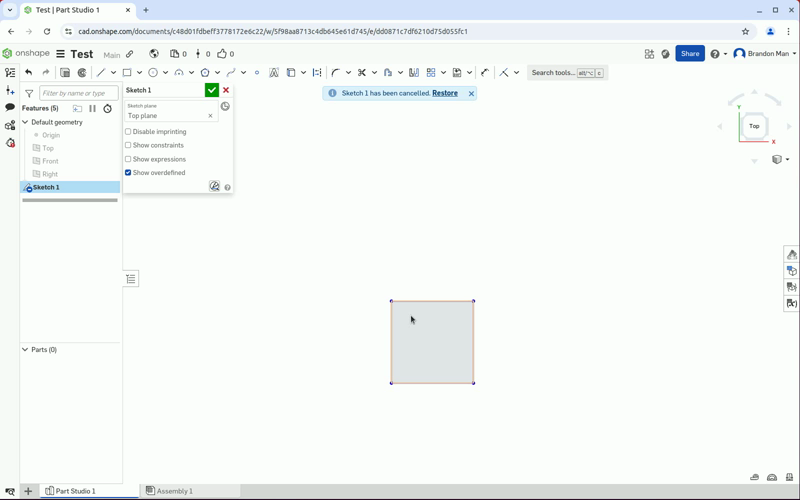
scroll(6)
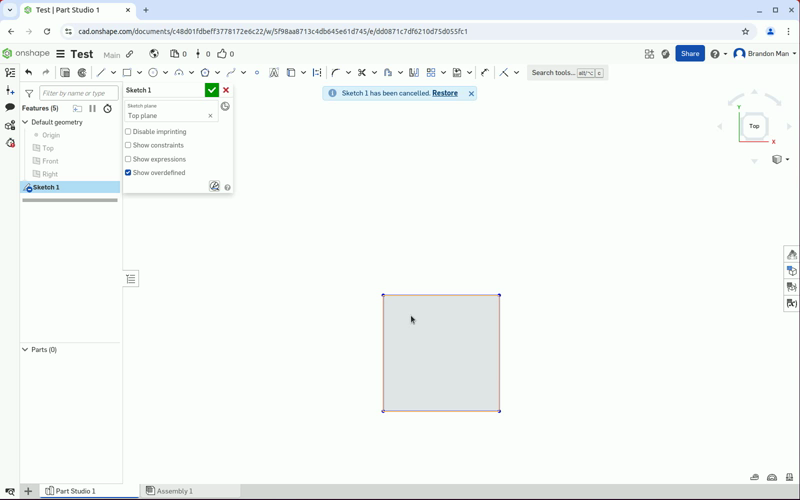
scroll(6)
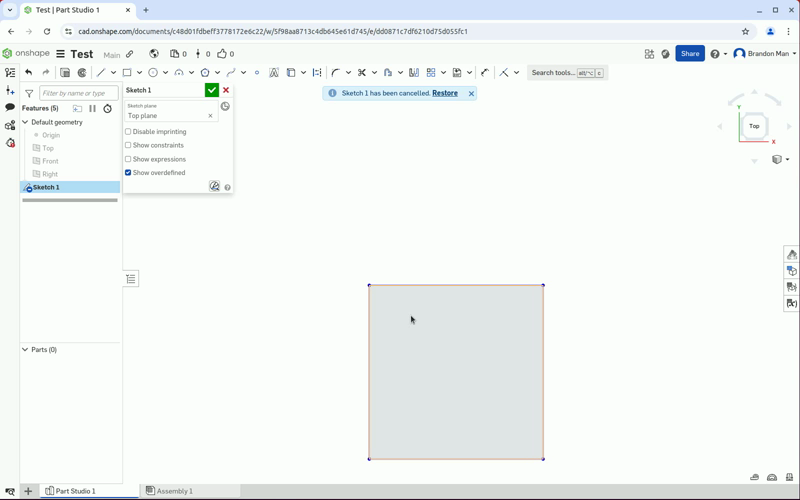
scroll(6)
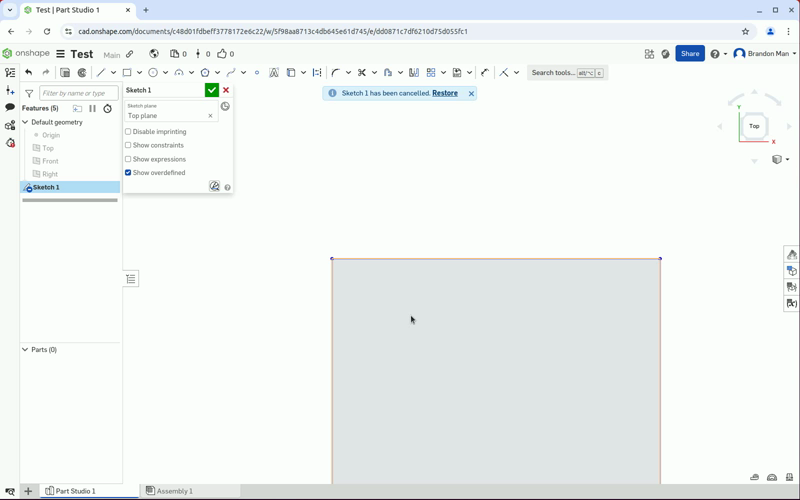
click(411, 315)
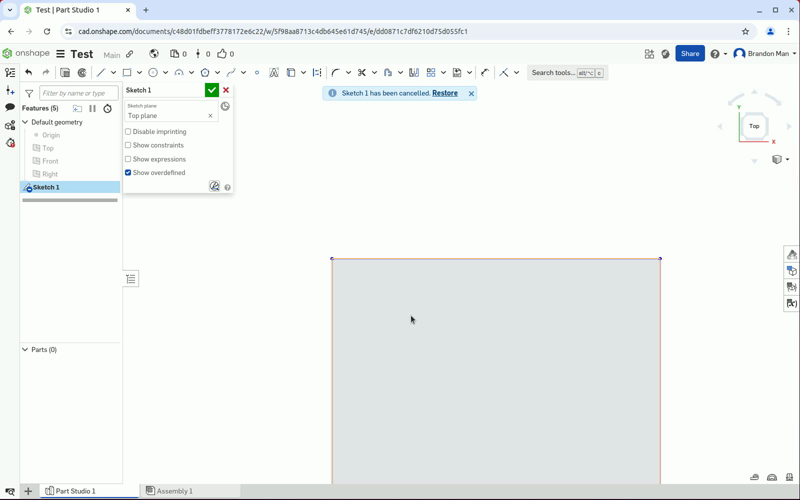
scroll(-6)
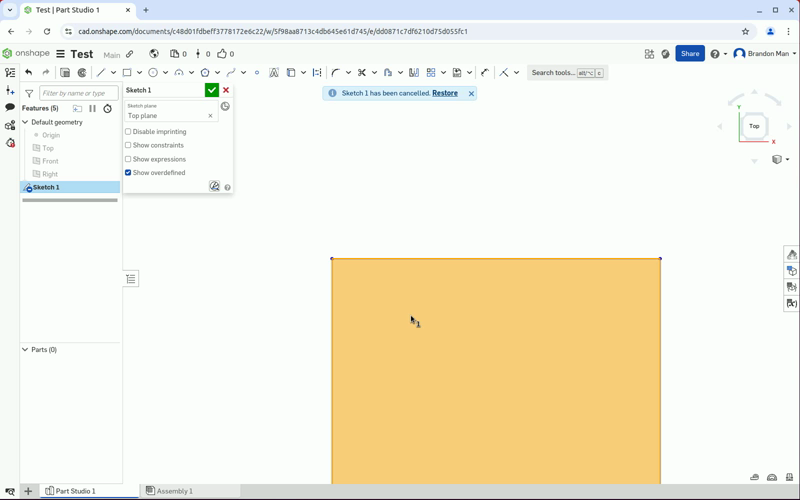
scroll(-6)
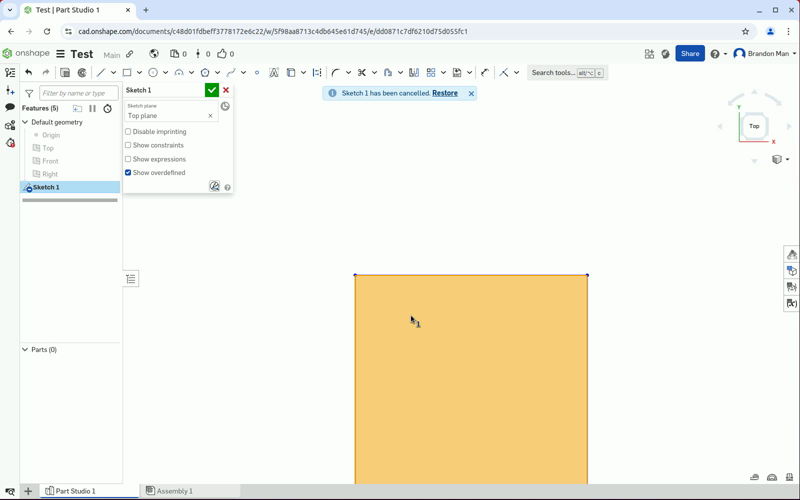
scroll(-6)
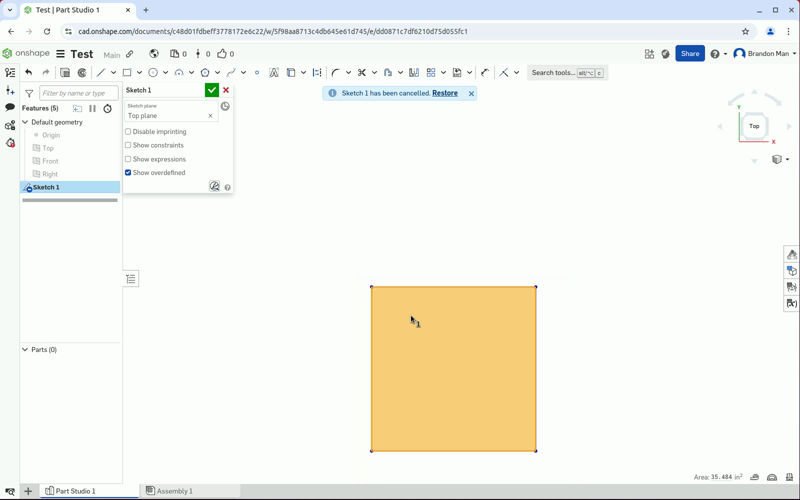
scroll(-6)
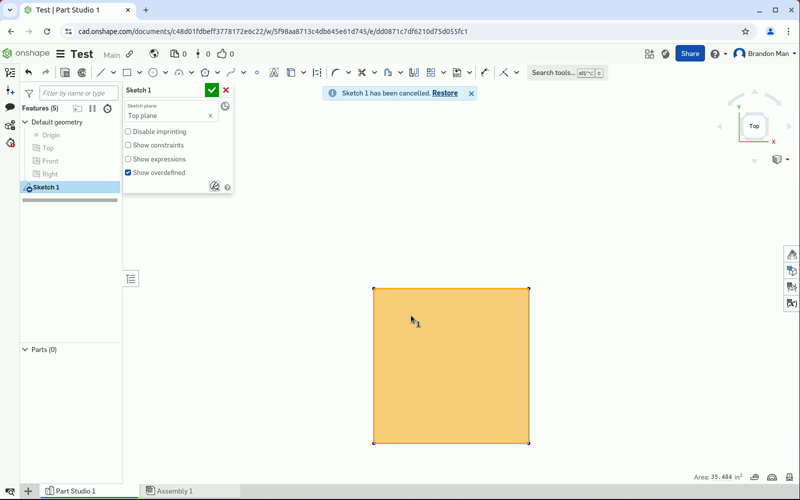
scroll(-6)
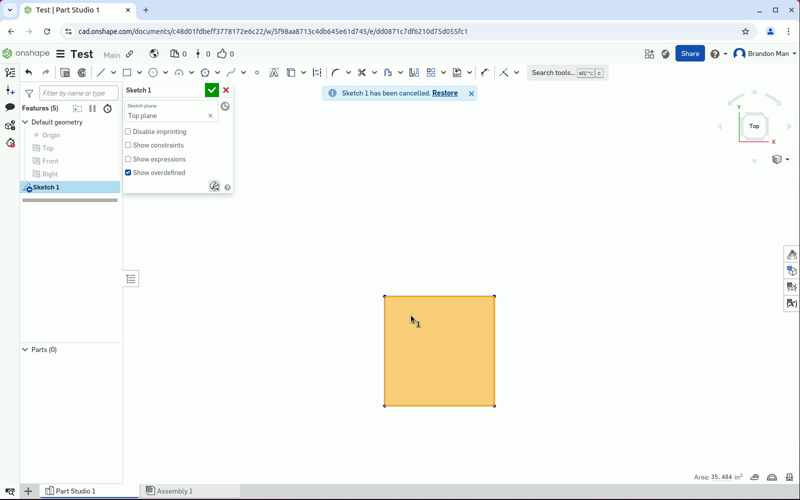
scroll(-6)
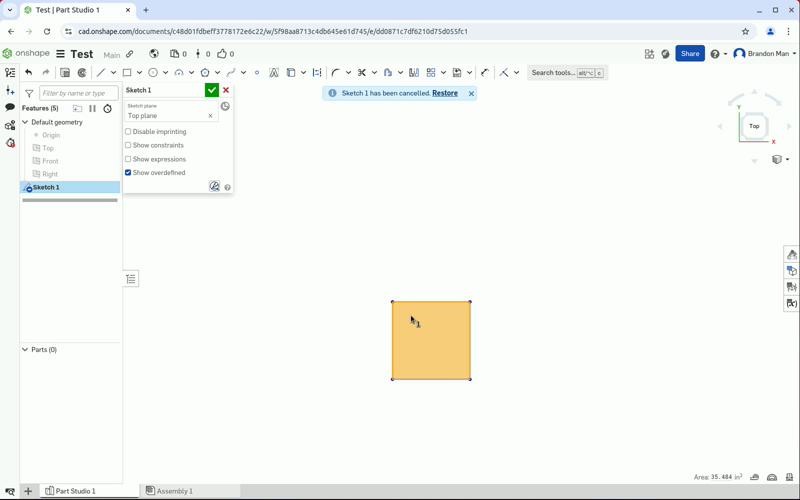
scroll(-6)
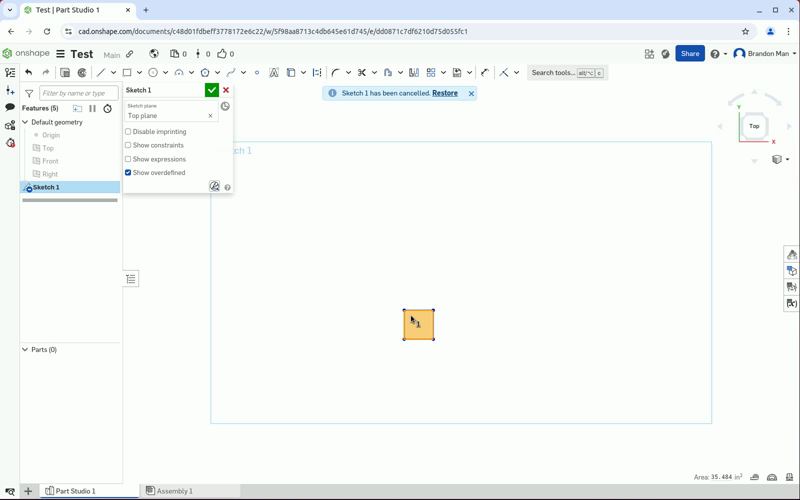
mouse_move(73, 352)
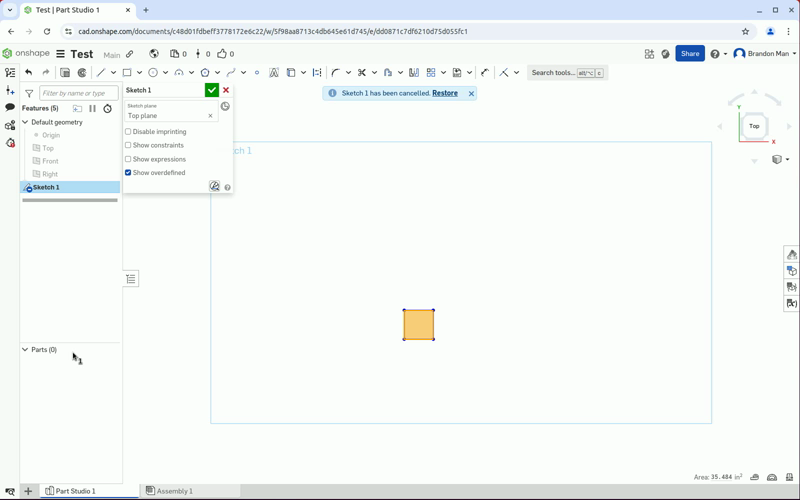
key(shift+y)
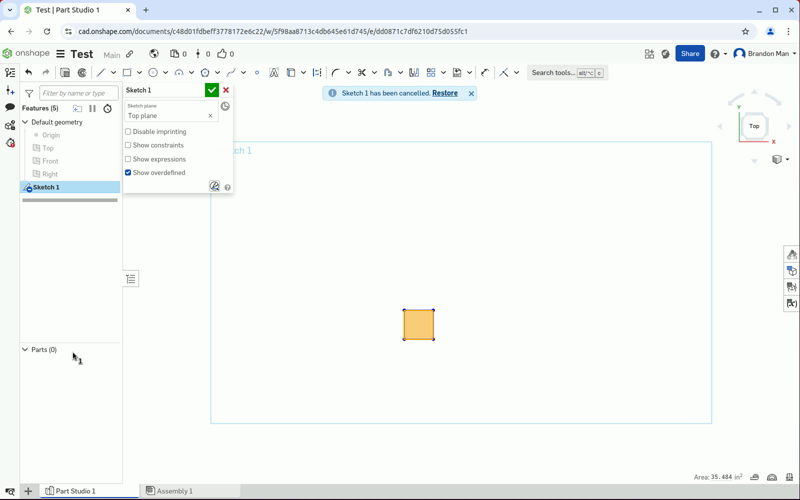
key(shift+e)
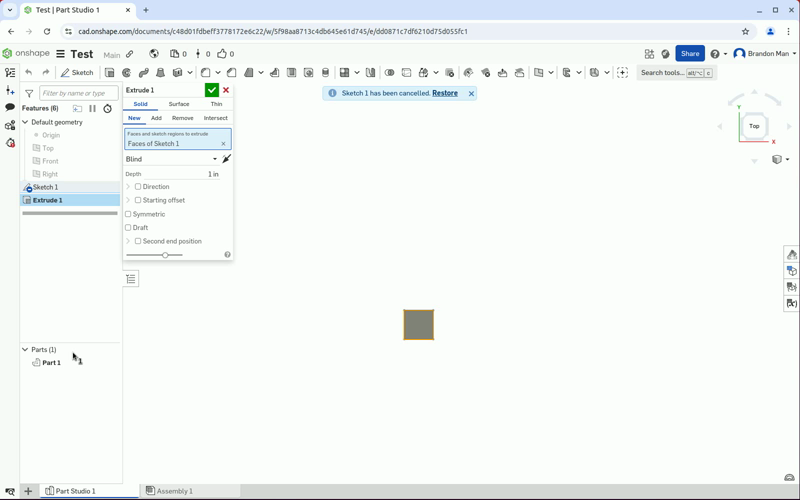
mouse_move(143, 106)
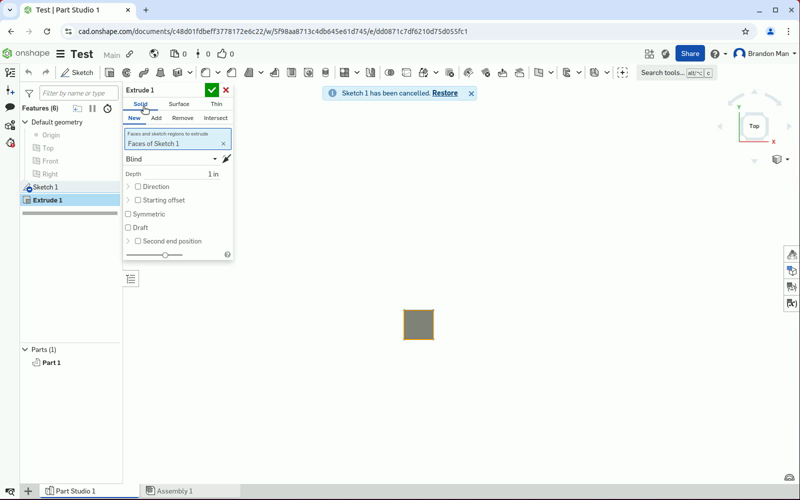
click(143, 106)
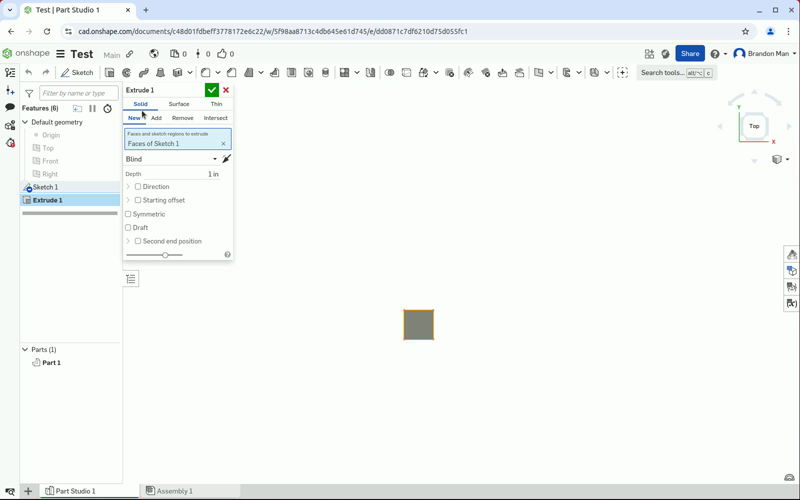
mouse_move(137, 120)
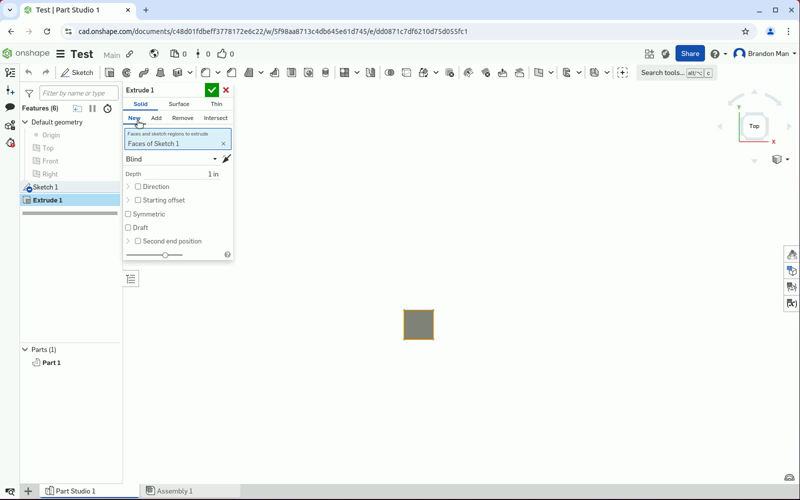
click(137, 120)
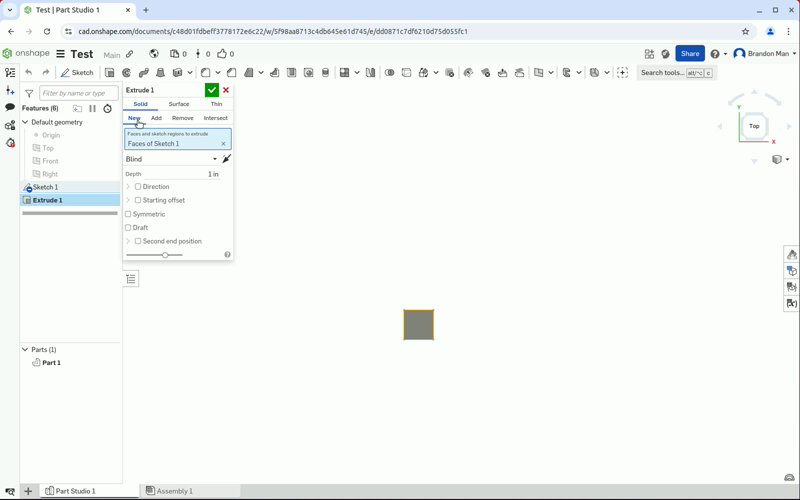
key(tab, 4)
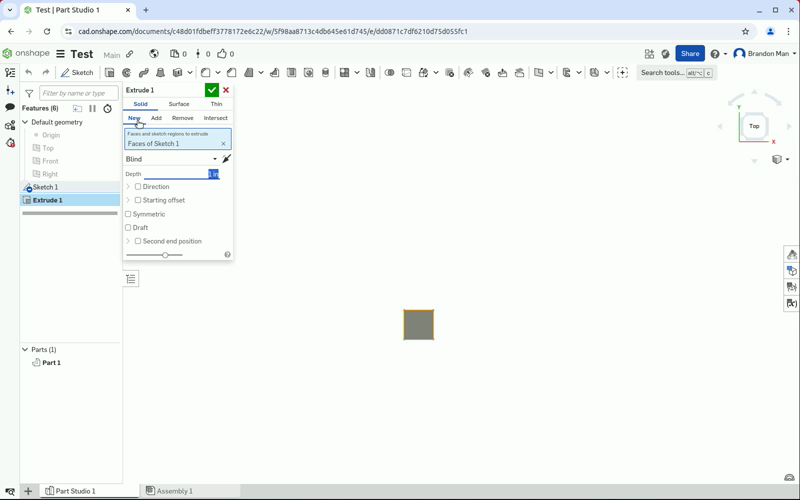
text(23.108)
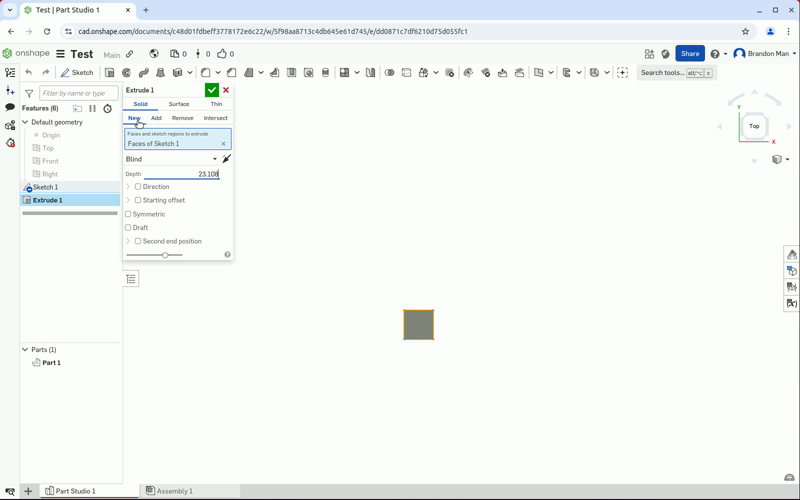
key(enter)
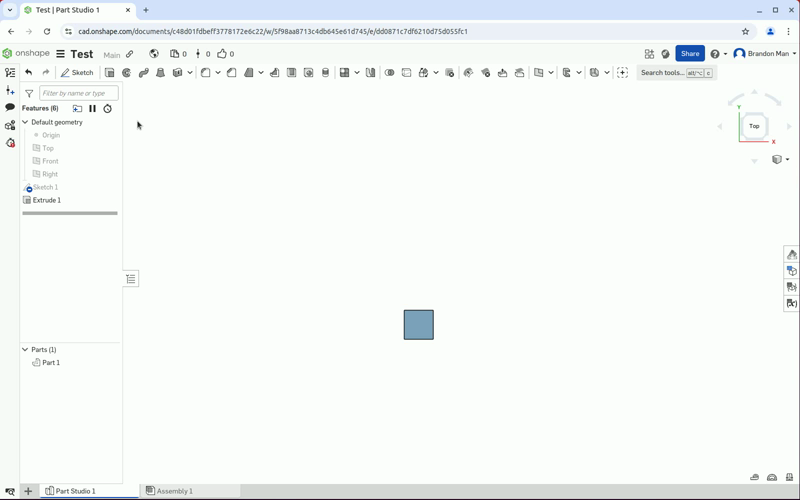
key(shift+h)
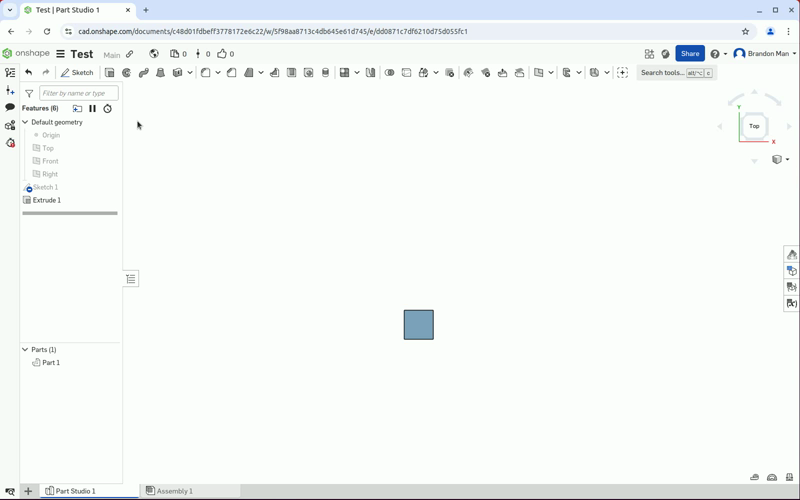
key(shift+h)
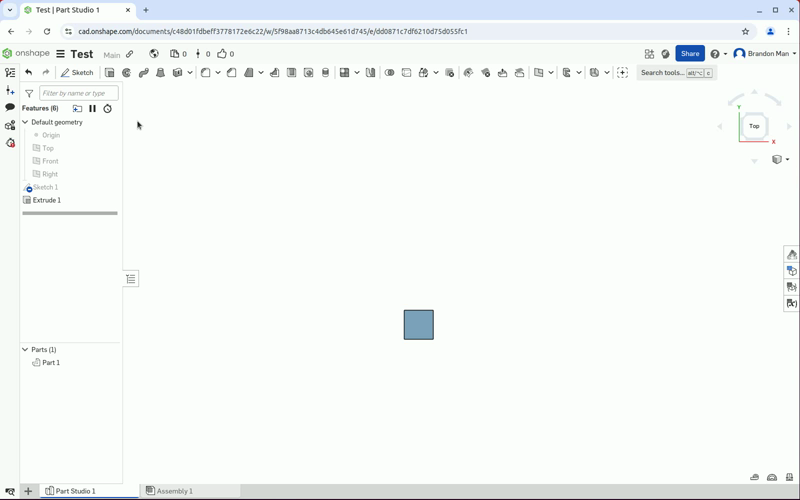
mouse_move(73, 189)
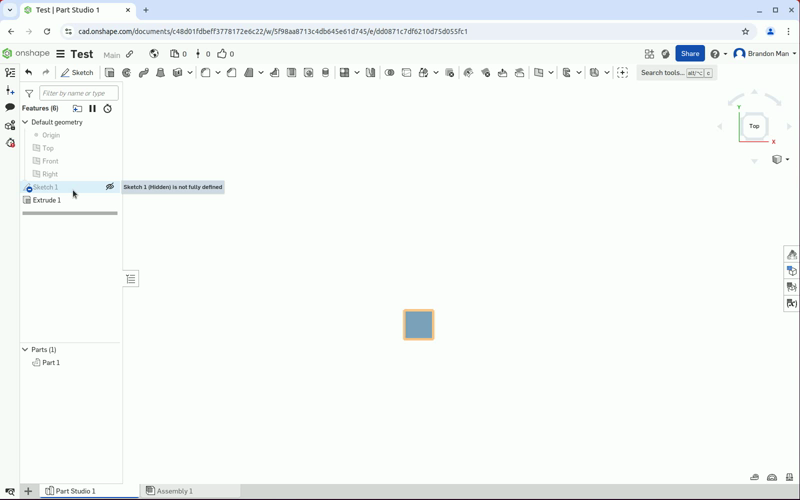
click(73, 189)
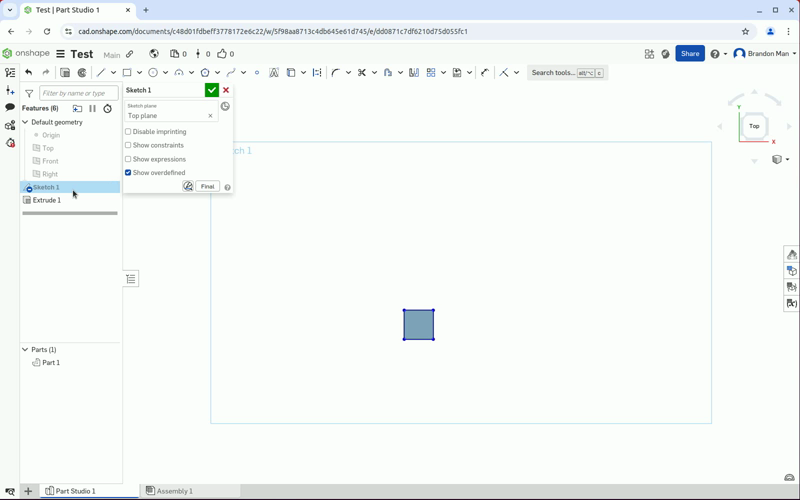
mouse_move(229, 92)
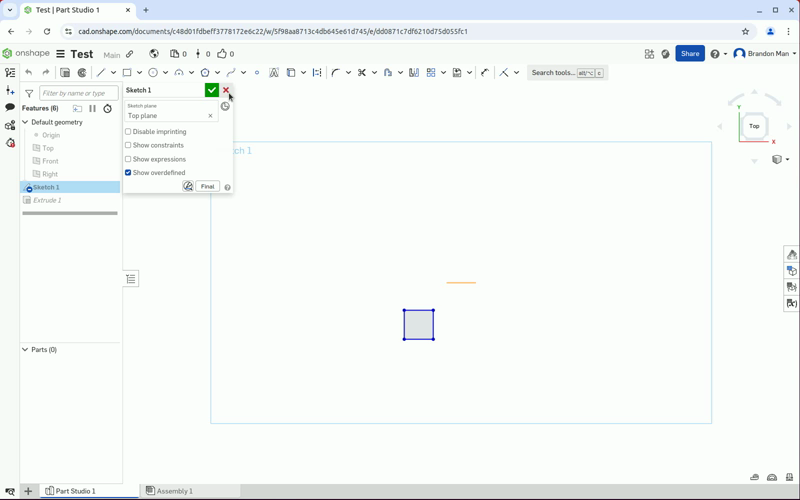
click(229, 92)
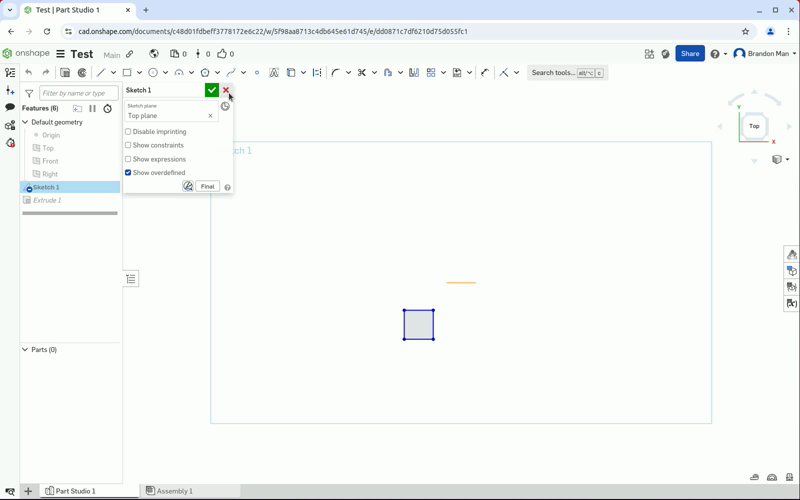
key(shift+s)
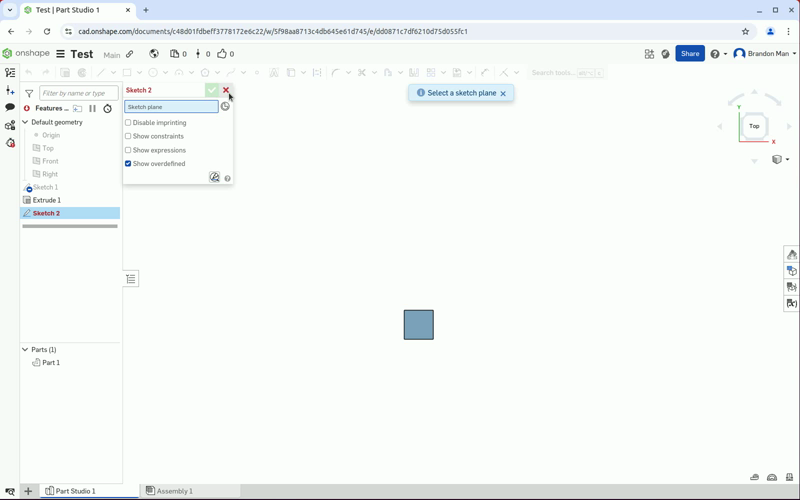
mouse_move(73, 150)
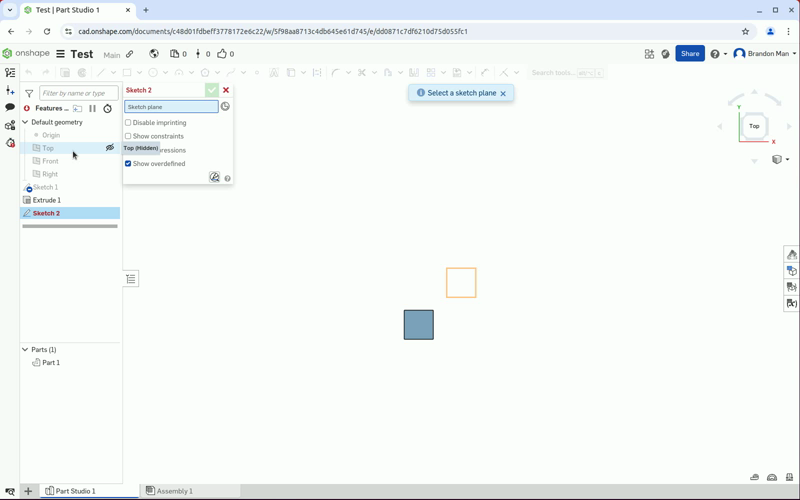
click(73, 150)
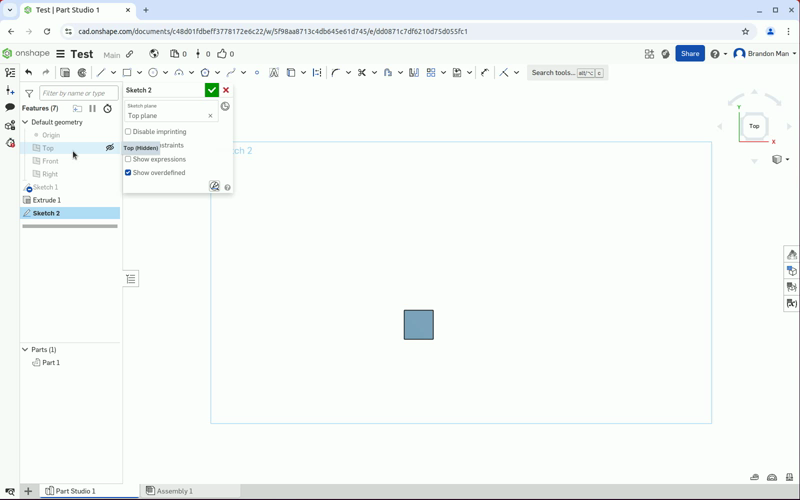
mouse_move(73, 352)
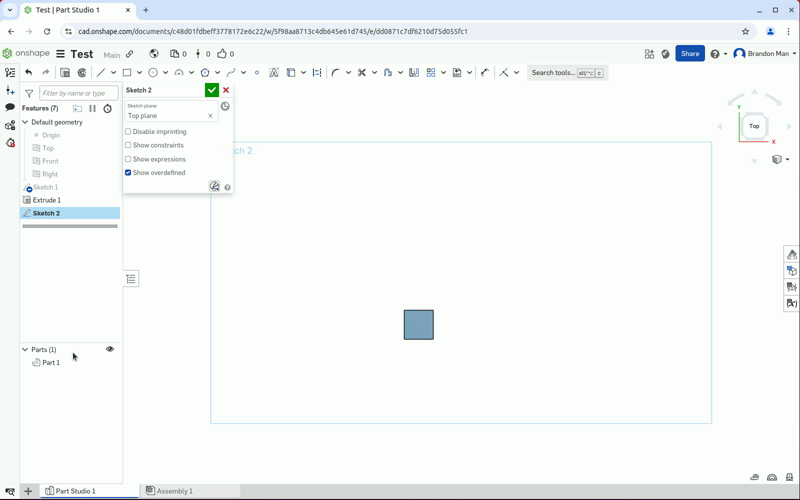
key(y)
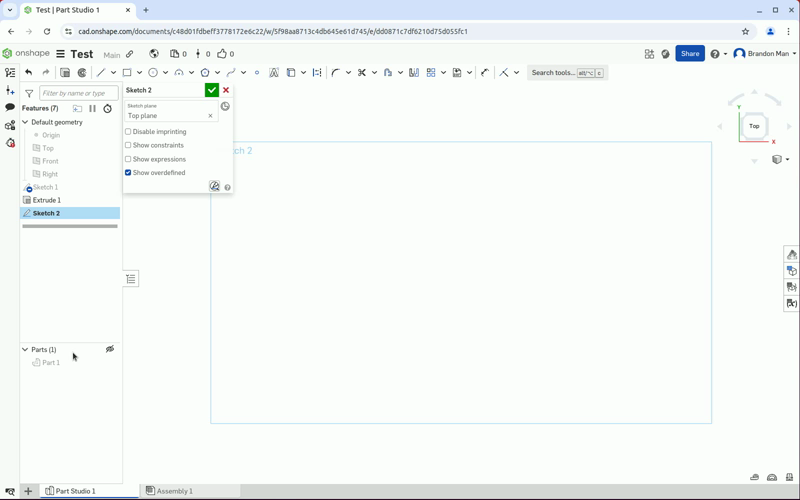
key(l)
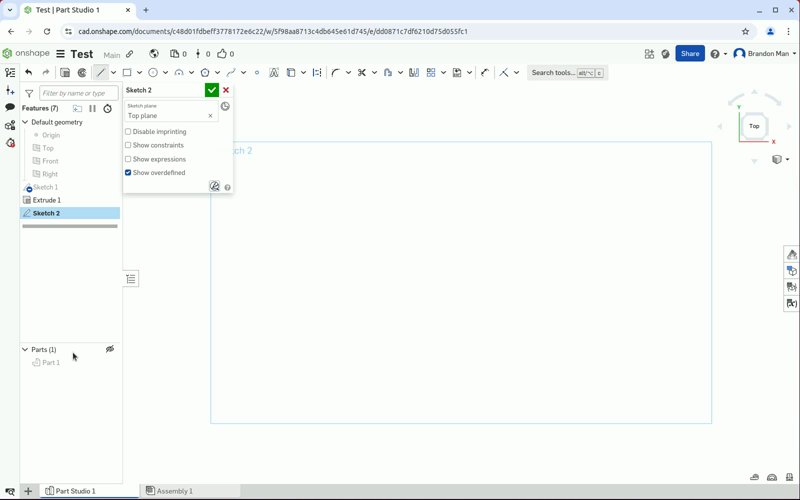
key_down(shift)
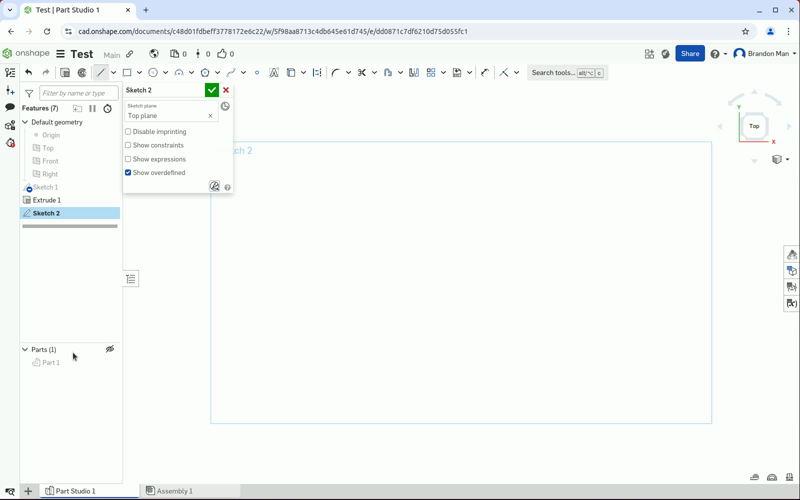
mouse_move(404, 311)
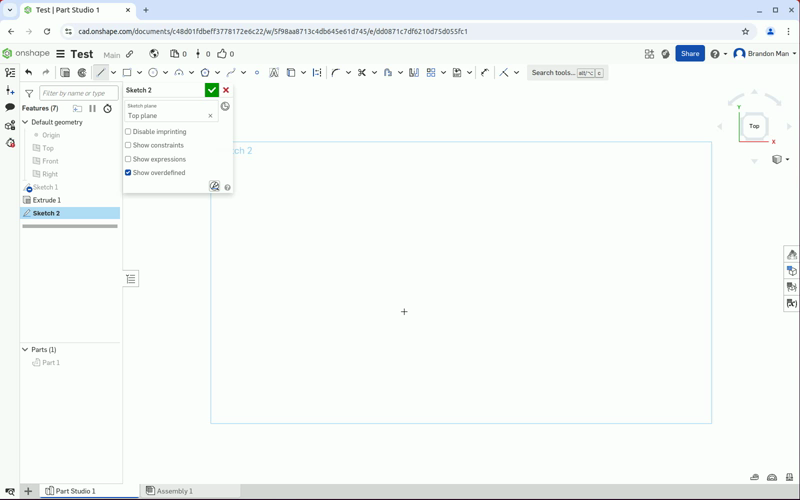
click(404, 311)
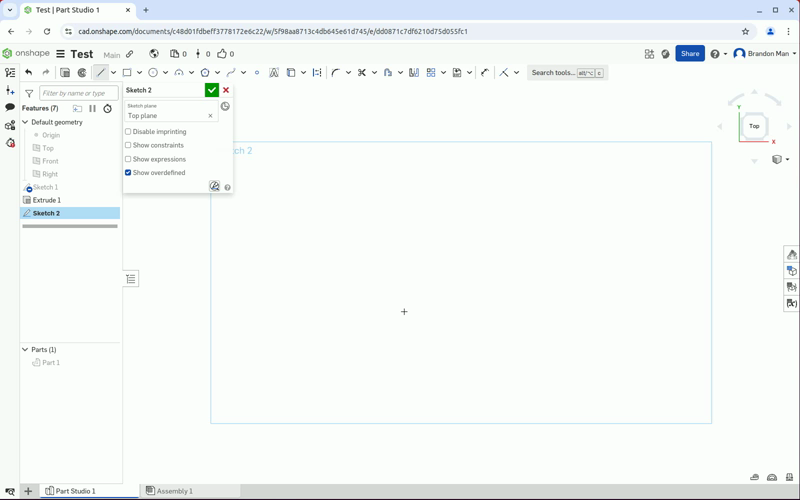
key_up(shift)
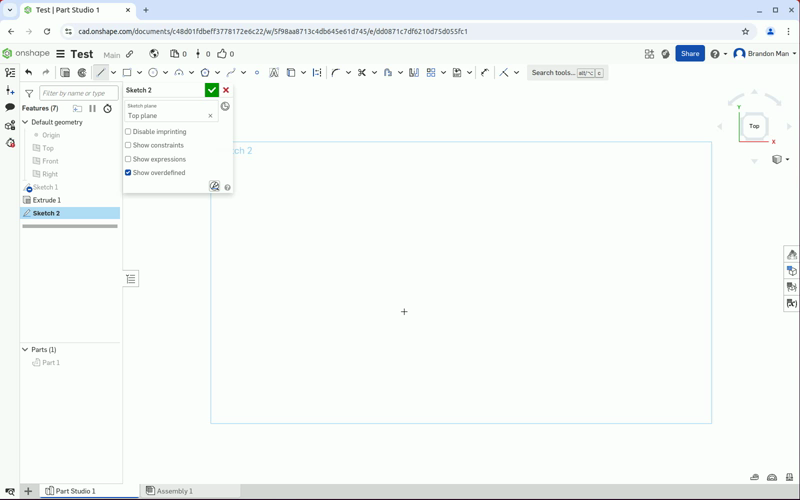
key_down(shift)
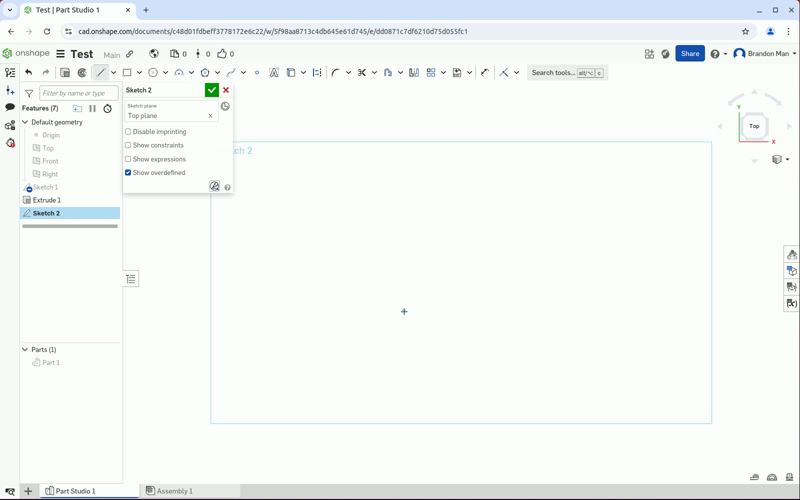
mouse_move(434, 311)
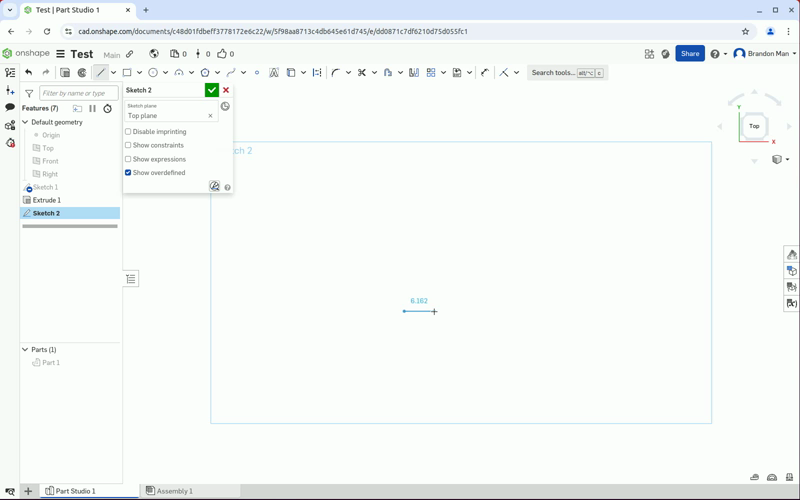
mouse_move(433, 311)
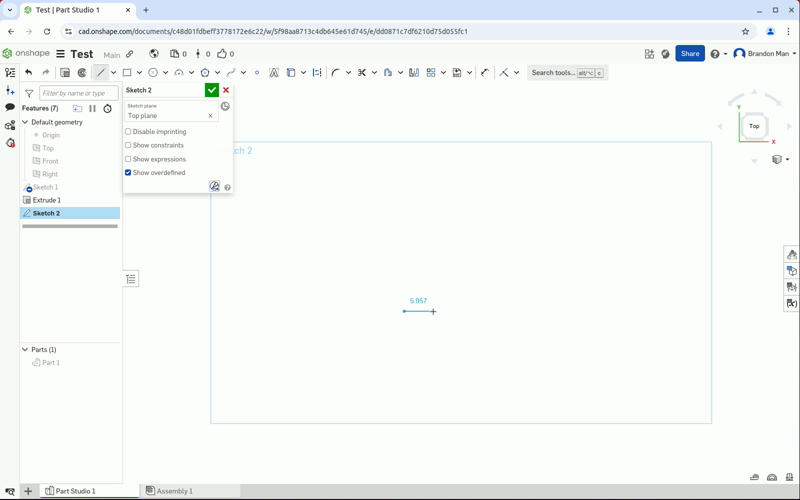
click(433, 311)
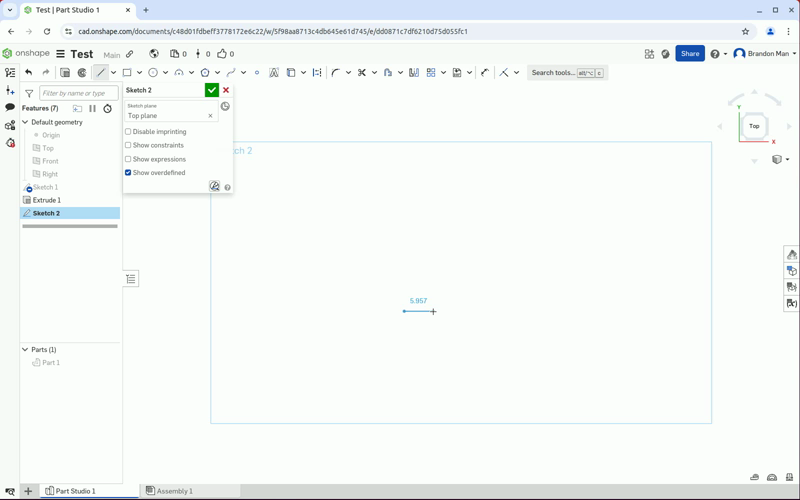
key_up(shift)
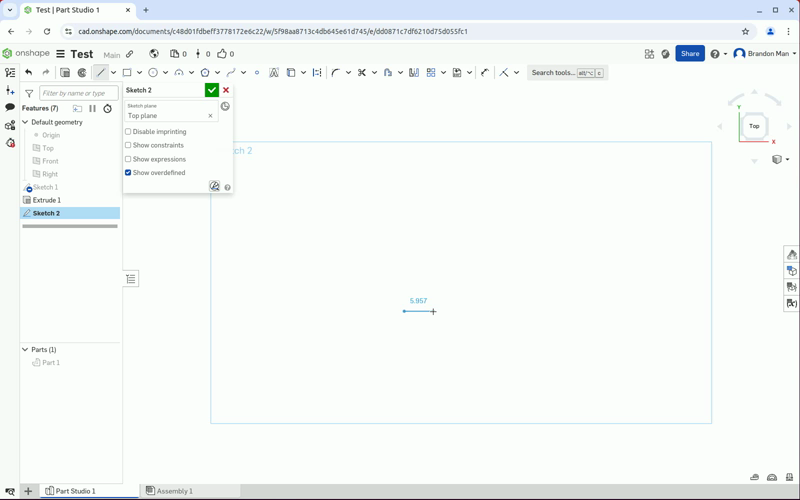
key_down(shift)
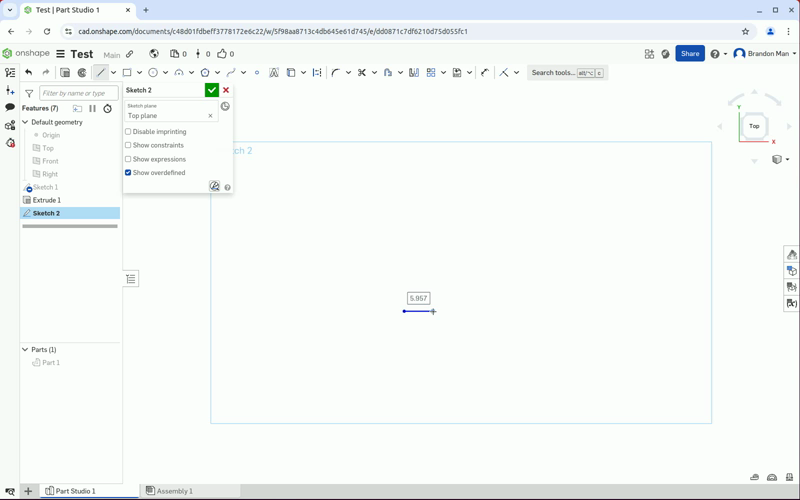
mouse_move(463, 311)
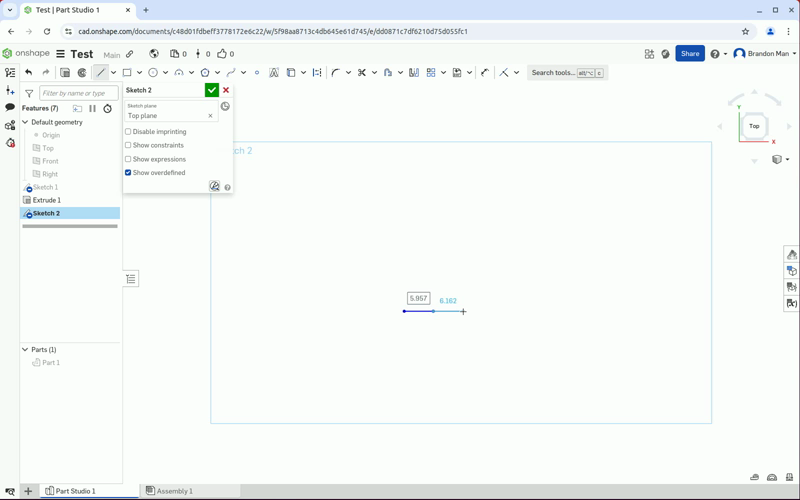
mouse_move(433, 291)
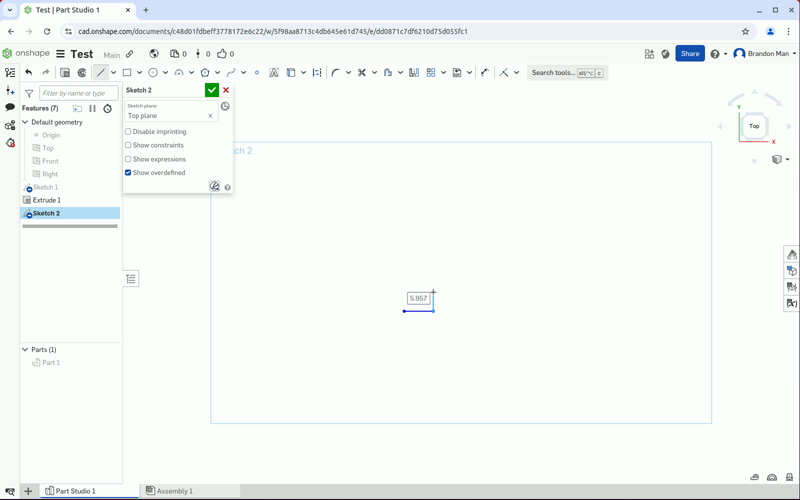
click(433, 291)
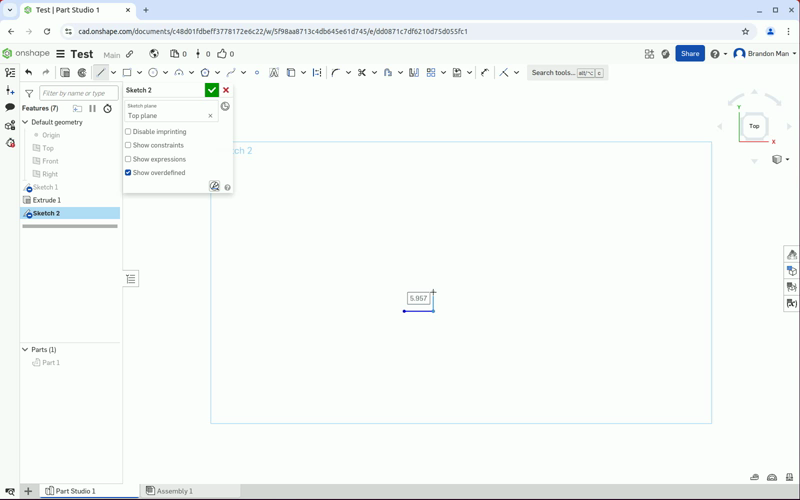
key_up(shift)
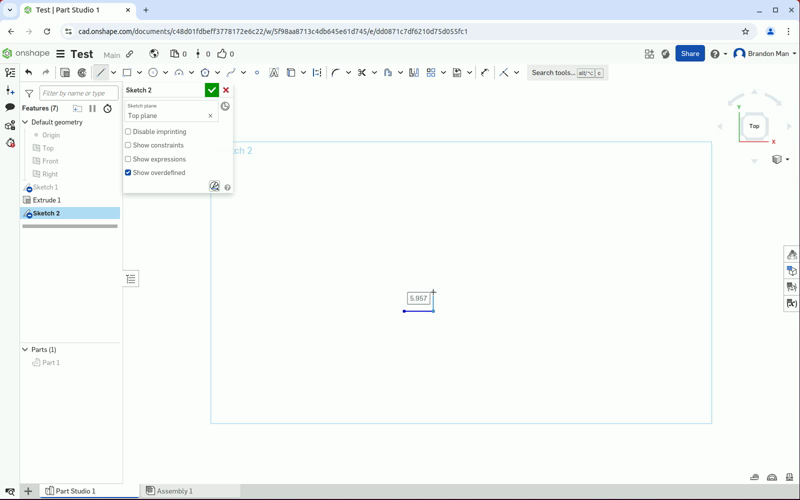
key_down(shift)
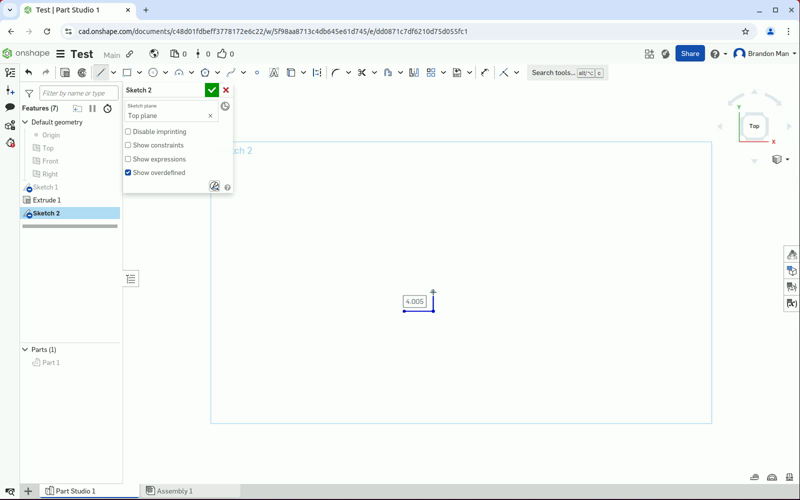
mouse_move(433, 226)
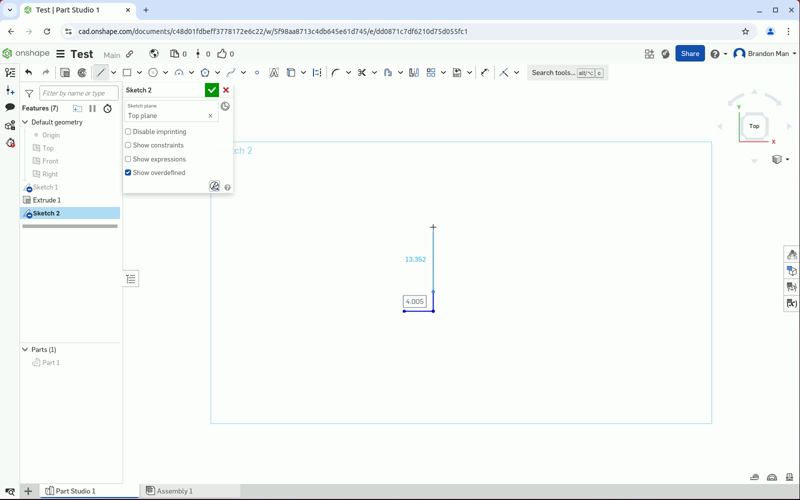
click(433, 226)
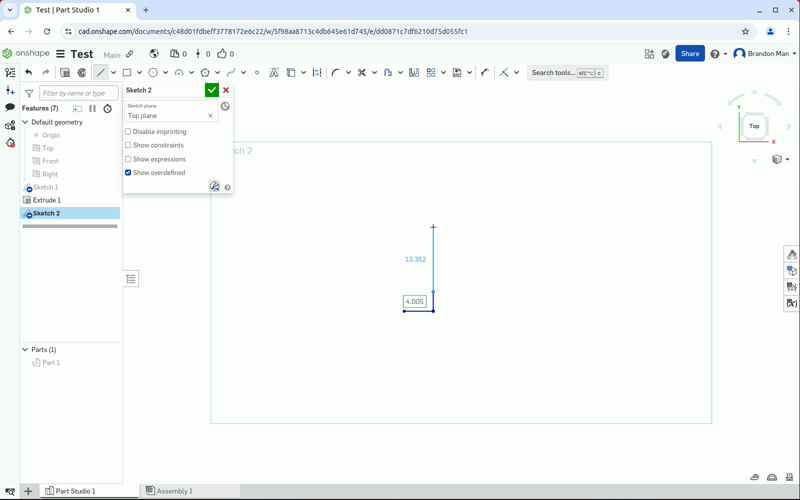
key_up(shift)
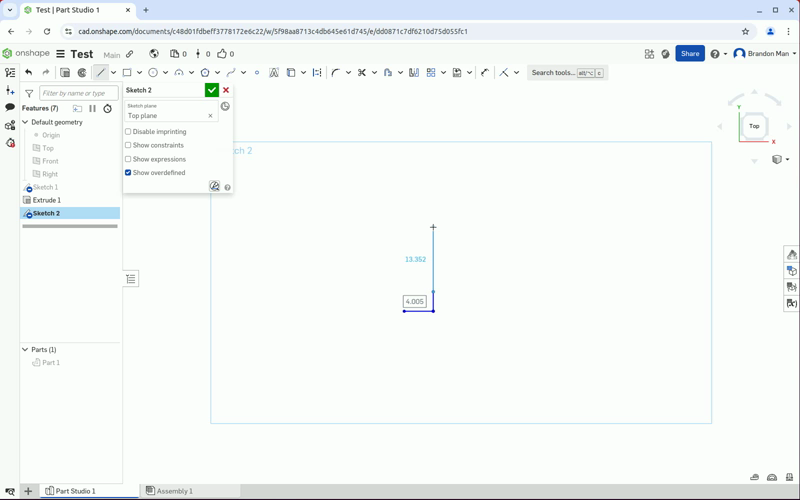
key_down(shift)
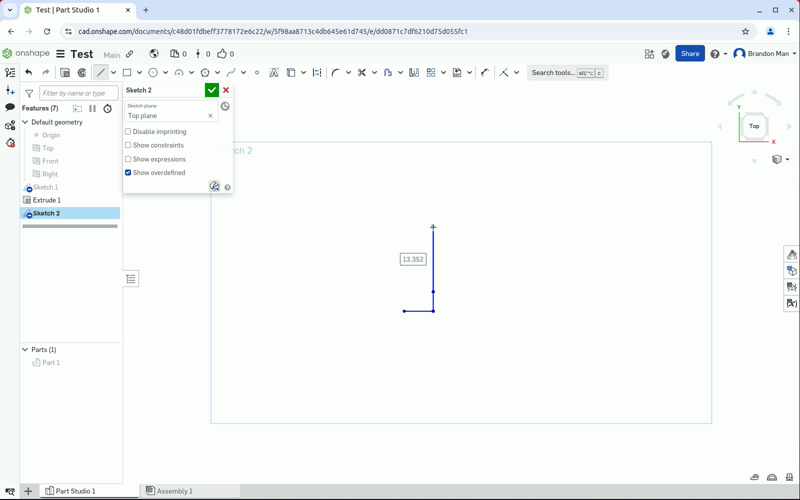
mouse_move(463, 226)
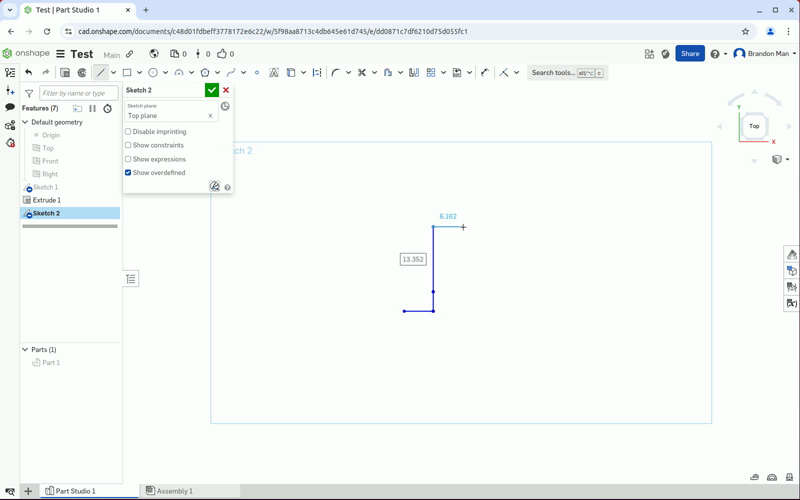
mouse_move(404, 226)
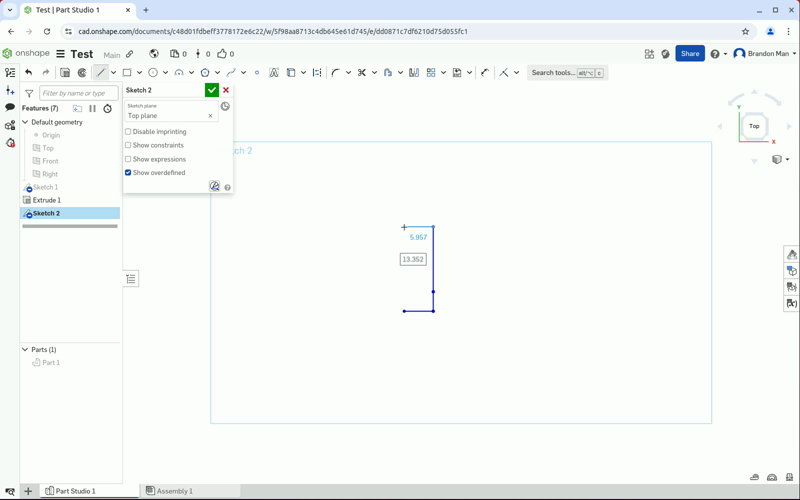
click(404, 226)
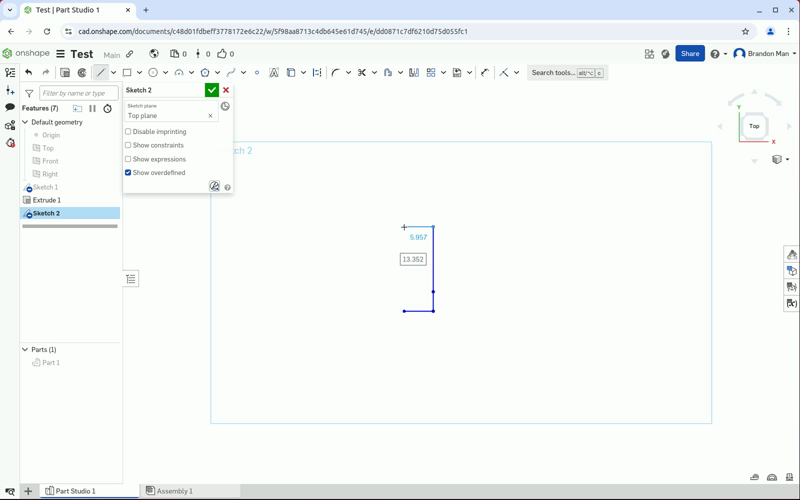
key_up(shift)
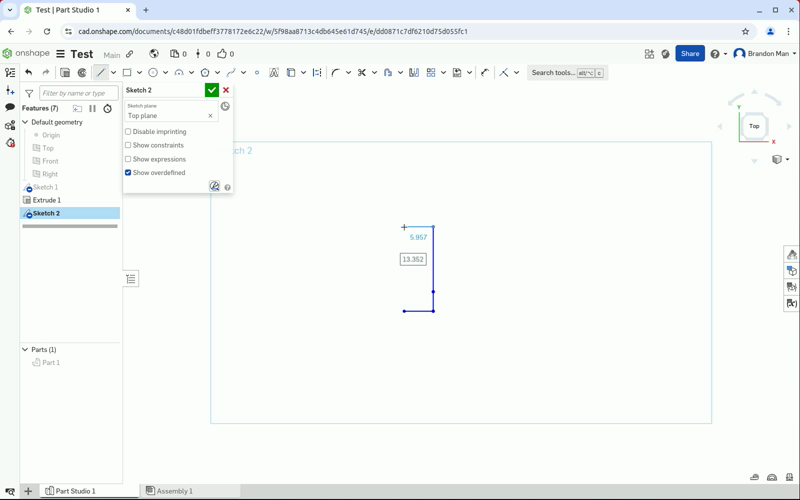
key_down(shift)
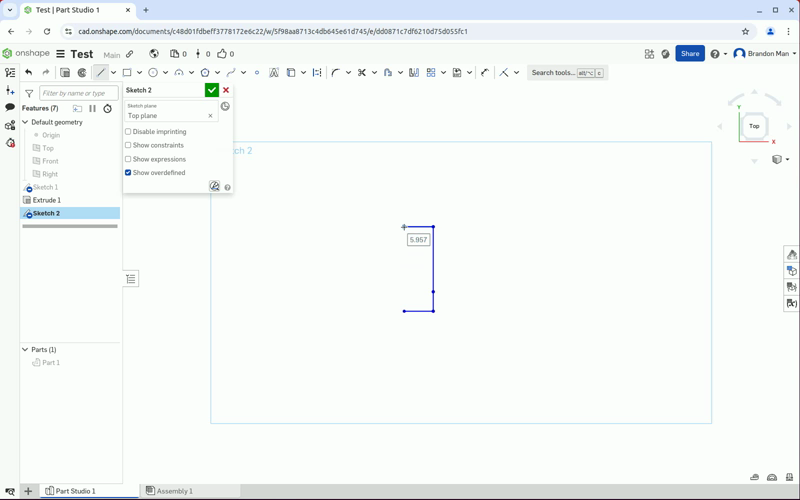
mouse_move(404, 311)
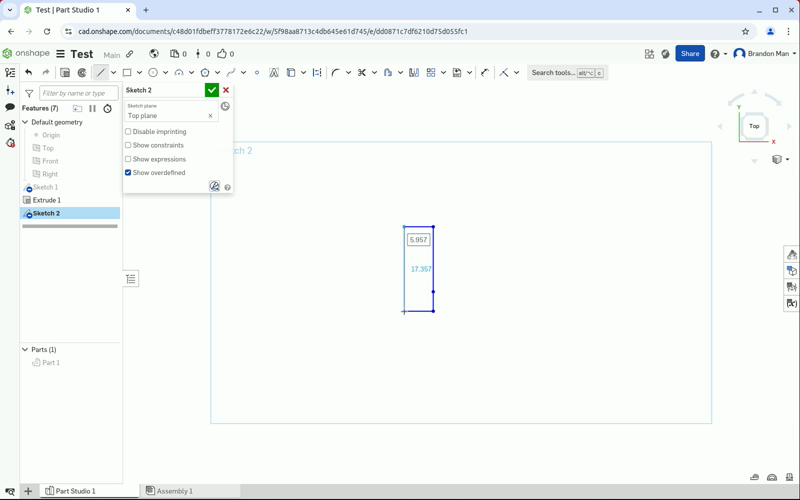
key_up(shift)
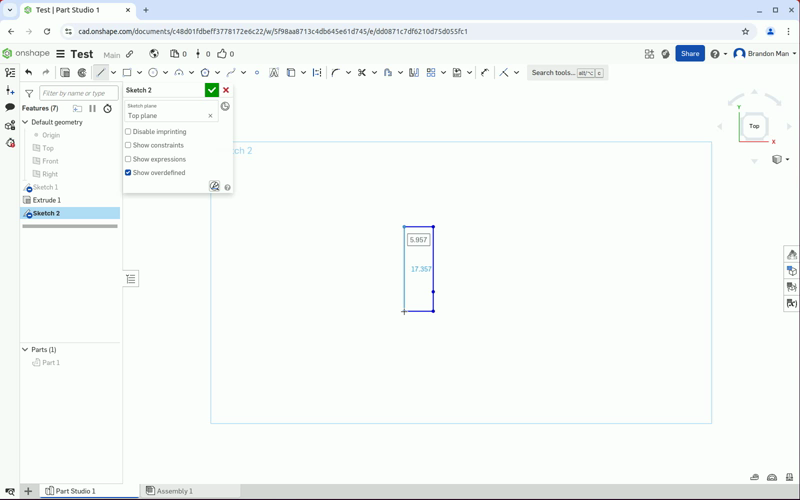
click(404, 311)
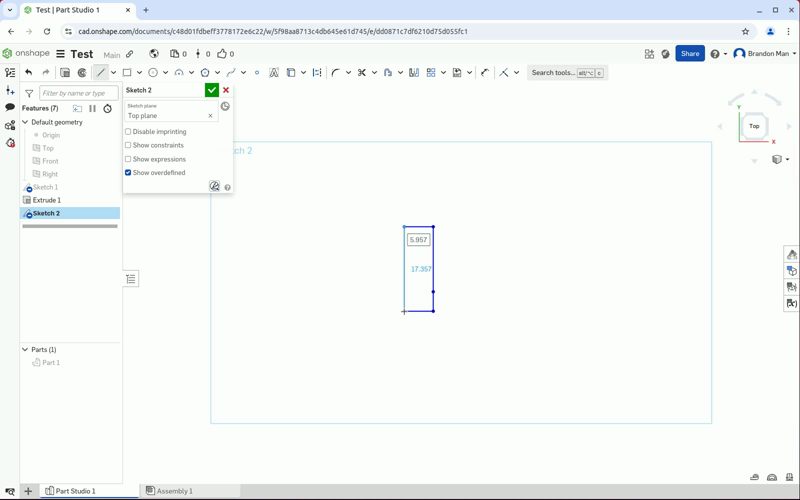
key(esc)
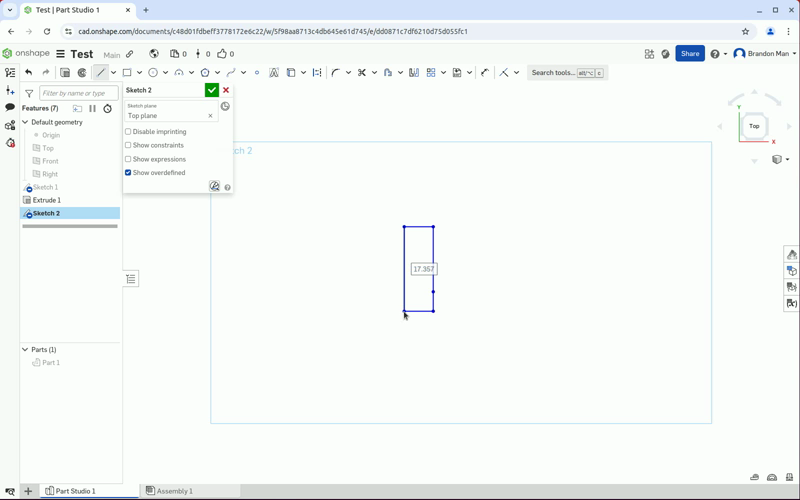
mouse_move(414, 286)
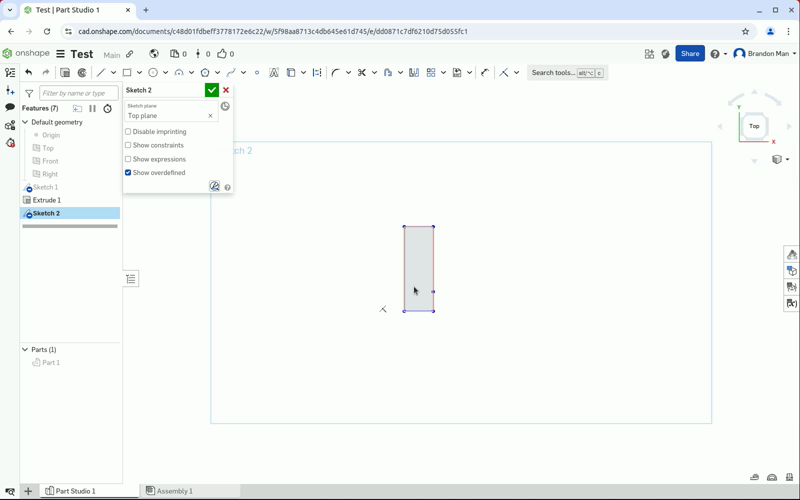
click(414, 286)
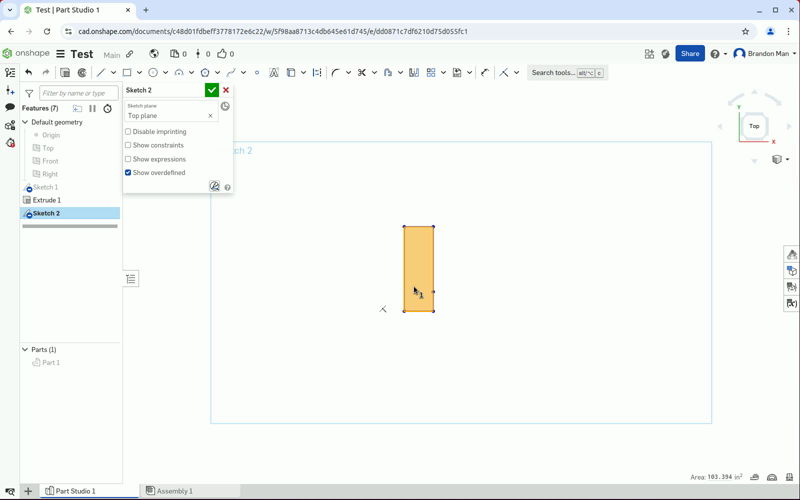
mouse_move(73, 352)
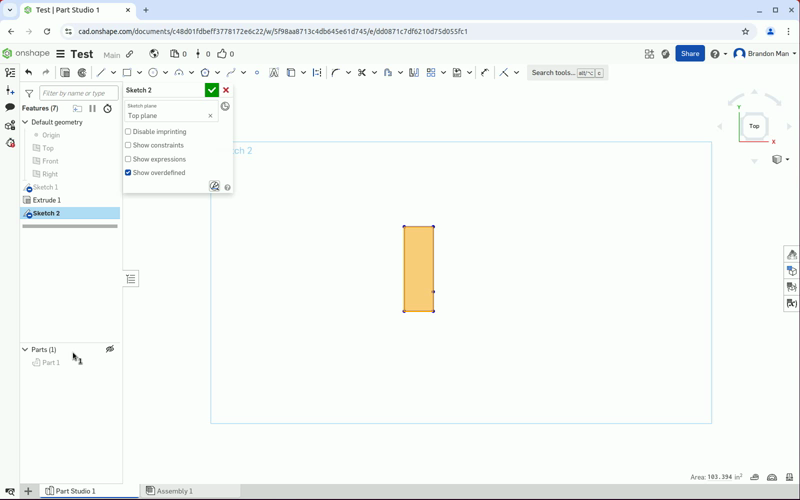
key(shift+y)
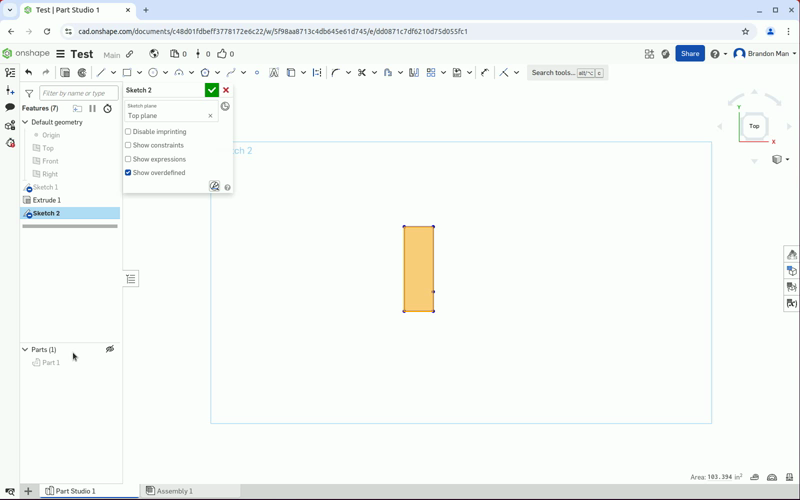
key(shift+e)
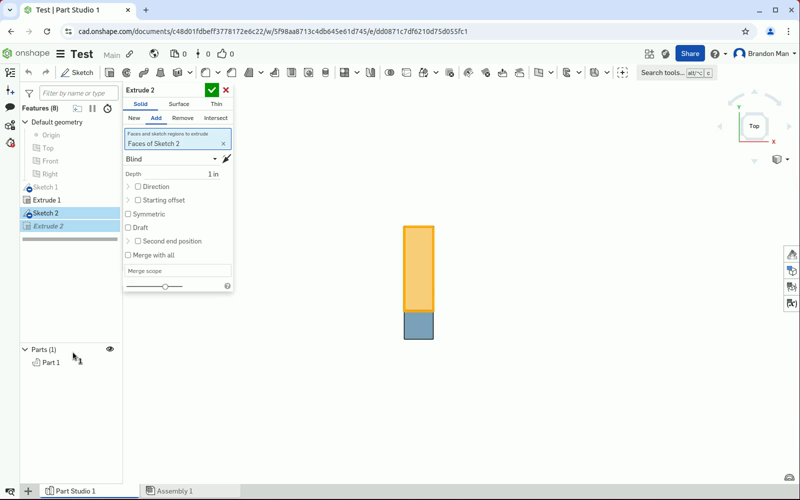
mouse_move(143, 106)
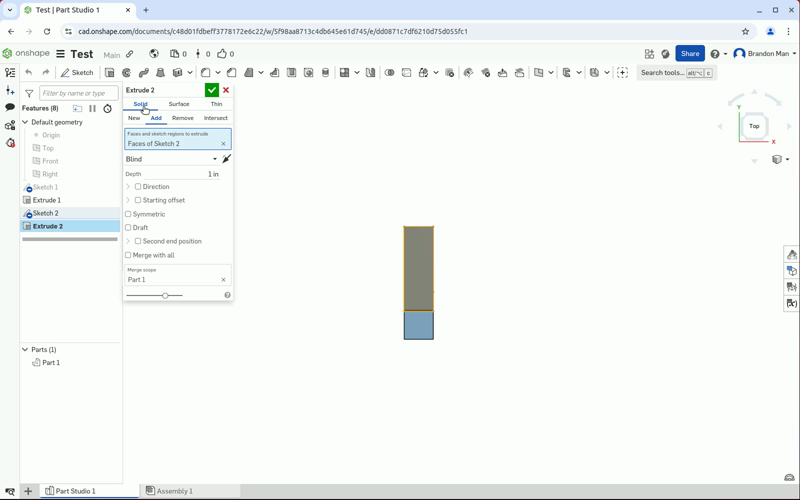
click(143, 106)
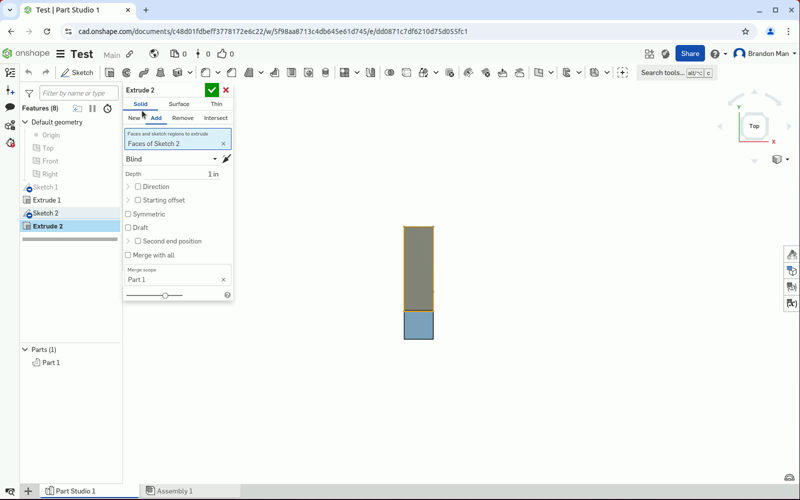
mouse_move(137, 120)
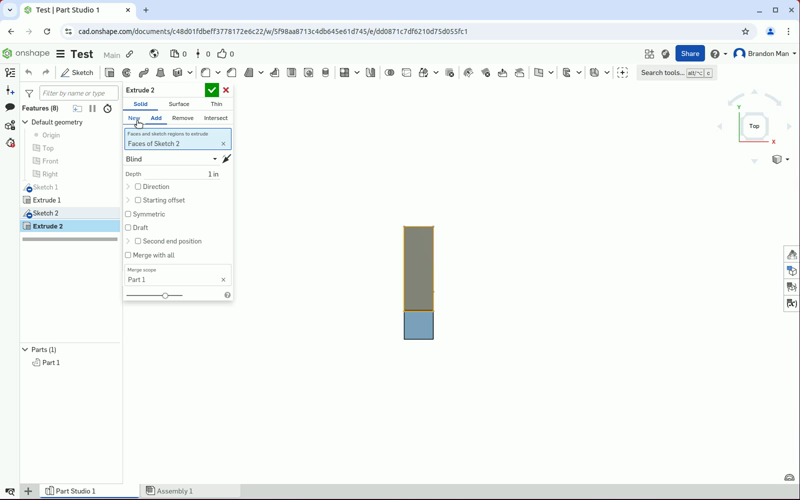
click(137, 120)
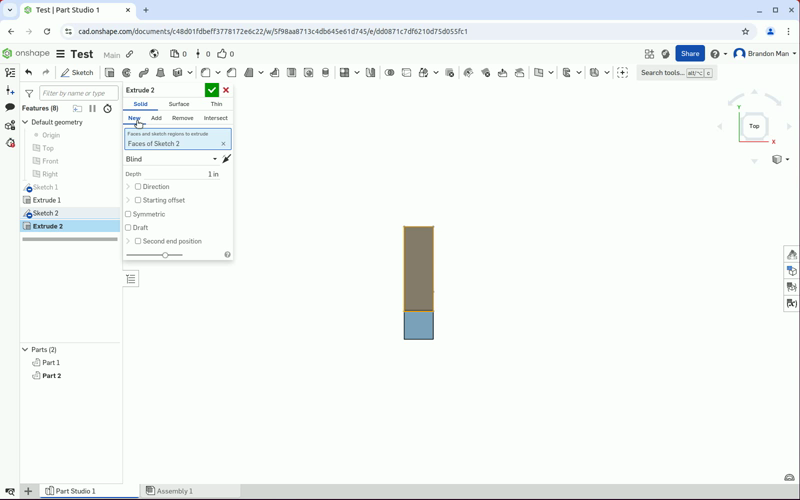
key(tab, 4)
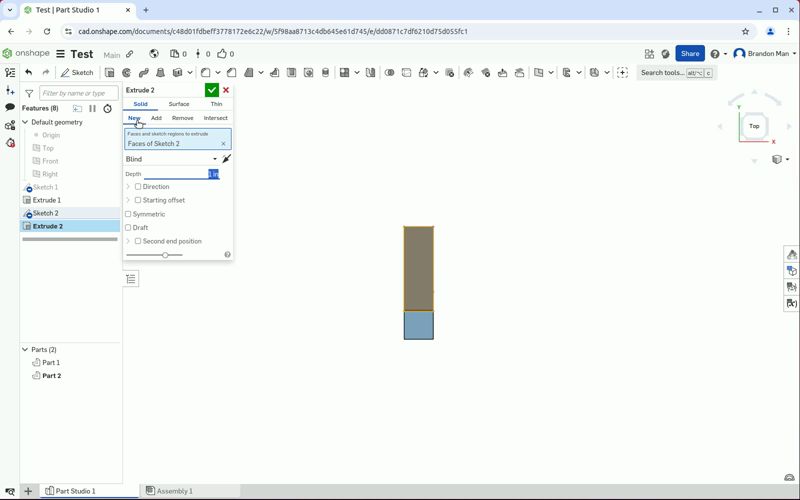
text(5.777)
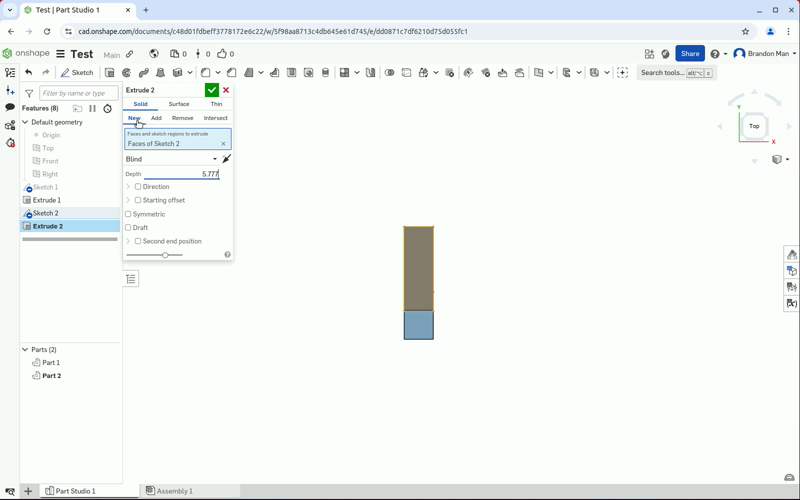
key(enter)
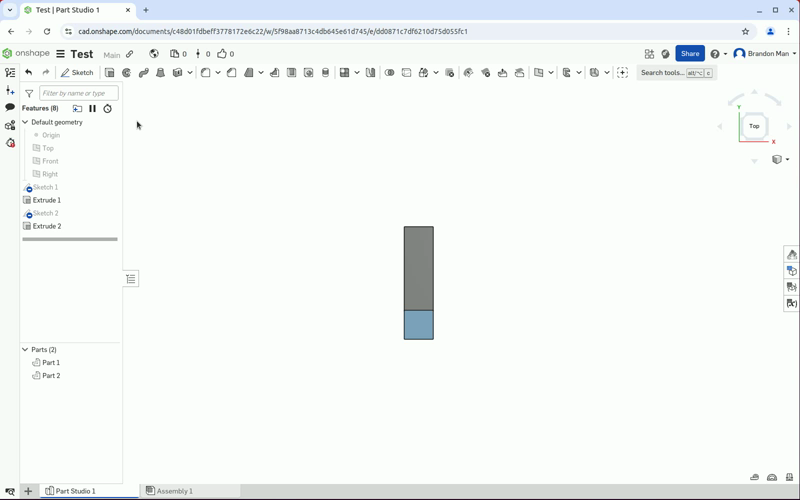
key(shift+h)
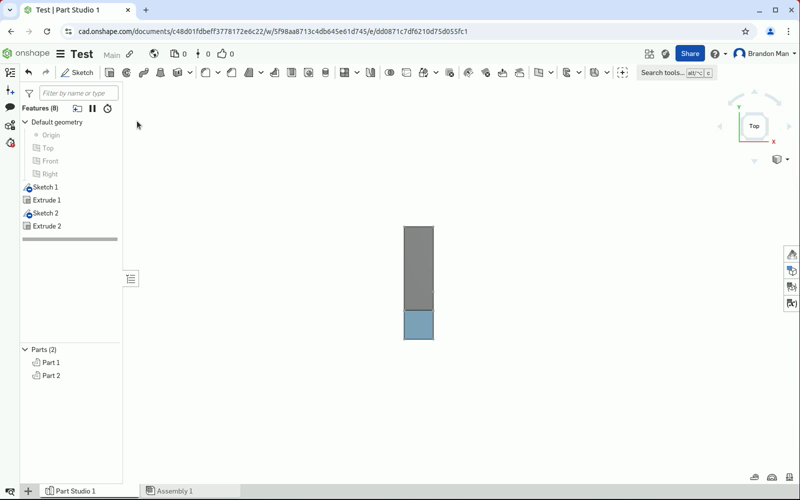
key(shift+h)
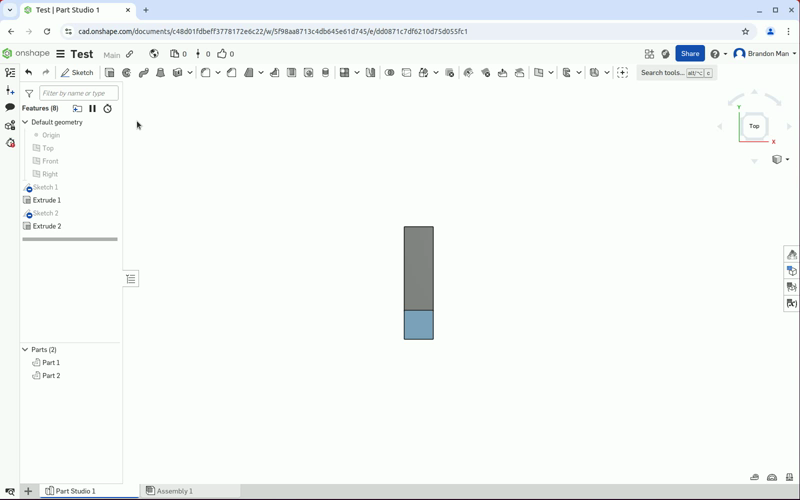
mouse_move(73, 189)
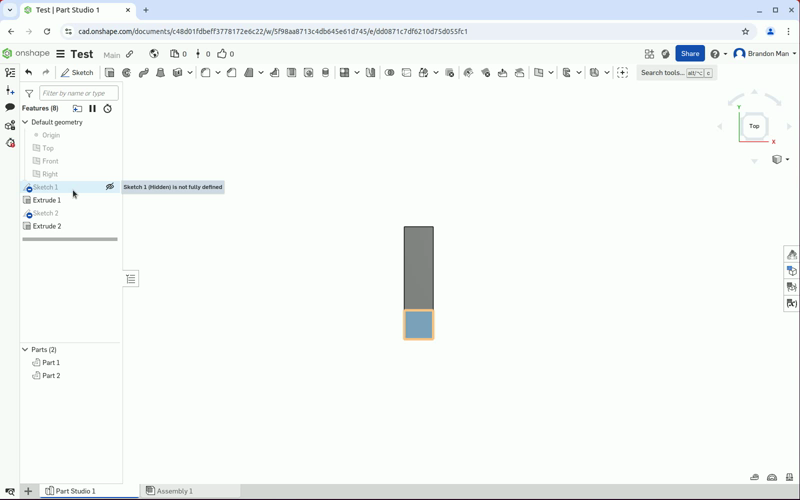
click(73, 189)
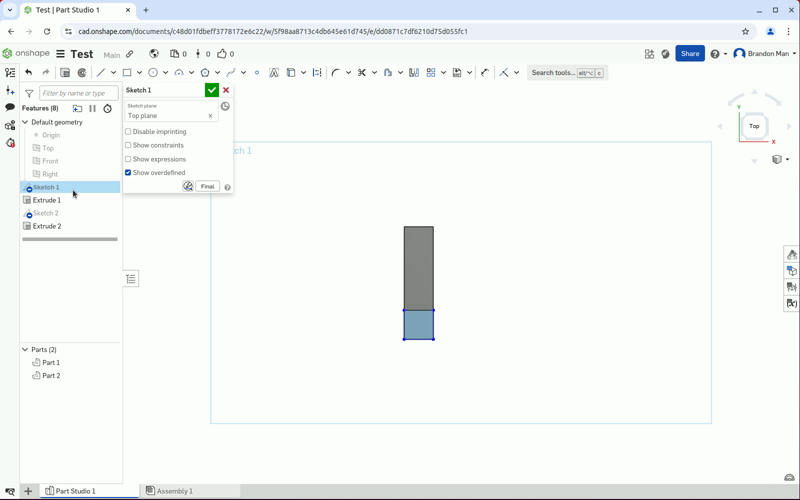
mouse_move(229, 92)
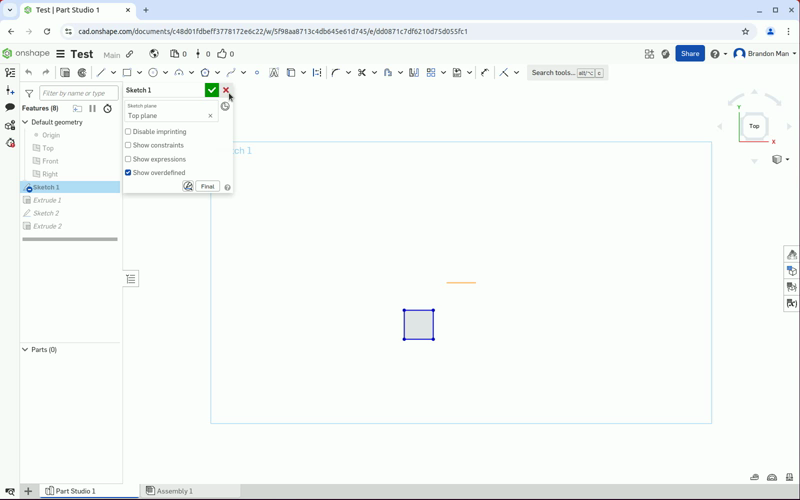
click(229, 92)
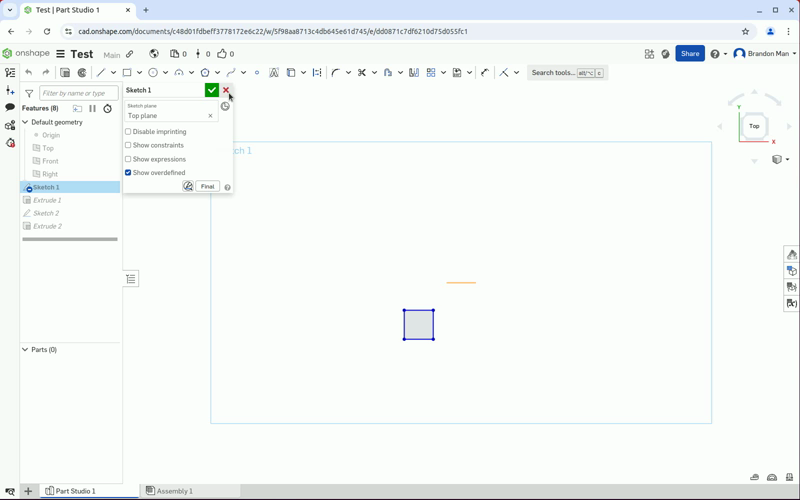
key(shift+s)
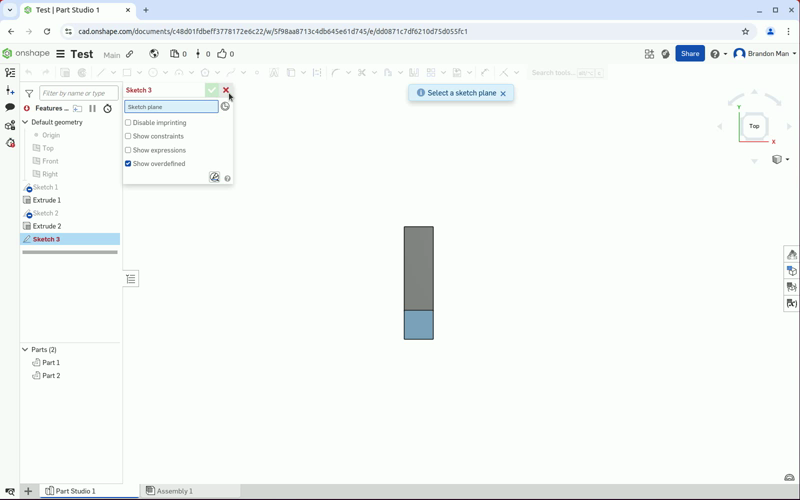
mouse_move(73, 150)
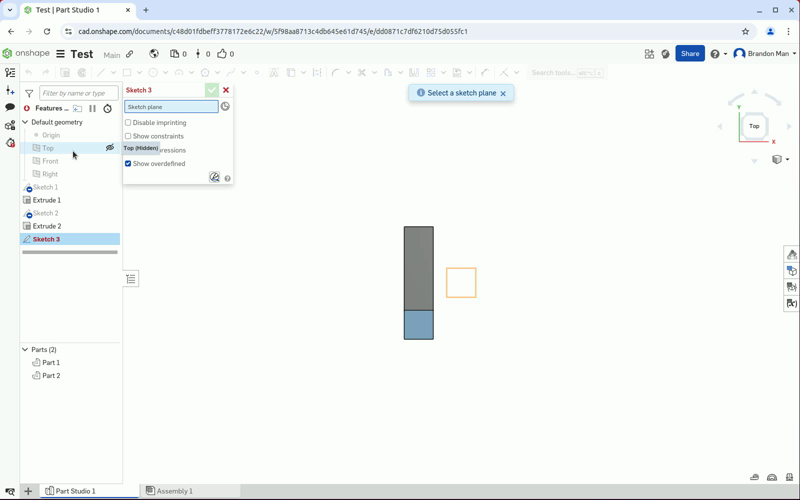
click(73, 150)
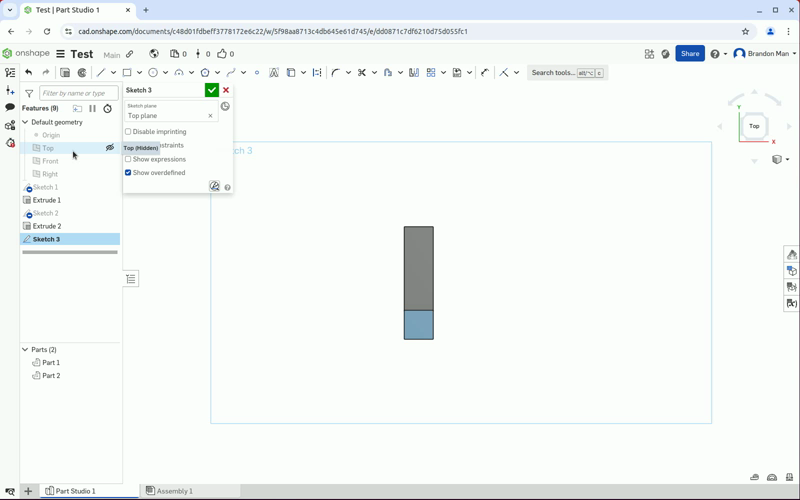
mouse_move(73, 352)
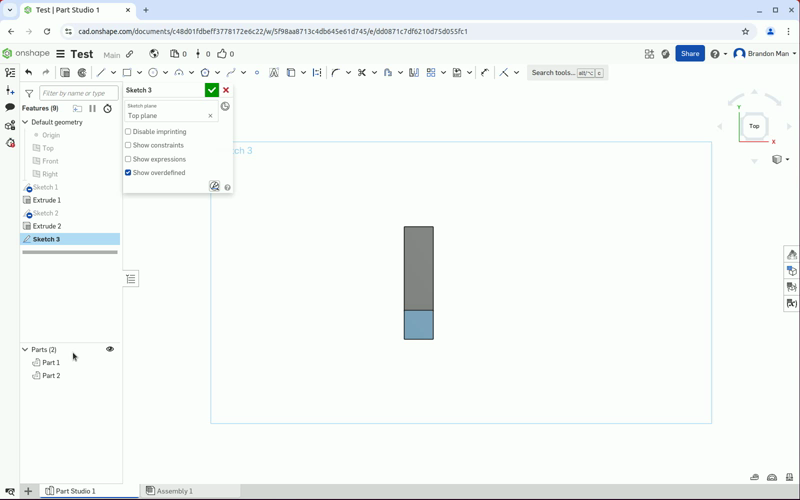
key(y)
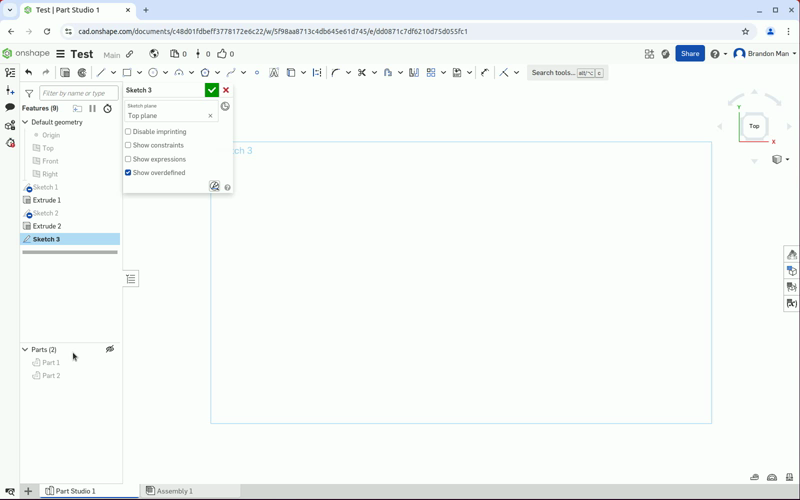
key(l)
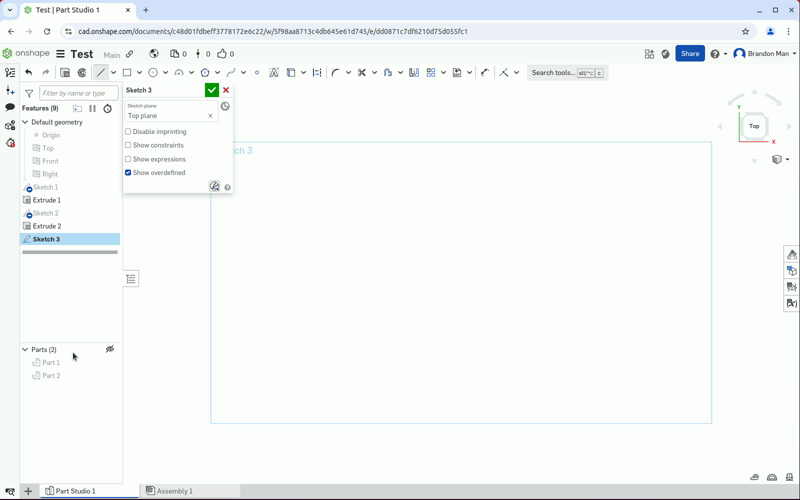
key_down(shift)
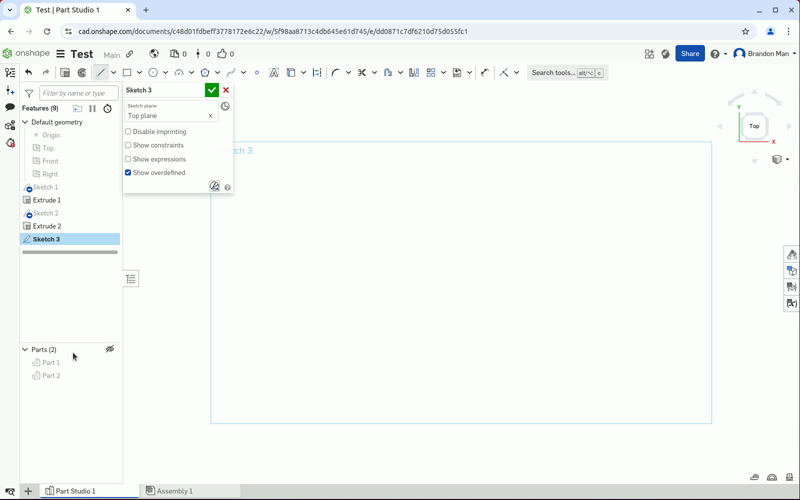
mouse_move(432, 311)
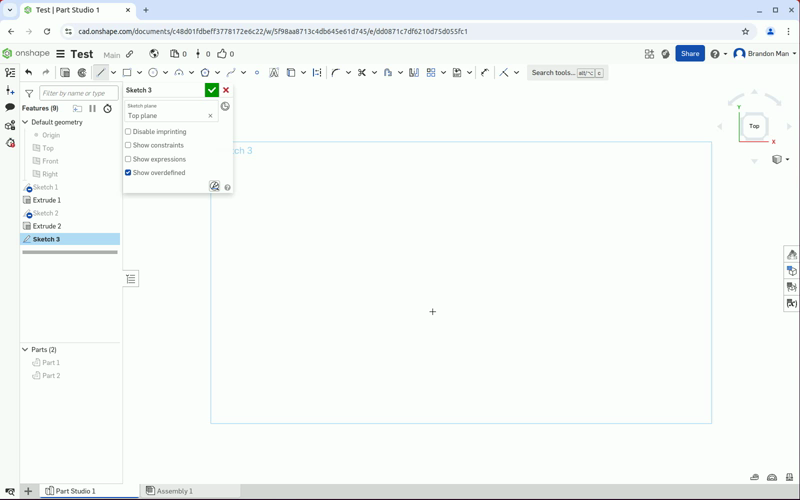
click(432, 311)
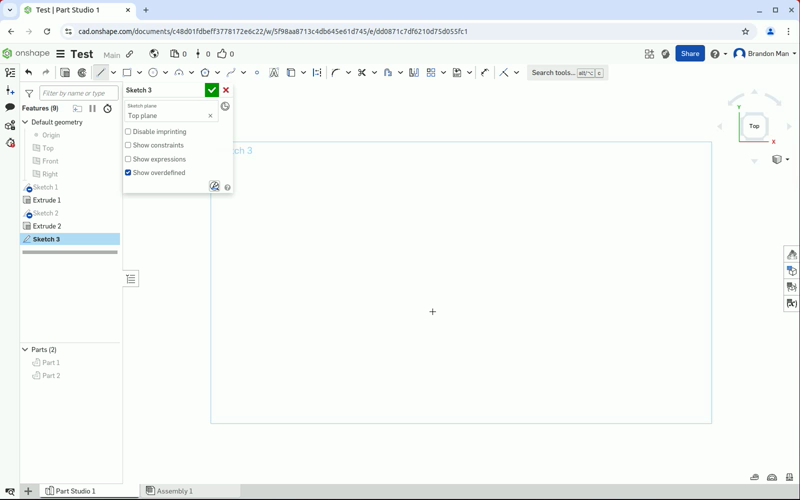
key_up(shift)
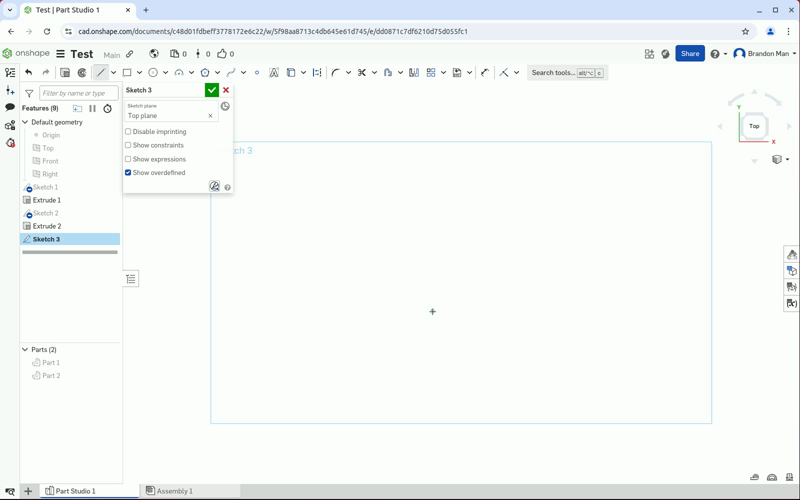
key_down(shift)
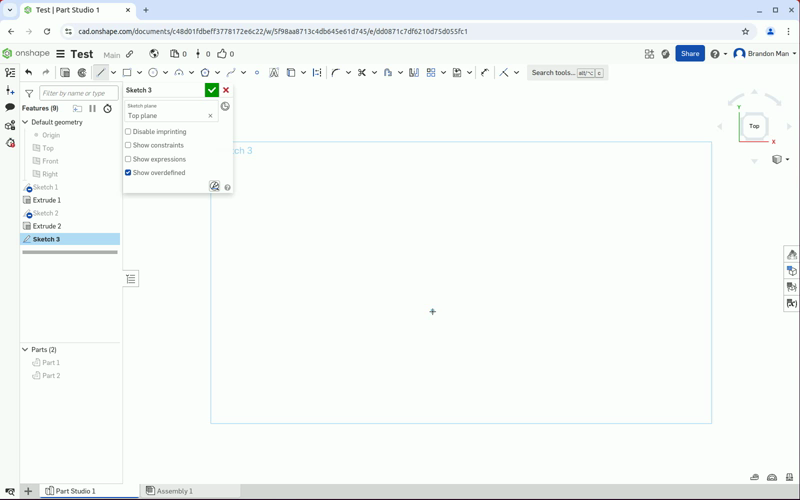
mouse_move(462, 311)
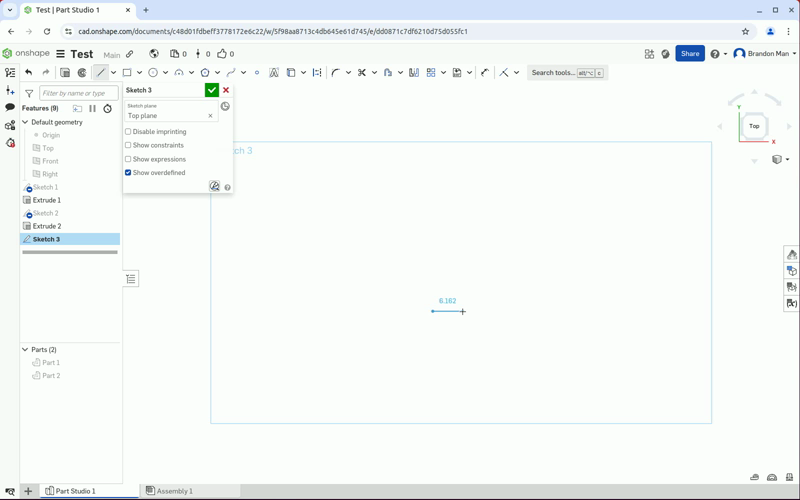
mouse_move(452, 311)
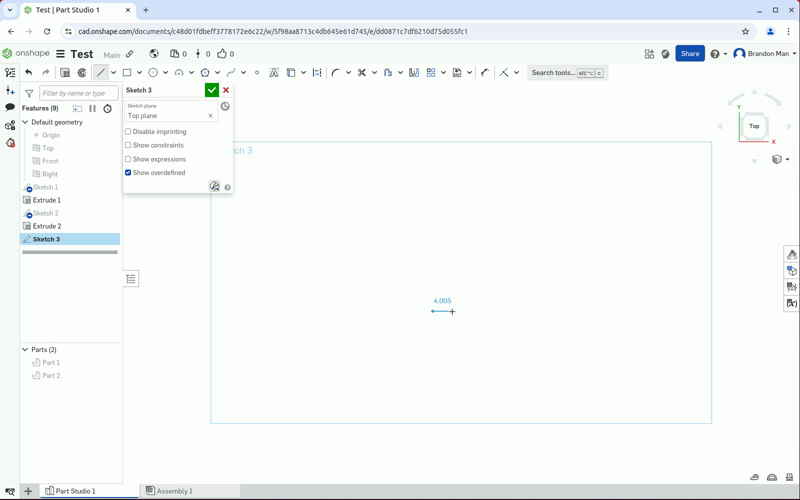
click(452, 311)
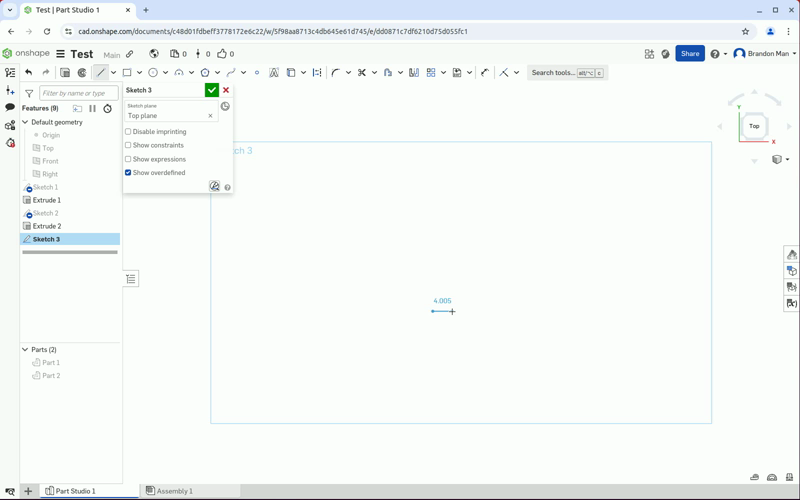
key_up(shift)
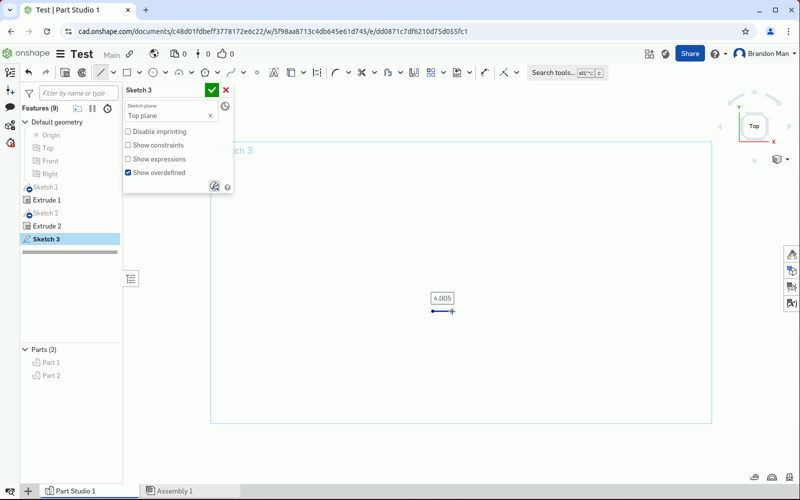
key_down(shift)
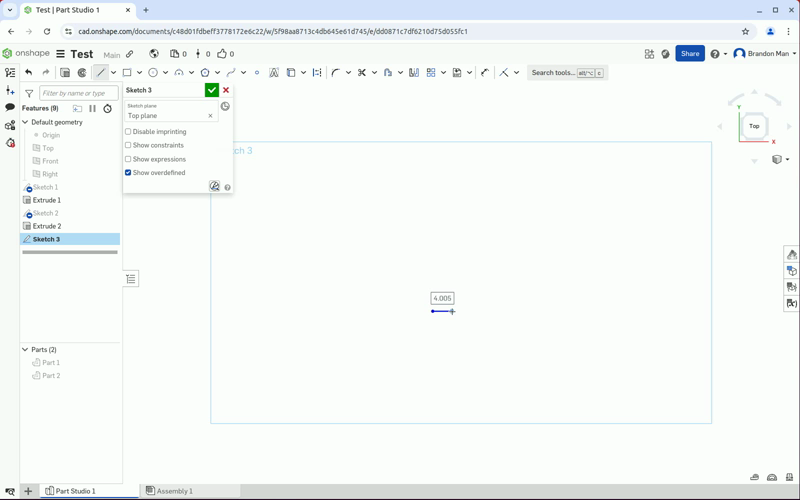
mouse_move(517, 246)
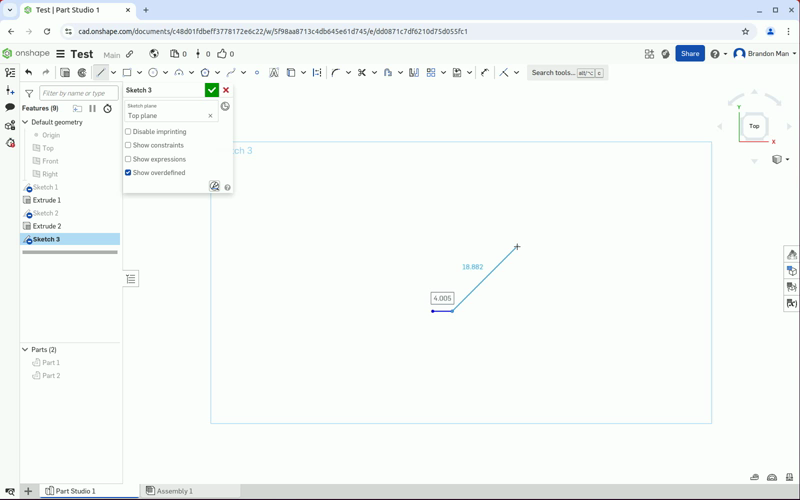
click(517, 246)
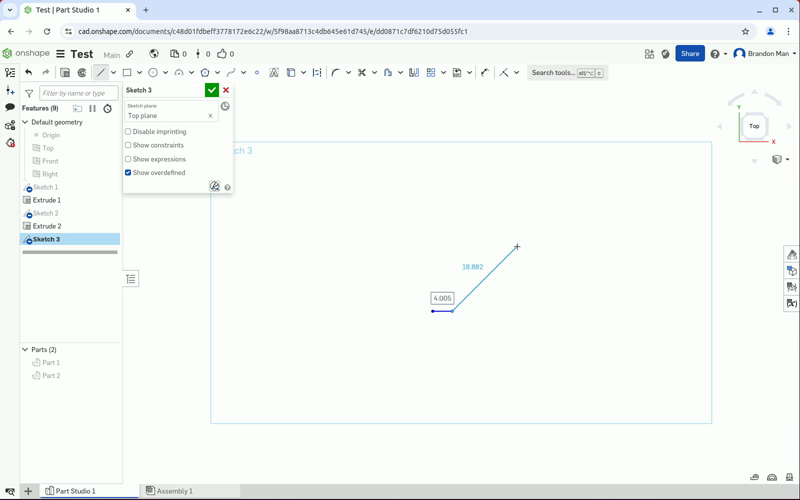
key_up(shift)
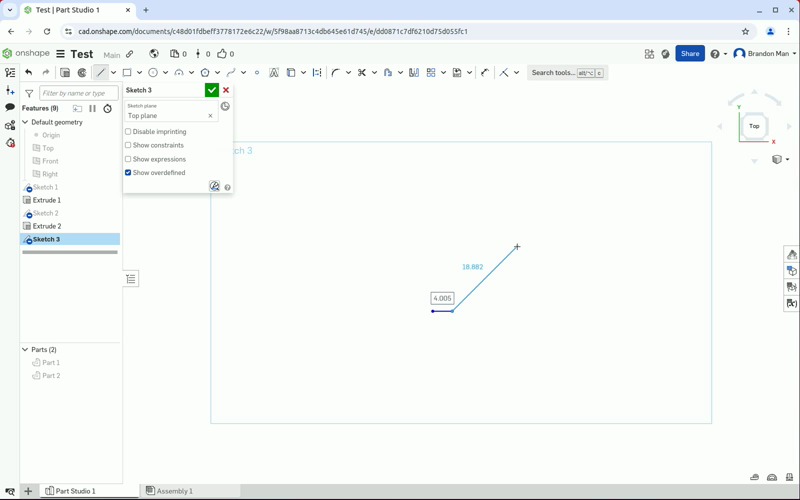
key_down(shift)
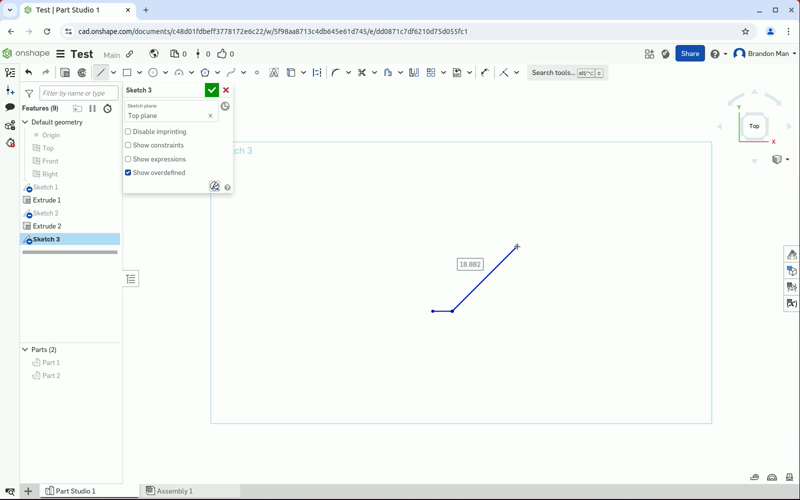
mouse_move(547, 246)
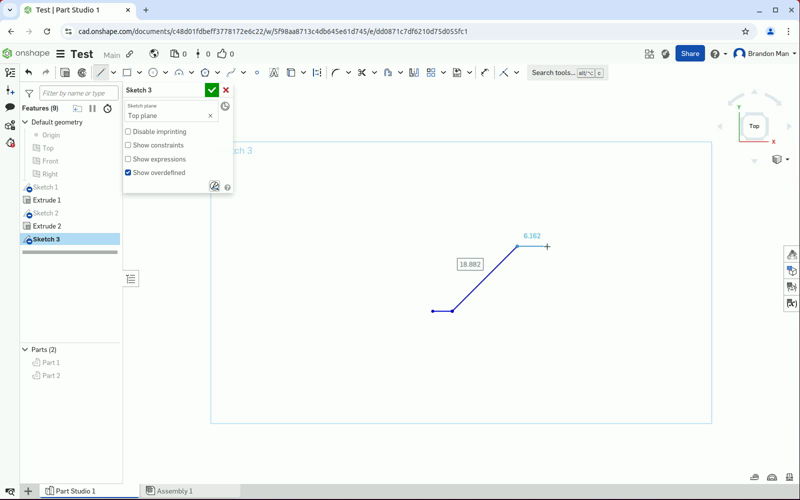
mouse_move(517, 226)
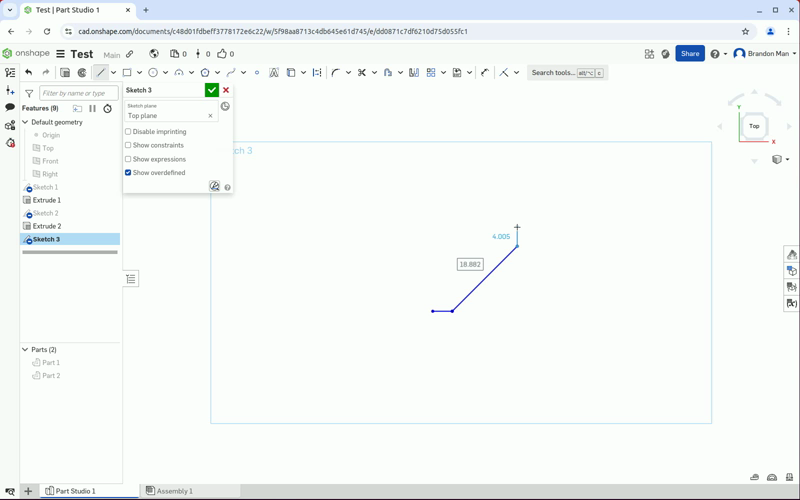
click(517, 226)
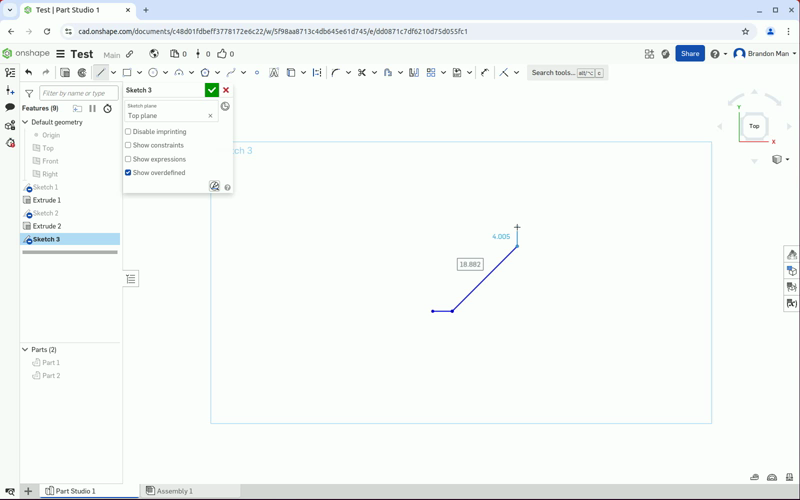
key_up(shift)
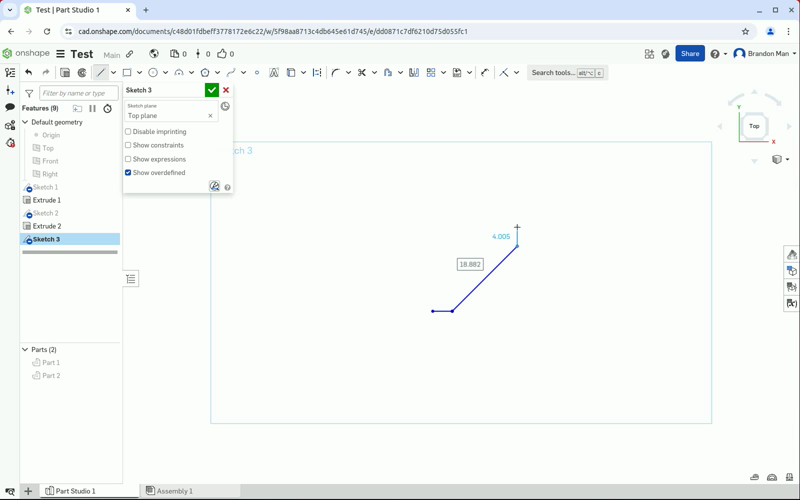
key_down(shift)
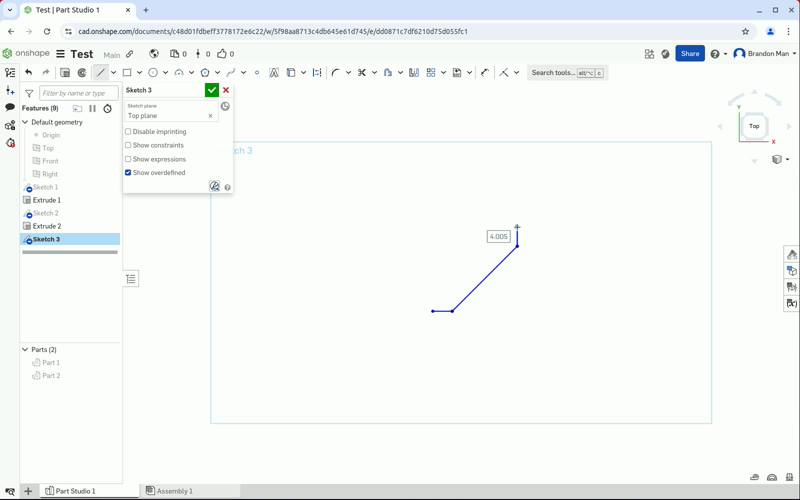
mouse_move(547, 226)
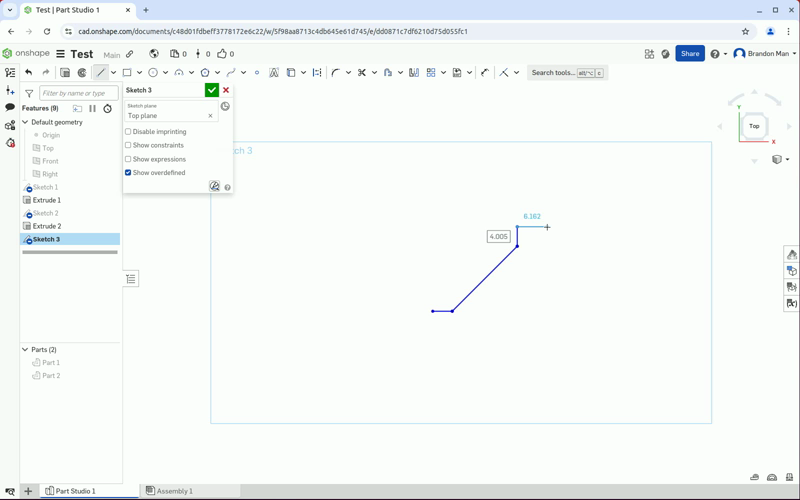
mouse_move(497, 226)
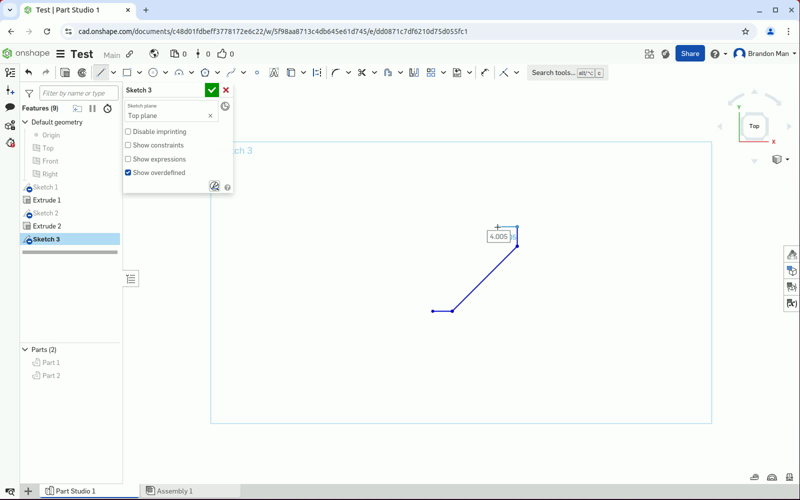
click(497, 226)
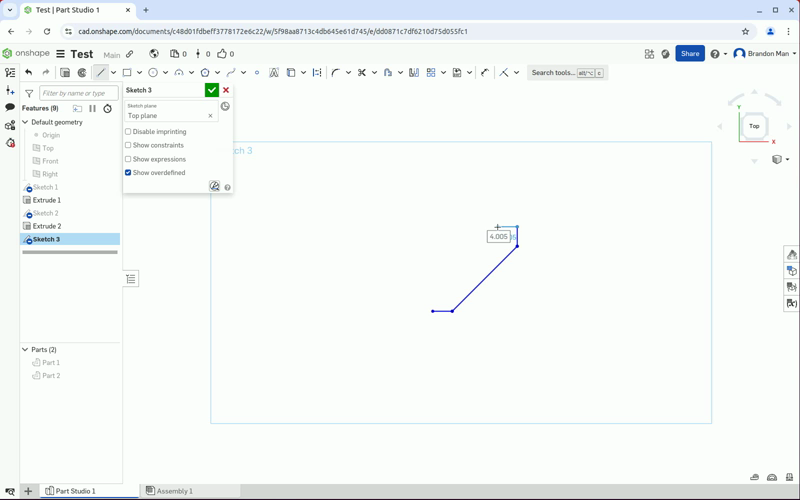
key_up(shift)
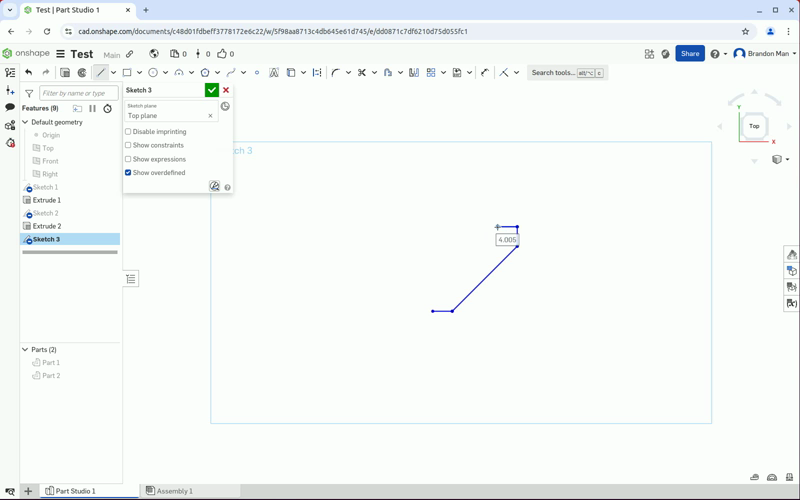
key_down(shift)
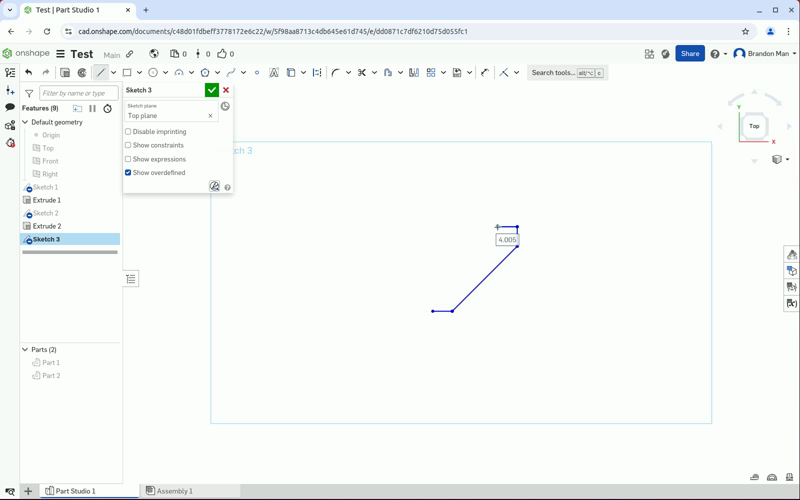
mouse_move(432, 291)
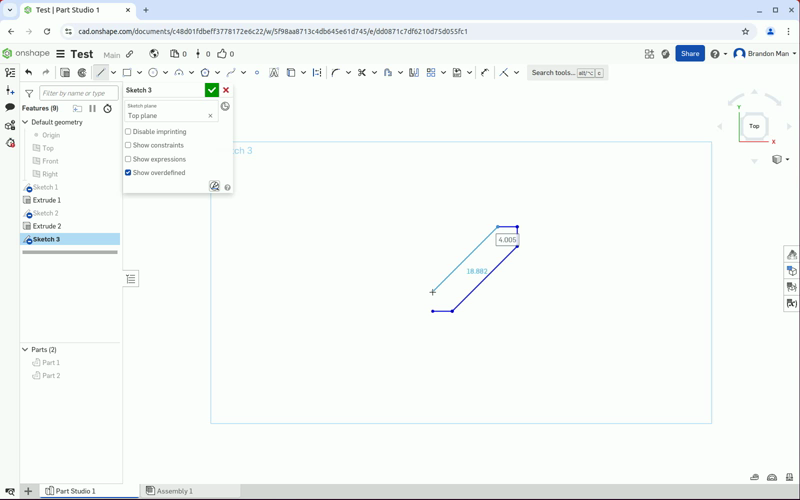
click(432, 291)
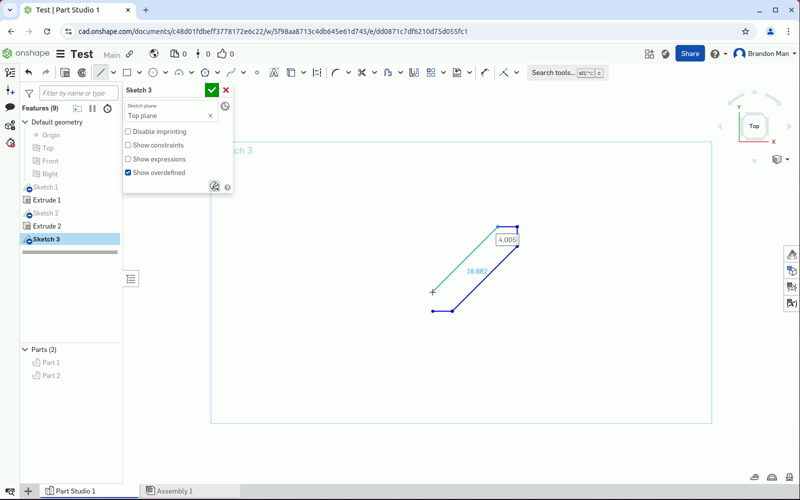
key_up(shift)
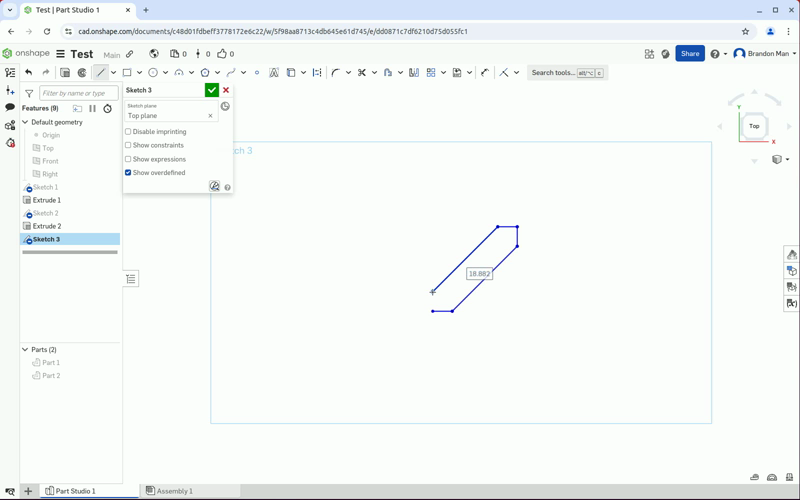
mouse_move(462, 291)
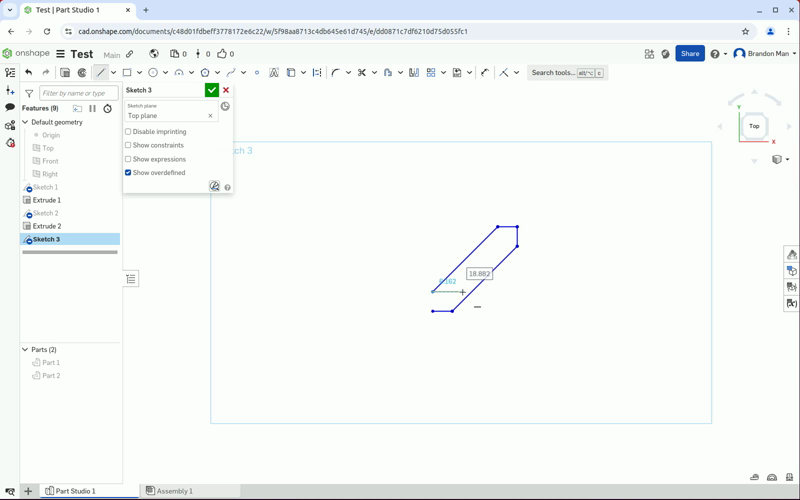
key_down(shift)
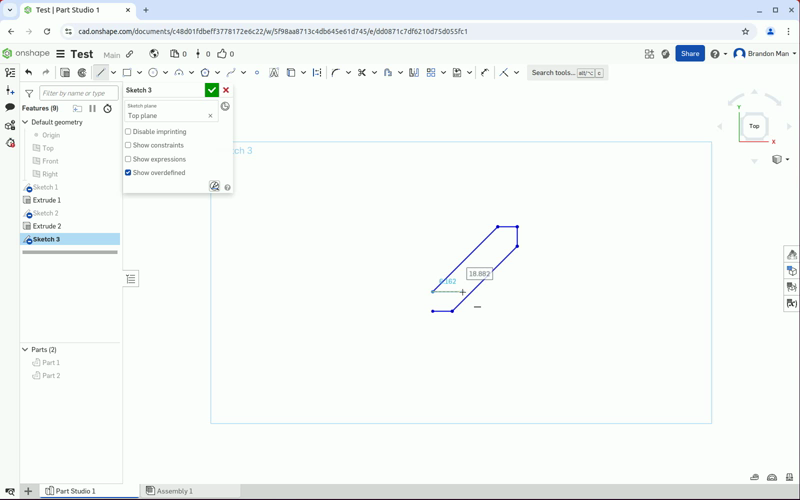
mouse_move(432, 311)
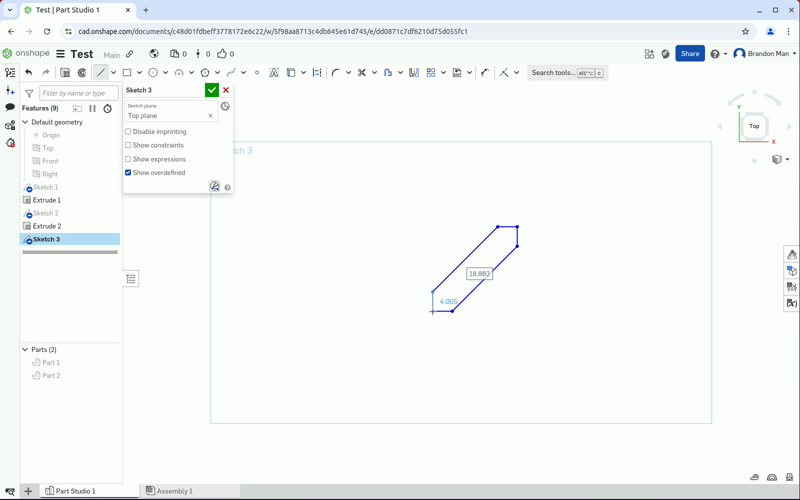
key_up(shift)
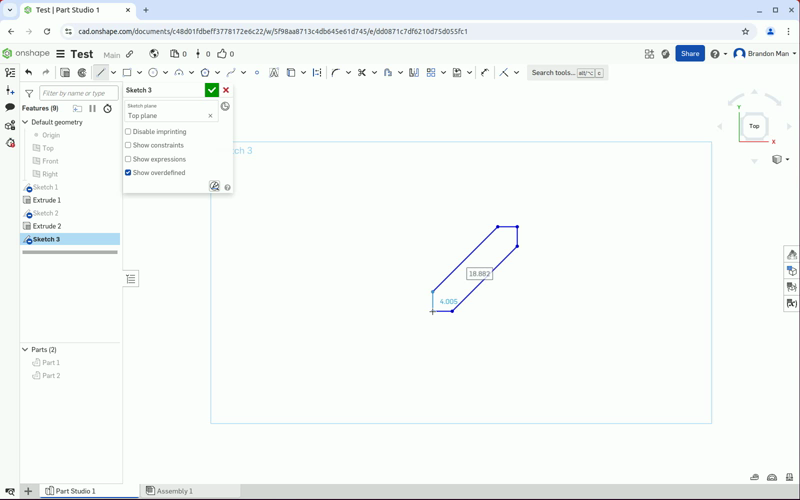
click(432, 311)
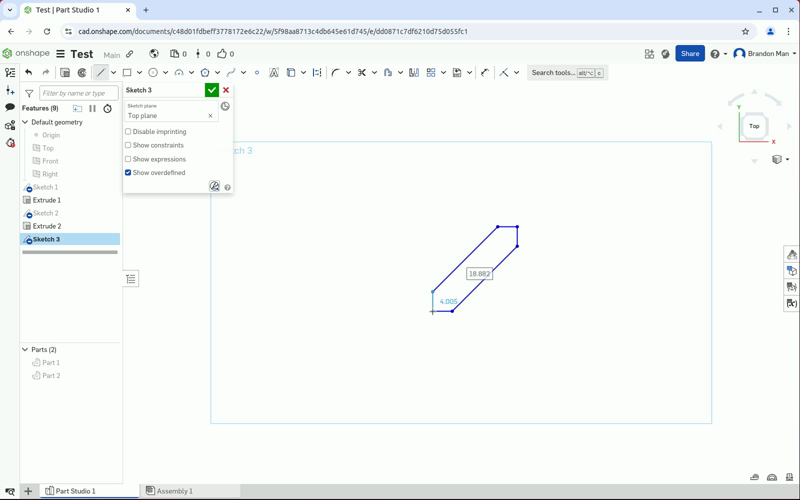
key(esc)
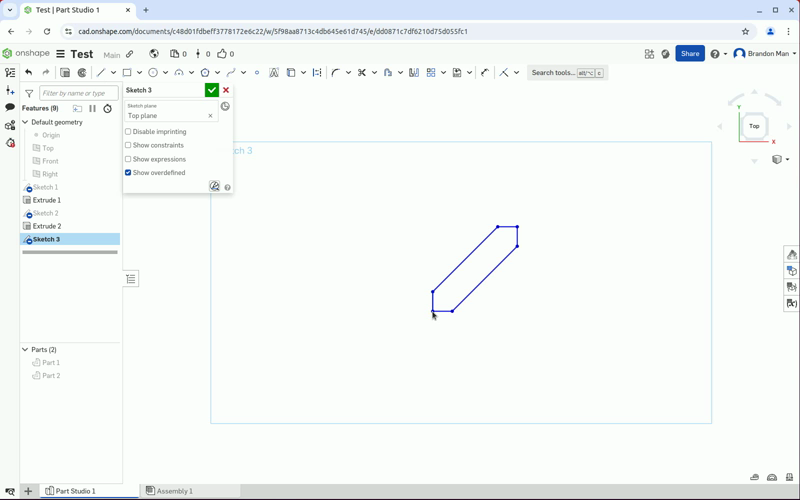
mouse_move(478, 275)
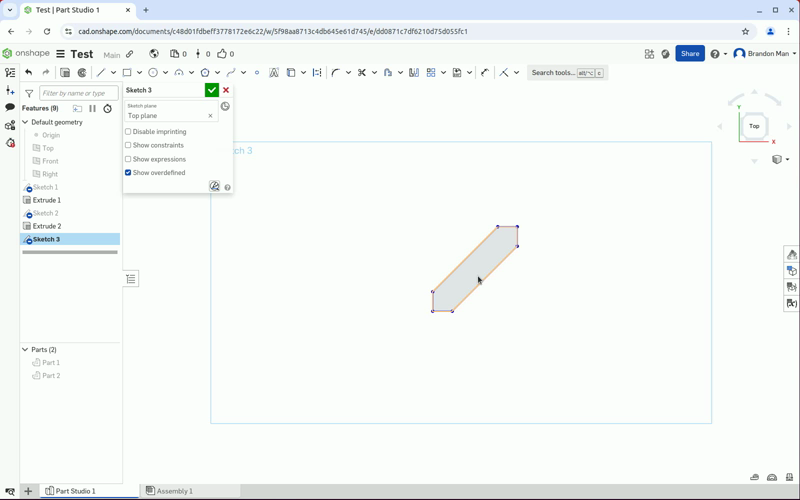
click(478, 275)
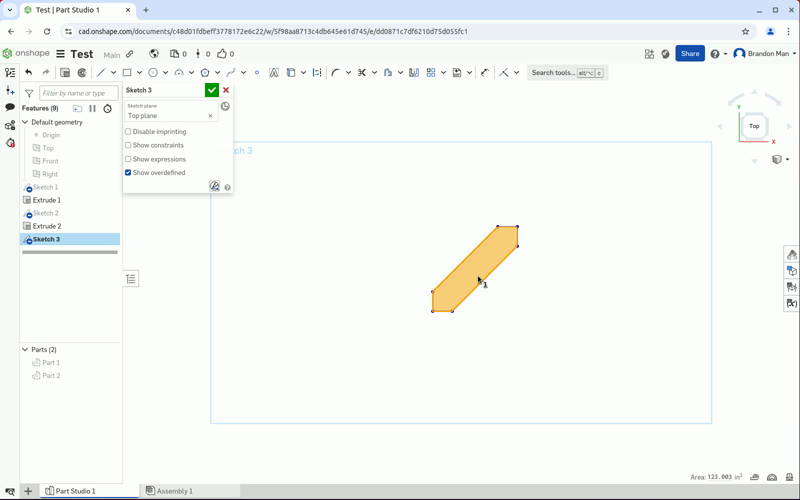
mouse_move(73, 352)
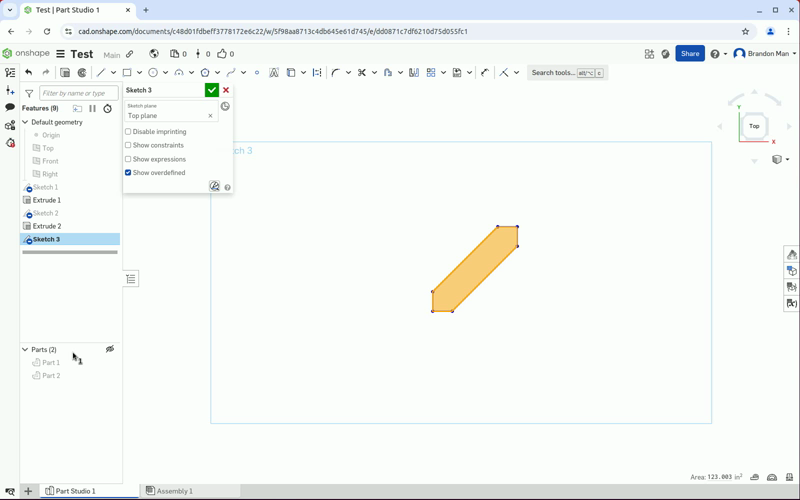
key(shift+y)
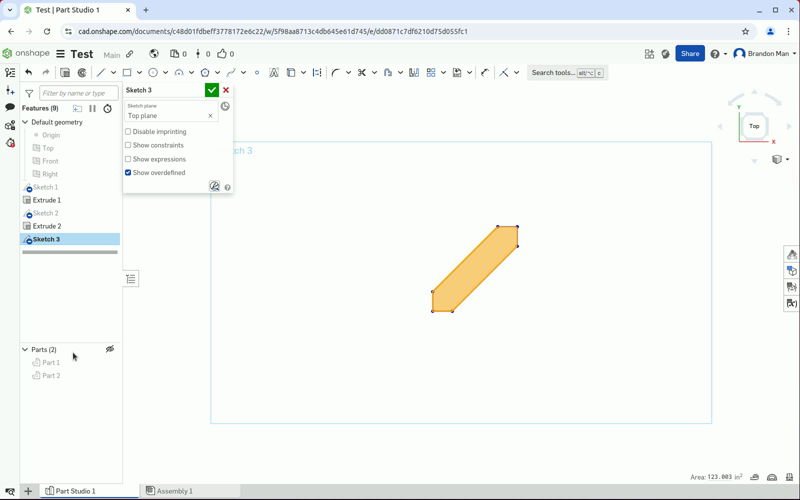
key(shift+e)
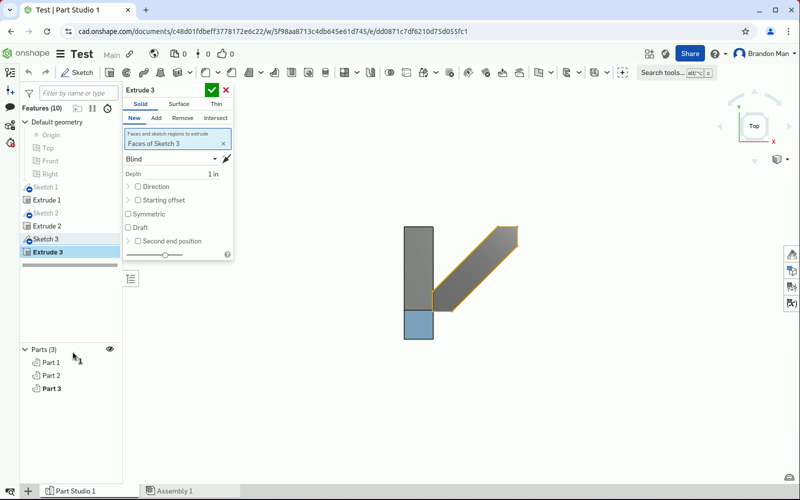
mouse_move(143, 106)
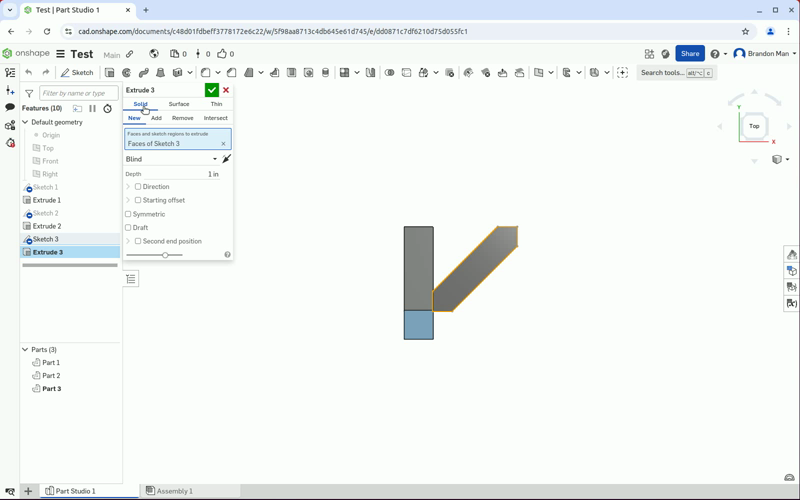
click(143, 106)
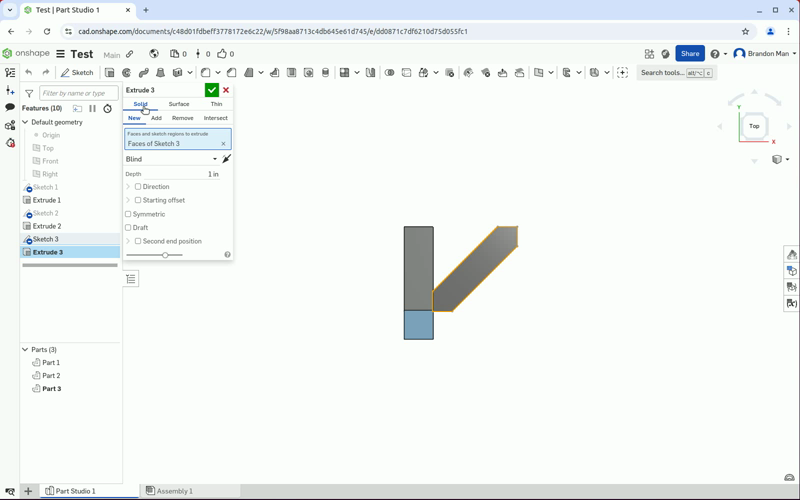
mouse_move(137, 120)
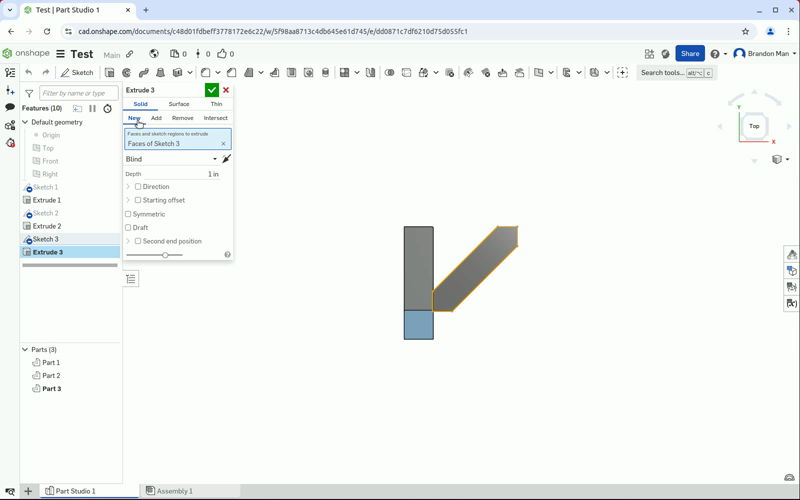
click(137, 120)
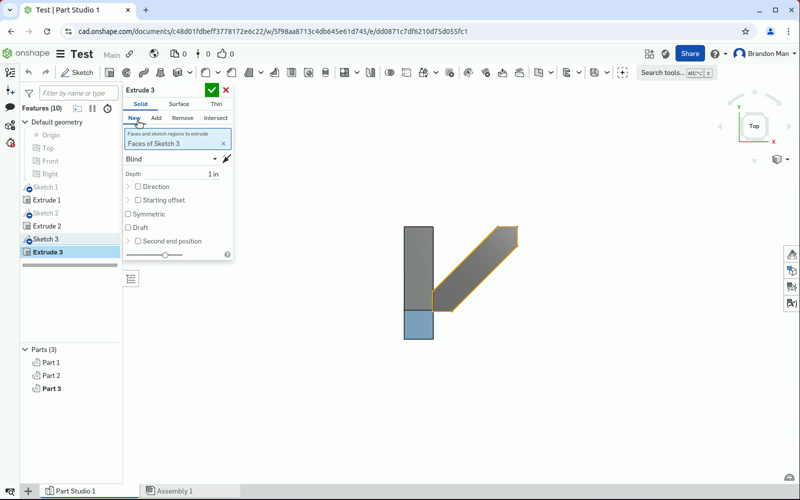
key(tab, 4)
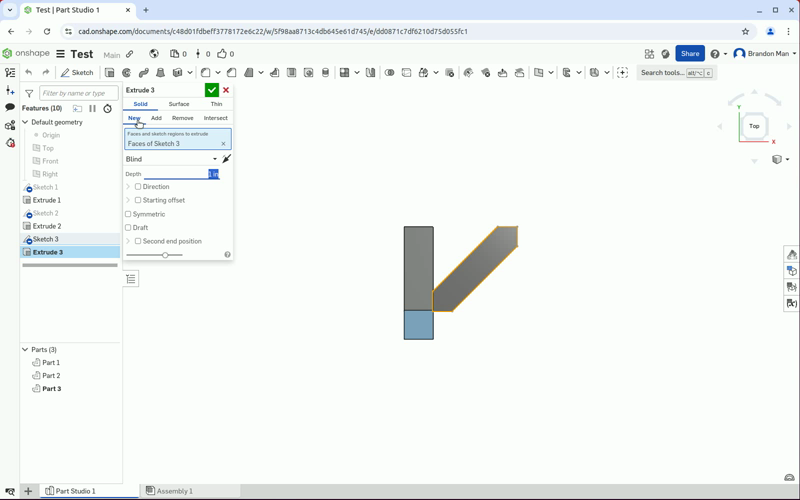
text(5.777)
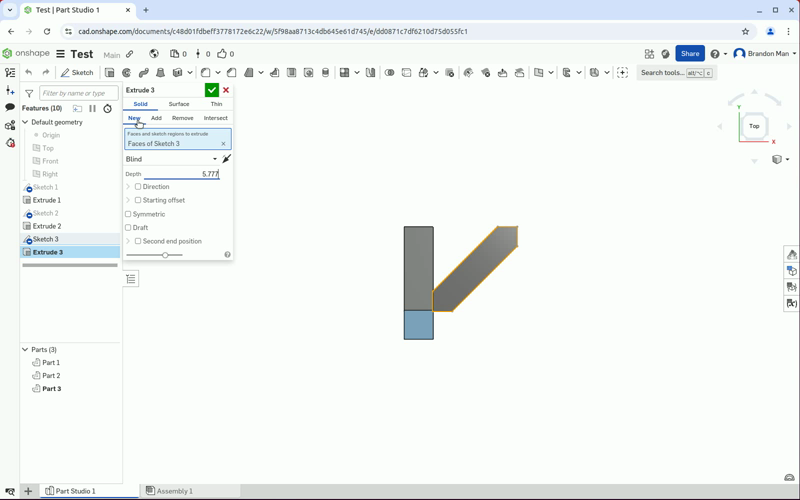
key(enter)
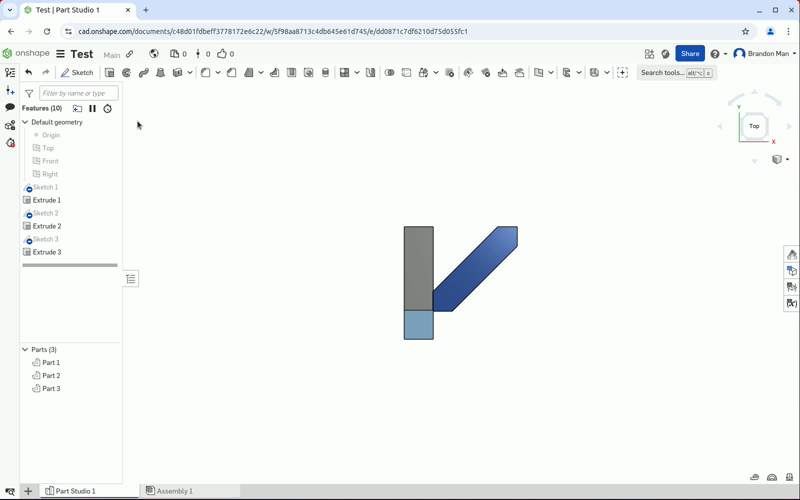
key(shift+h)
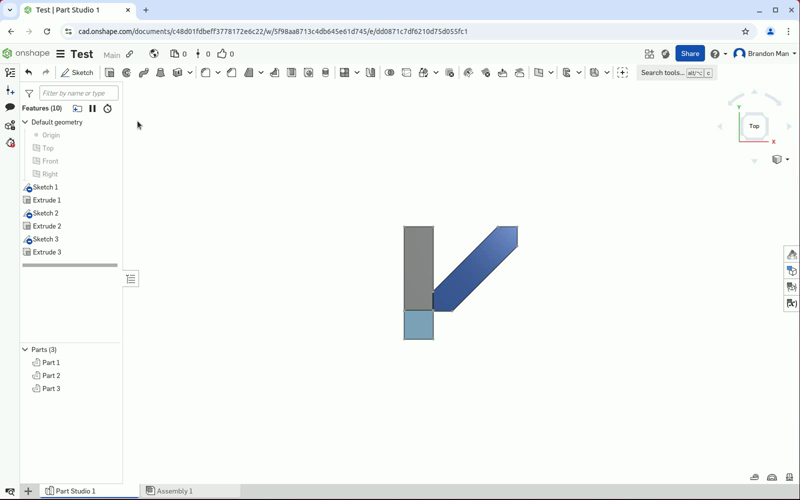
key(shift+h)
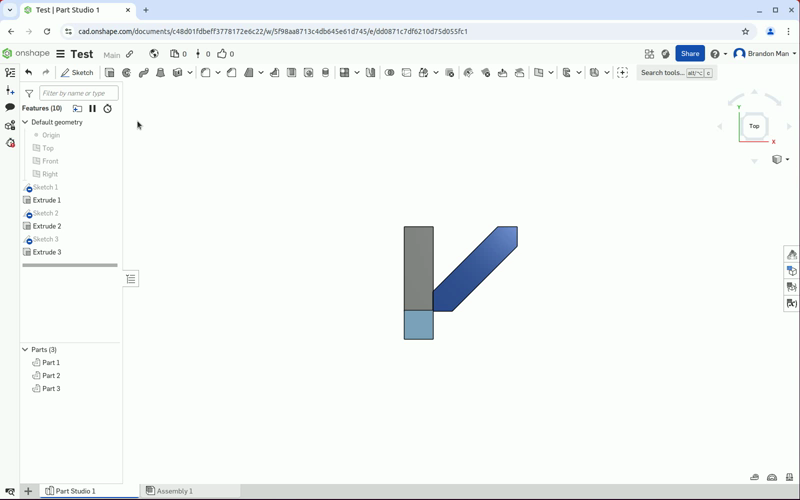
mouse_move(73, 189)
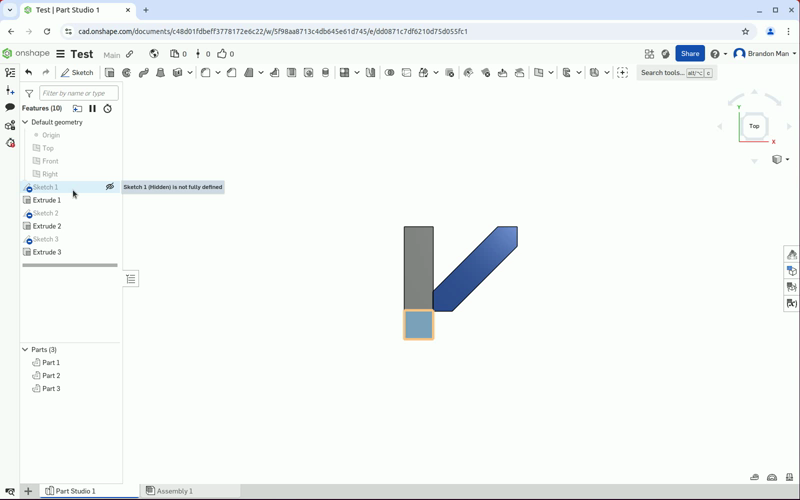
click(73, 189)
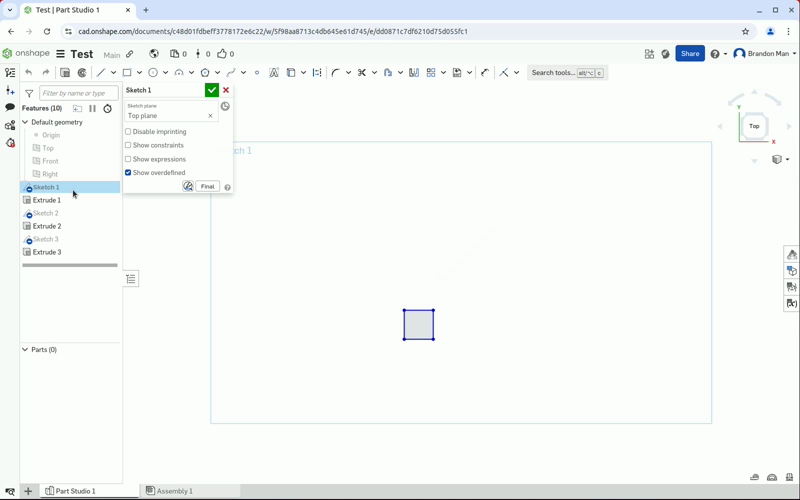
mouse_move(229, 92)
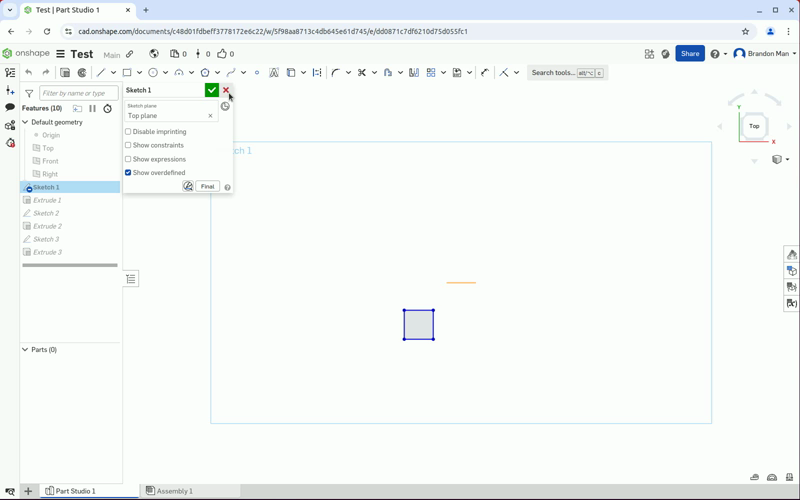
click(229, 92)
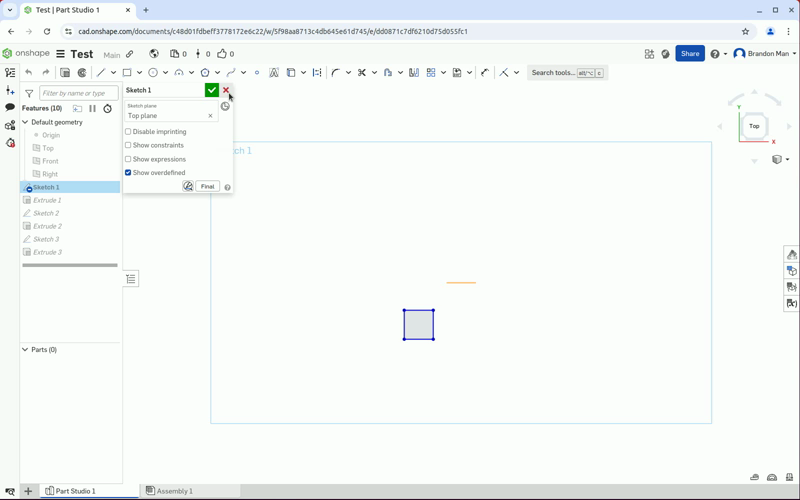
key(shift+s)
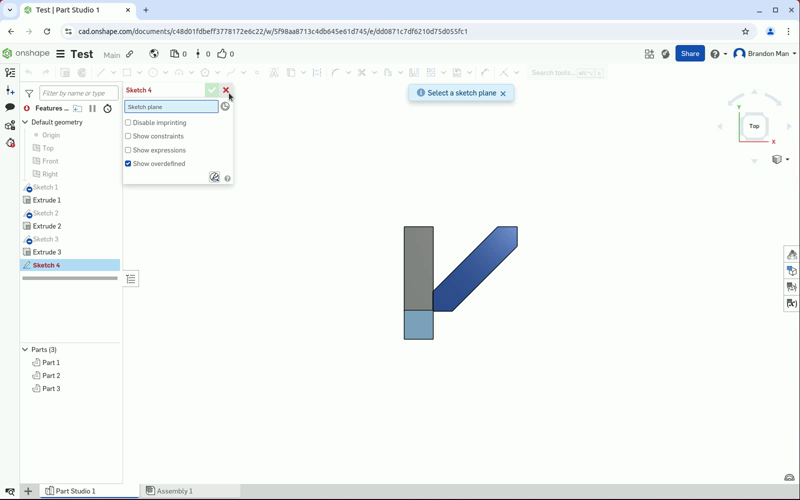
mouse_move(73, 150)
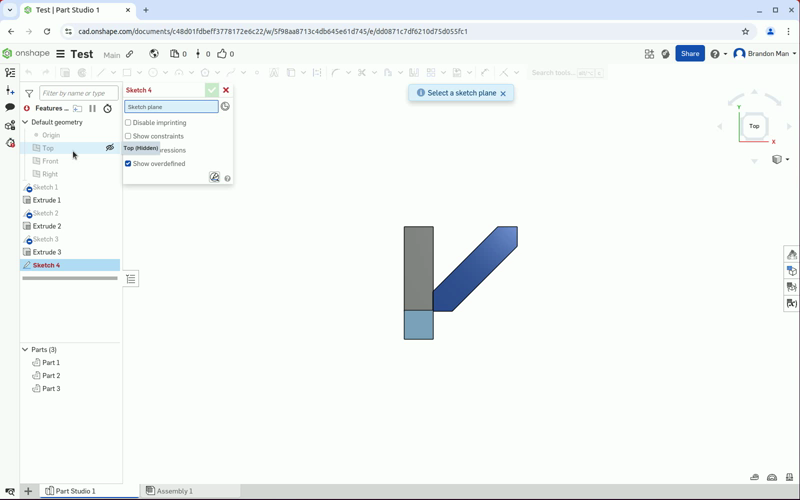
click(73, 150)
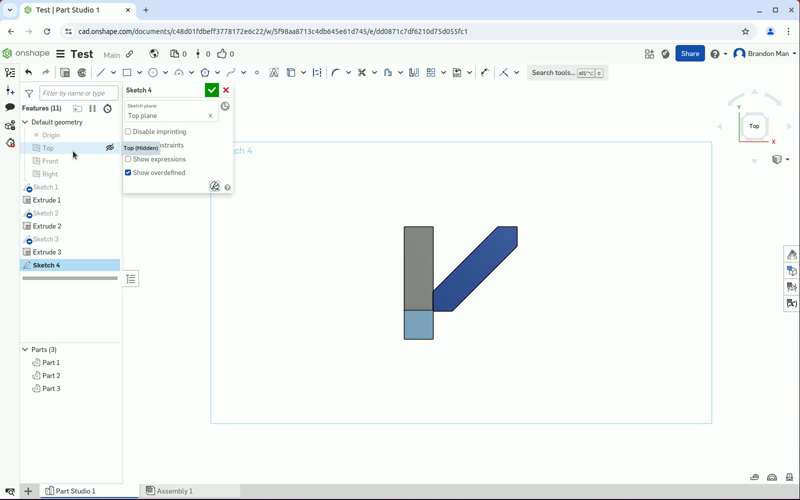
mouse_move(73, 352)
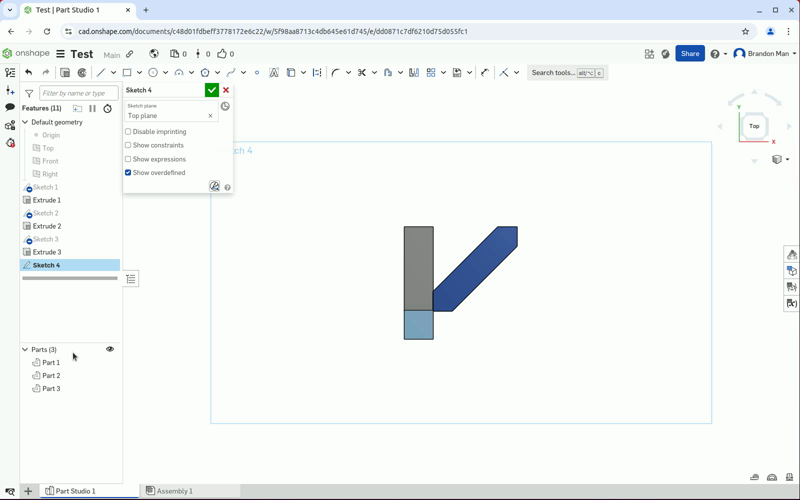
key(y)
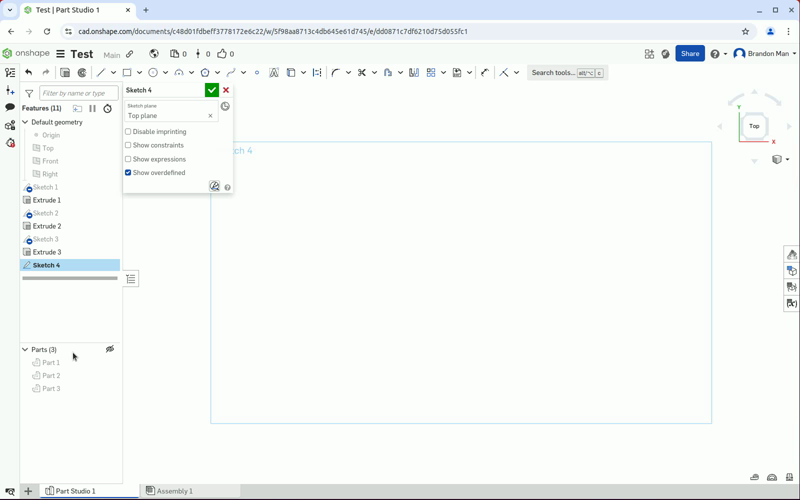
key(l)
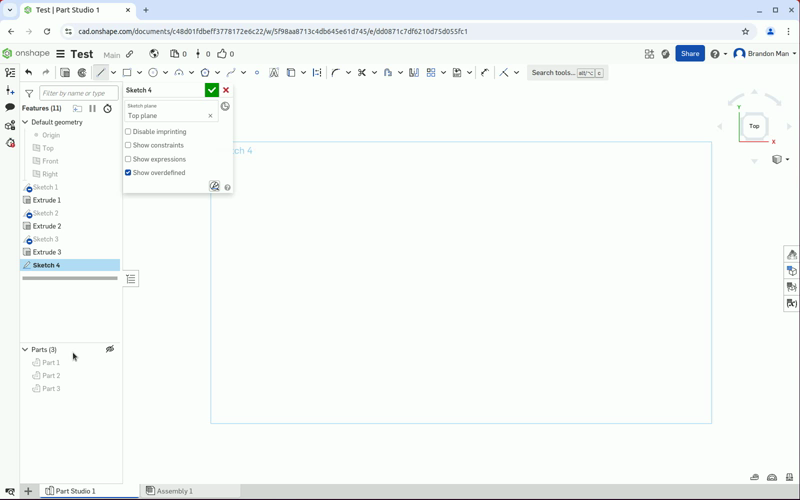
key_down(shift)
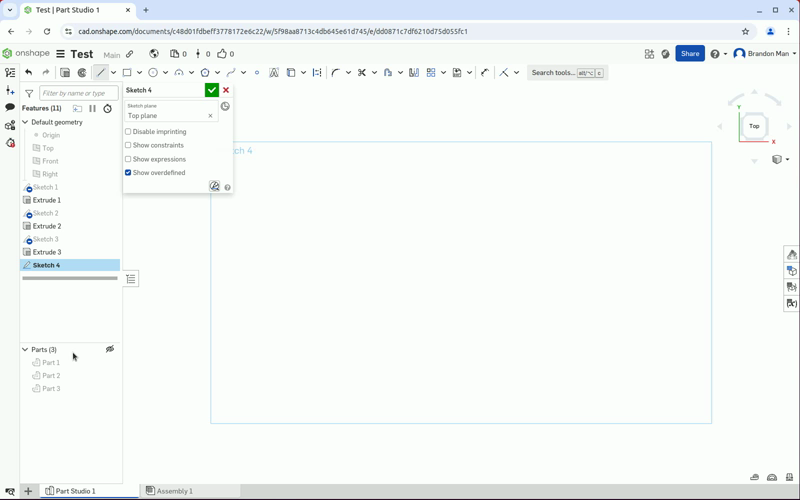
mouse_move(432, 339)
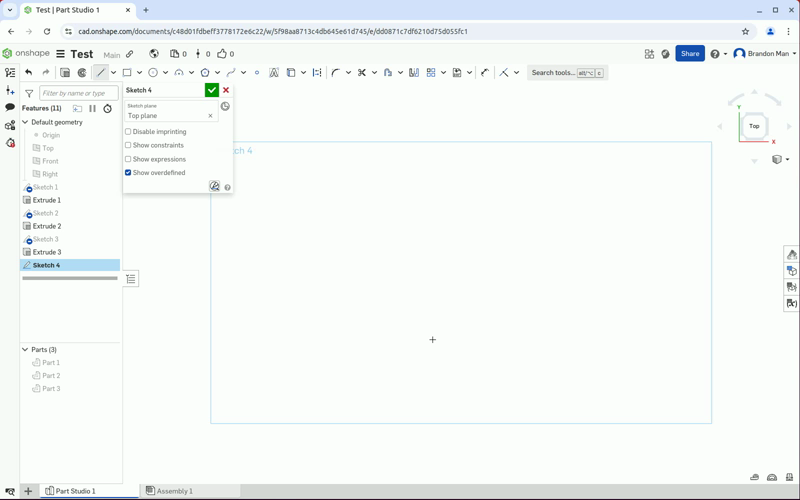
click(432, 339)
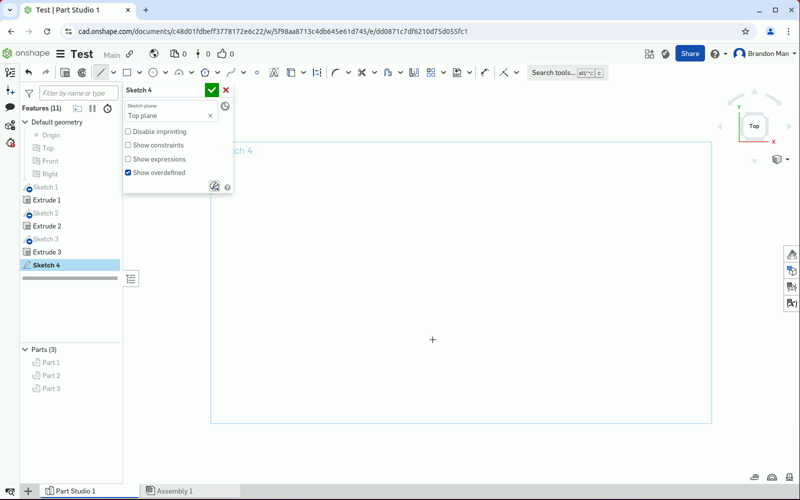
key_up(shift)
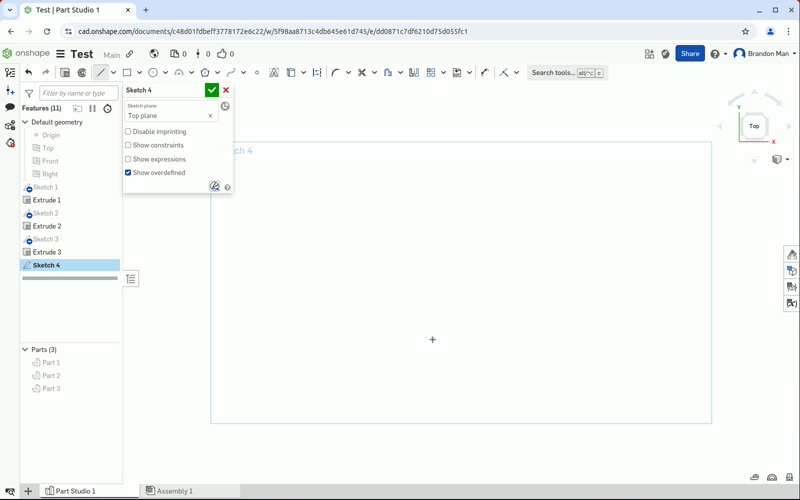
key_down(shift)
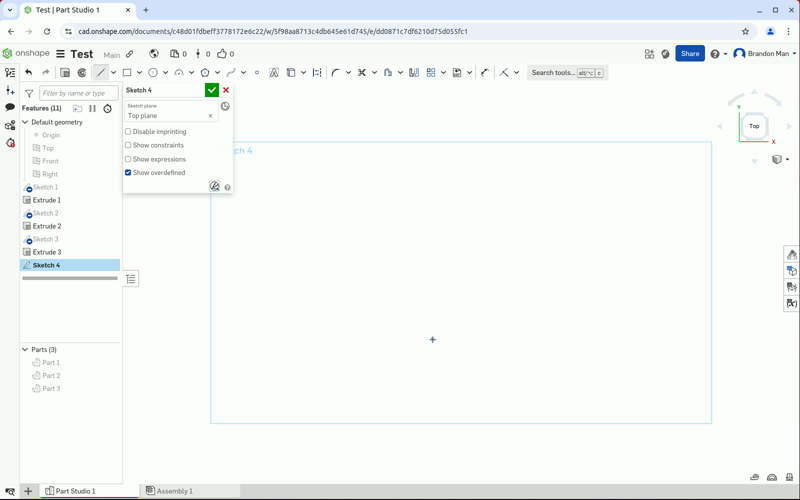
mouse_move(517, 339)
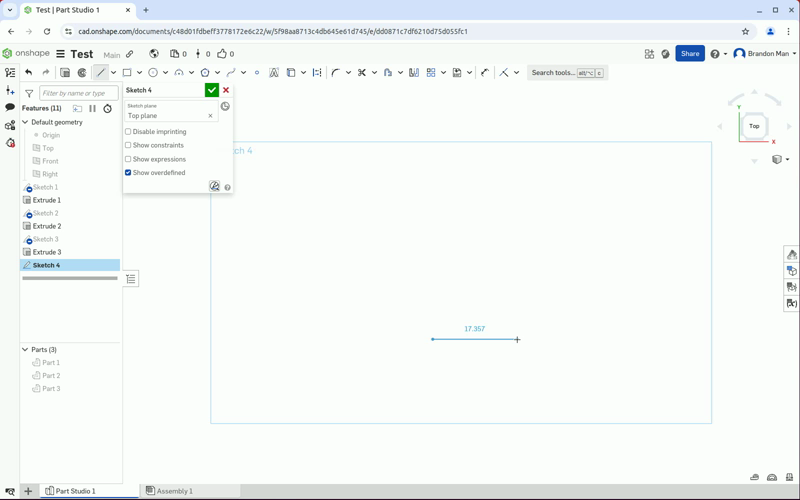
click(517, 339)
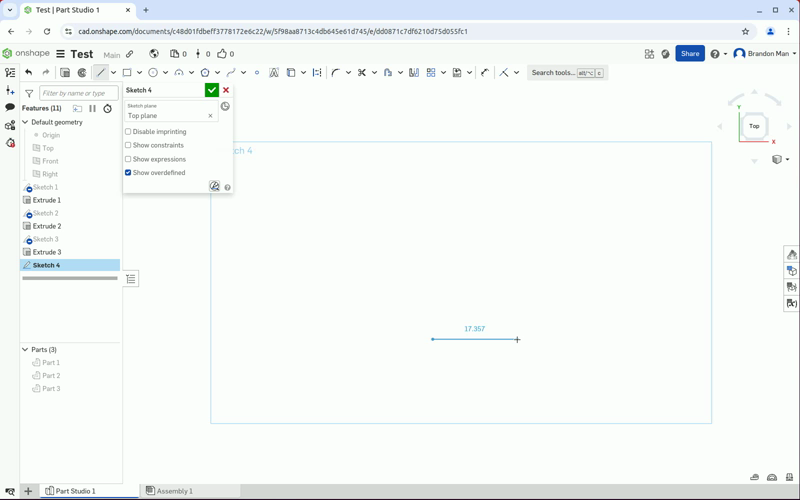
key_up(shift)
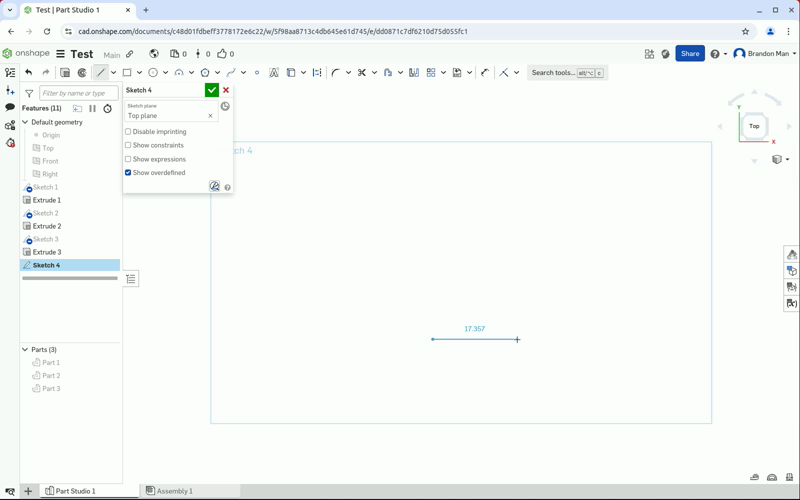
key_down(shift)
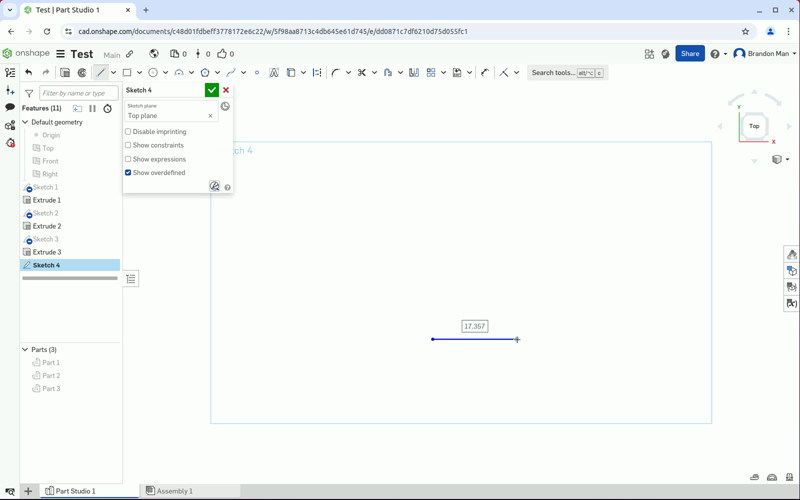
mouse_move(547, 339)
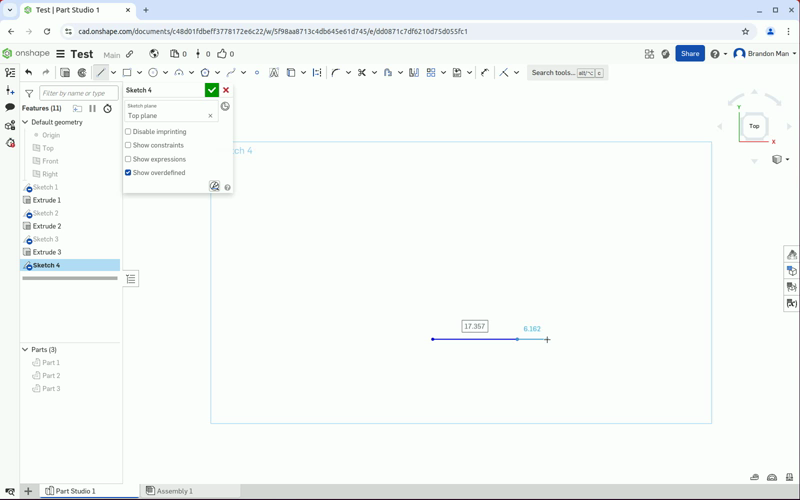
mouse_move(517, 310)
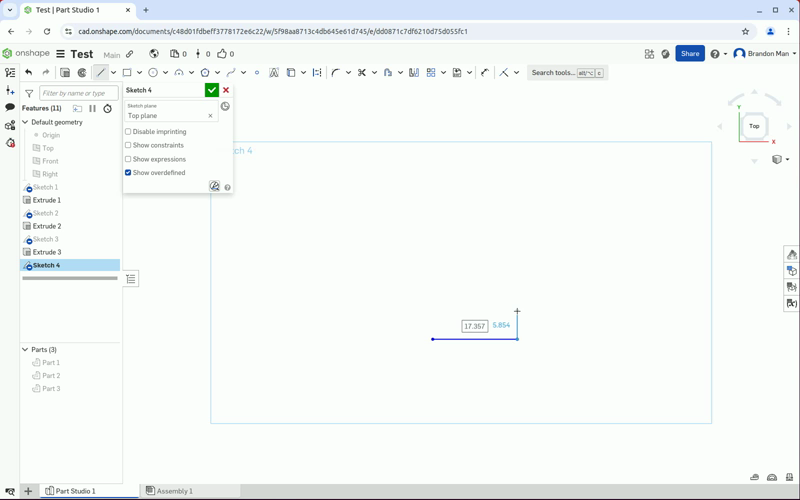
click(517, 310)
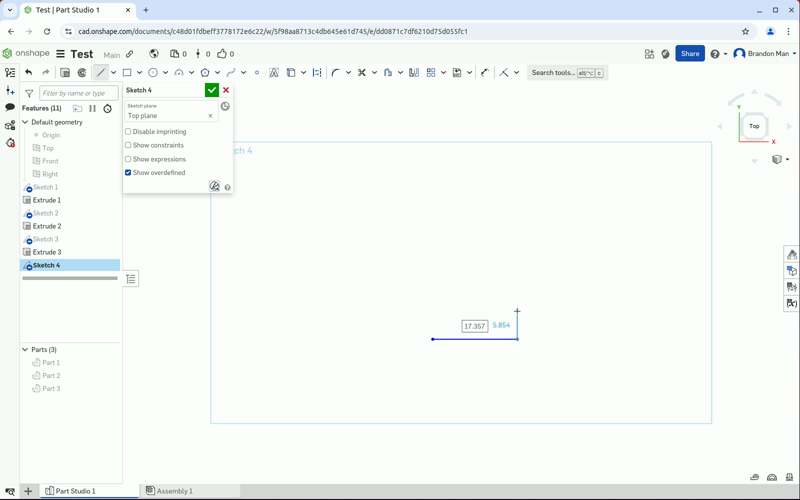
key_up(shift)
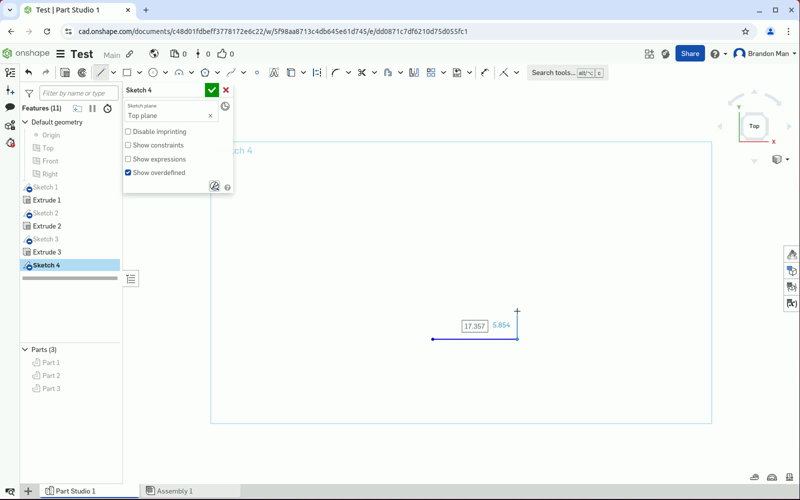
key_down(shift)
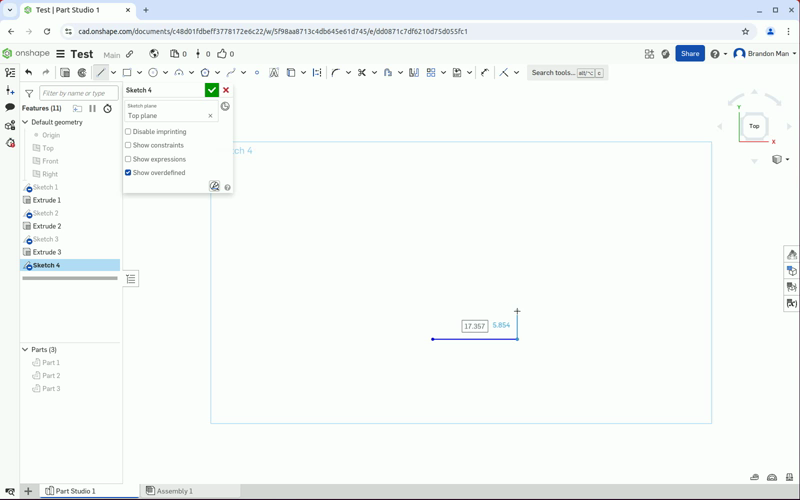
mouse_move(452, 310)
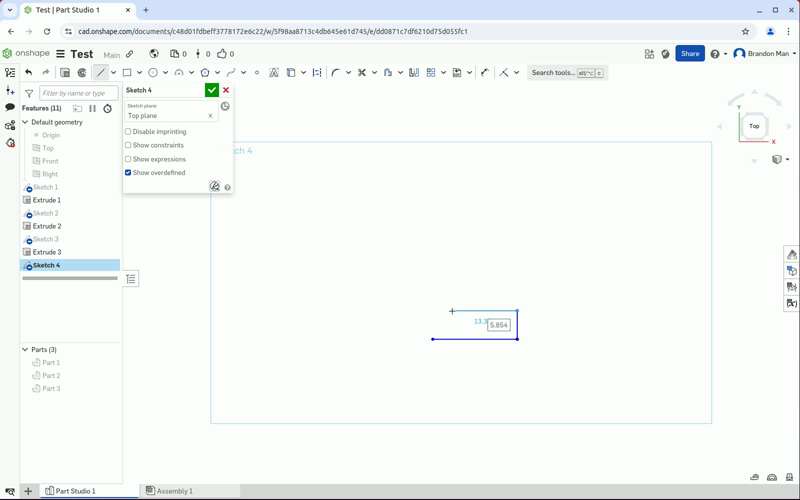
click(452, 310)
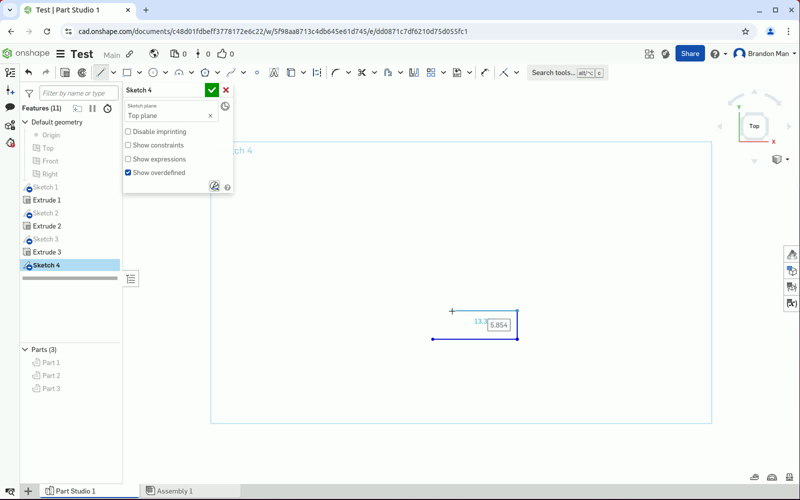
key_up(shift)
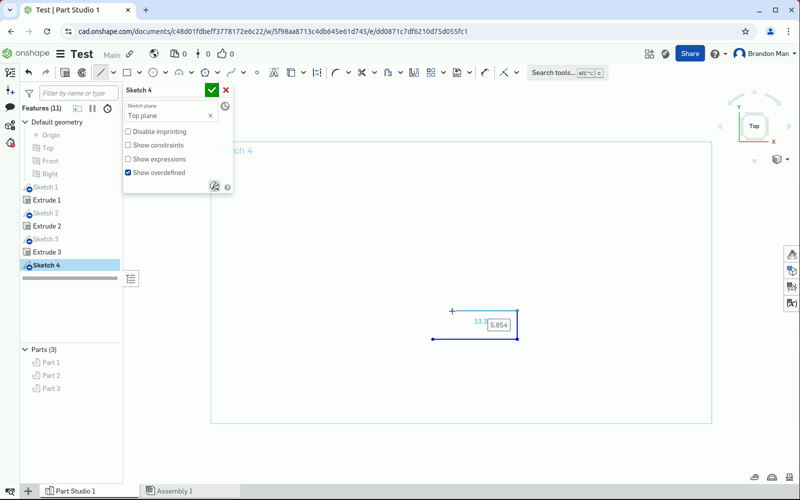
key_down(shift)
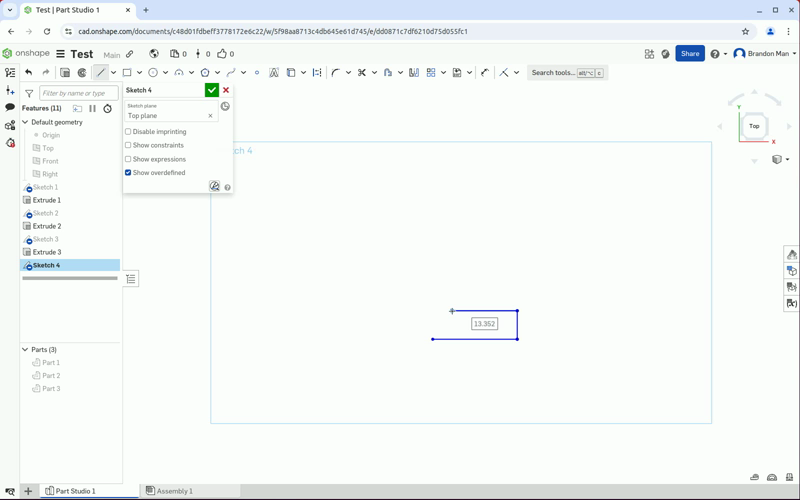
mouse_move(482, 310)
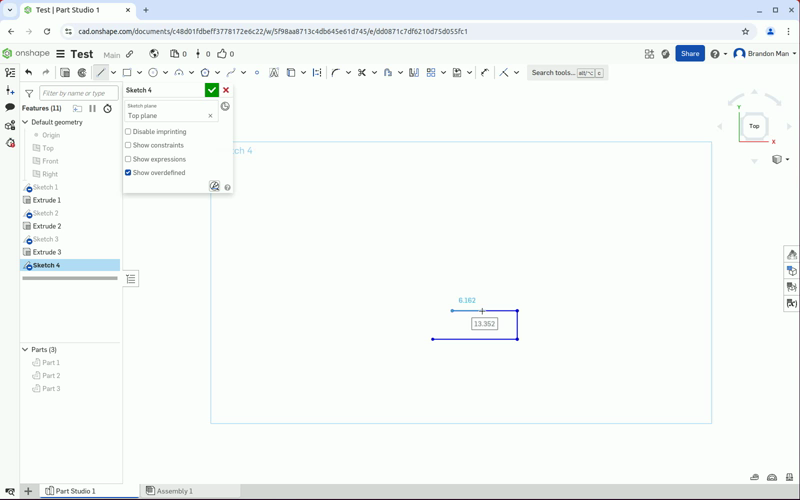
mouse_move(432, 310)
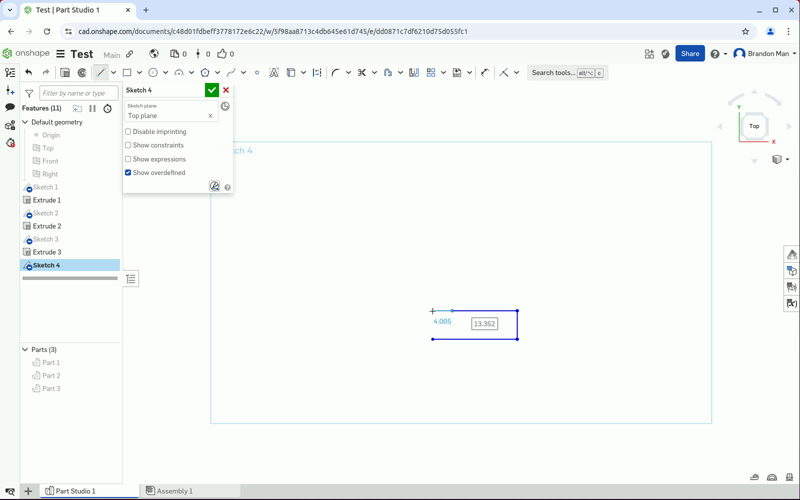
click(432, 310)
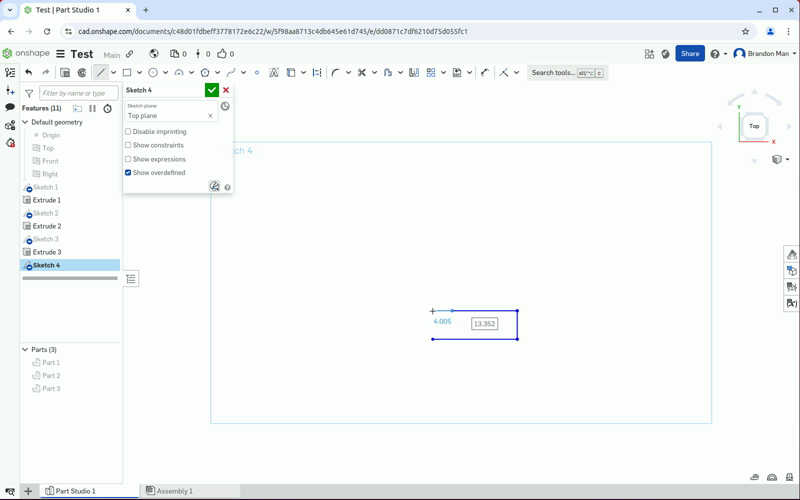
key_up(shift)
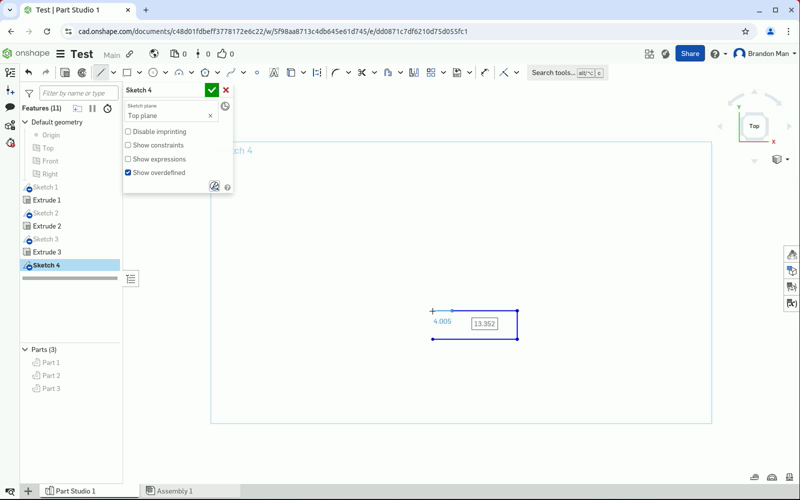
mouse_move(462, 310)
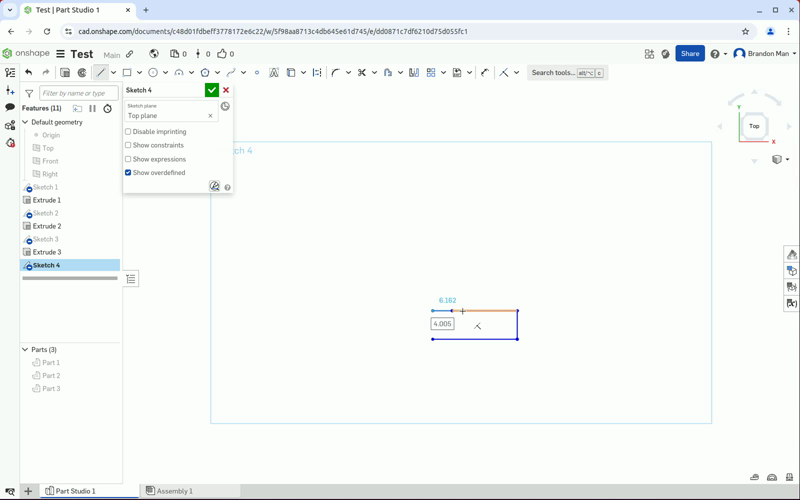
key_down(shift)
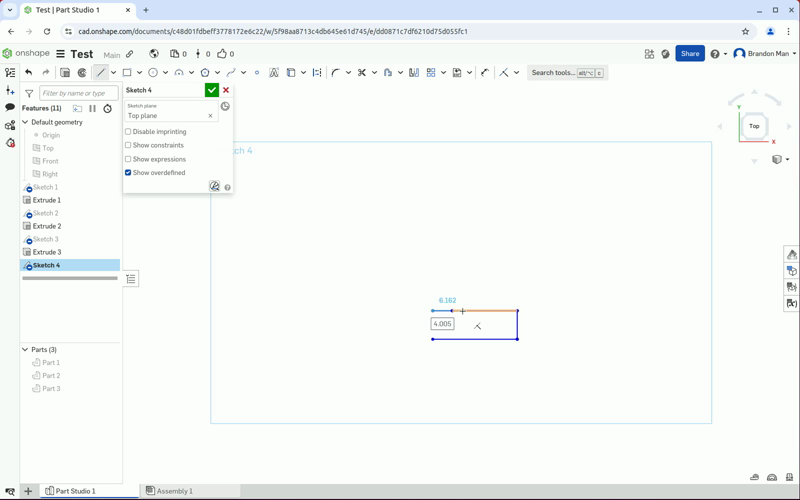
mouse_move(432, 339)
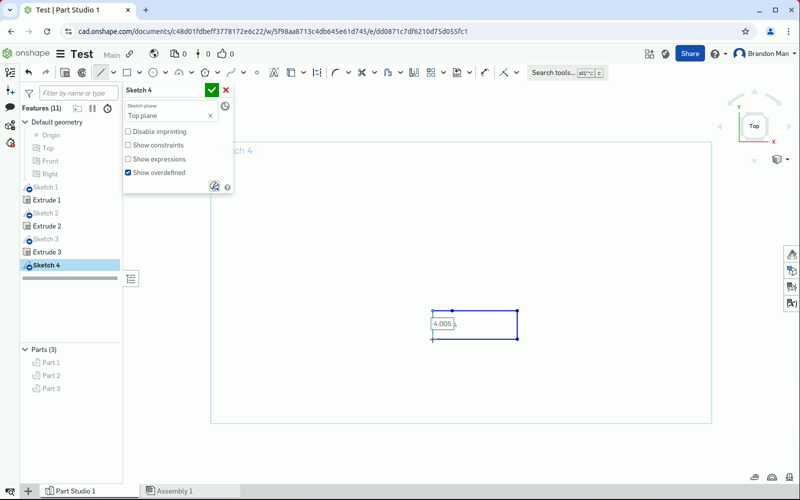
key_up(shift)
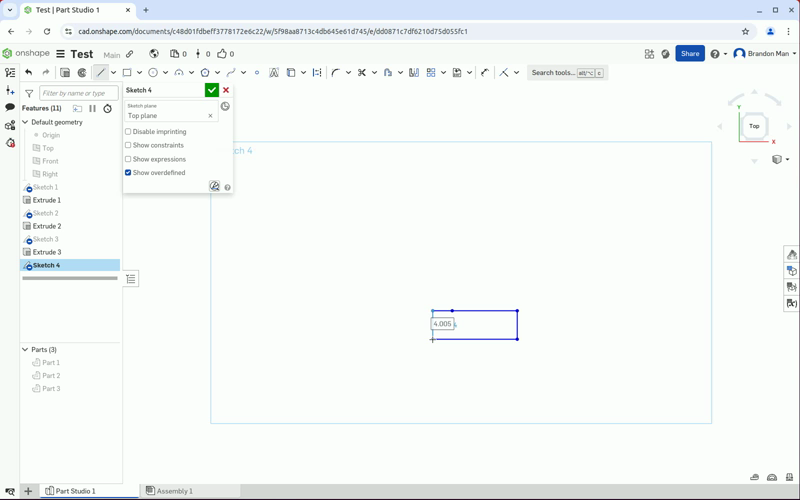
click(432, 339)
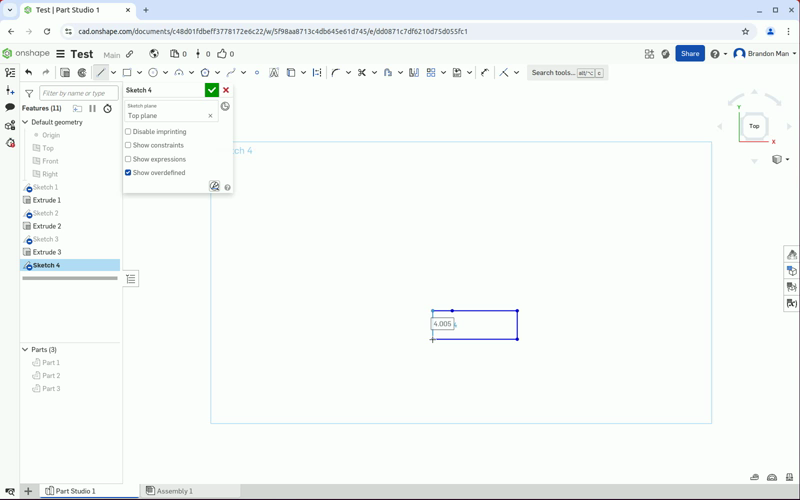
key(esc)
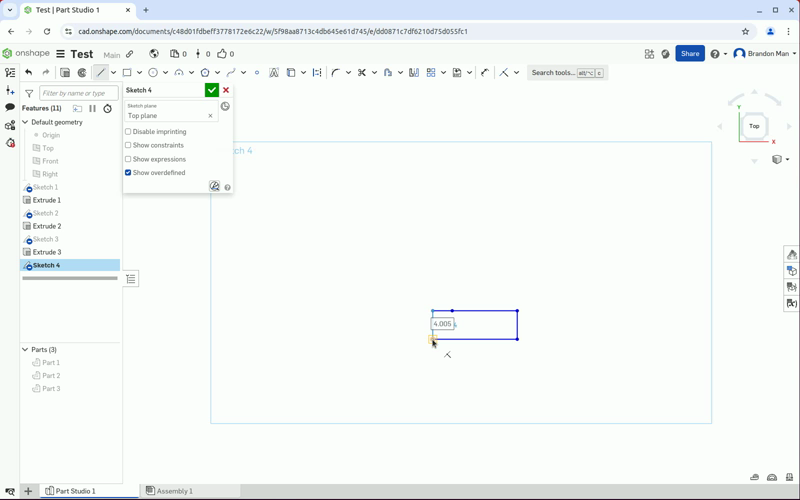
mouse_move(481, 337)
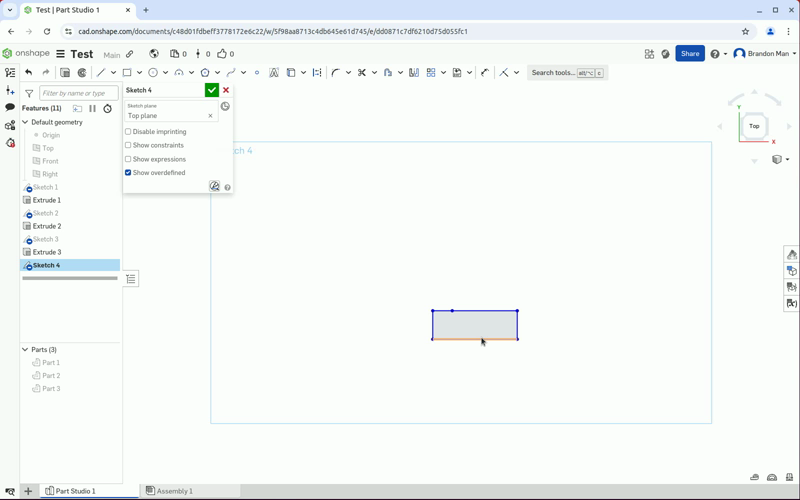
click(481, 337)
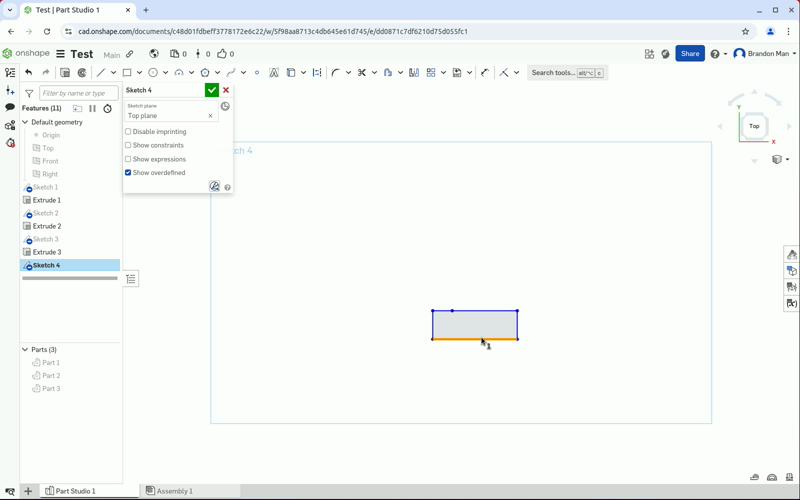
mouse_move(73, 352)
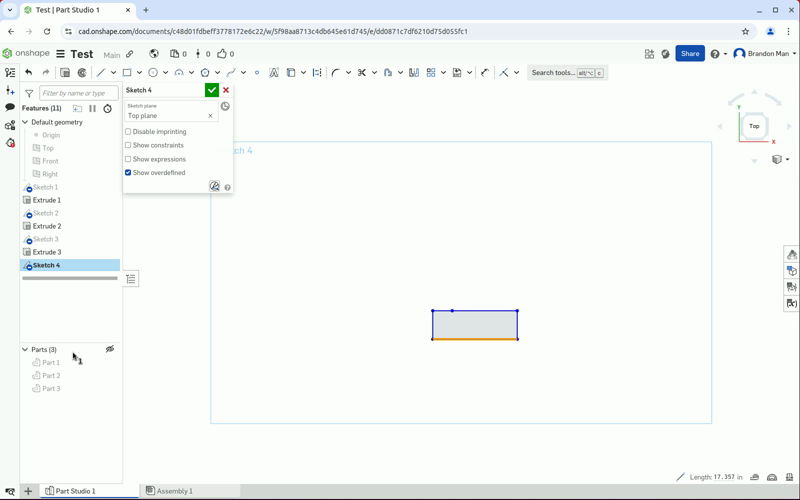
key(shift+y)
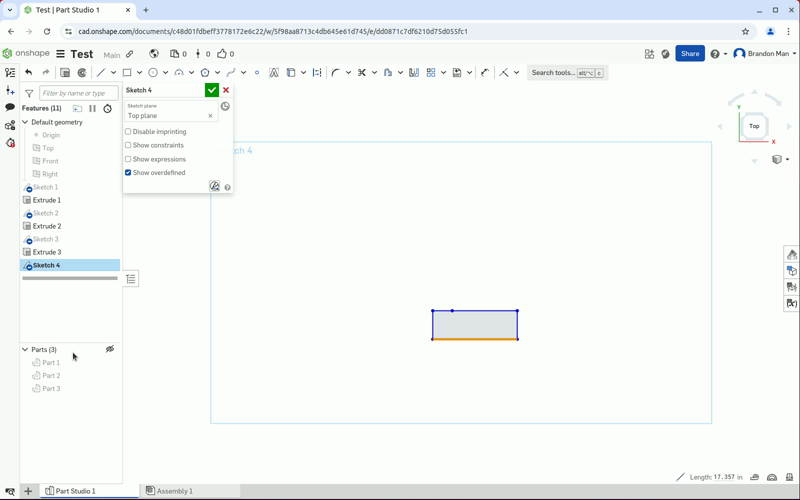
key(shift+e)
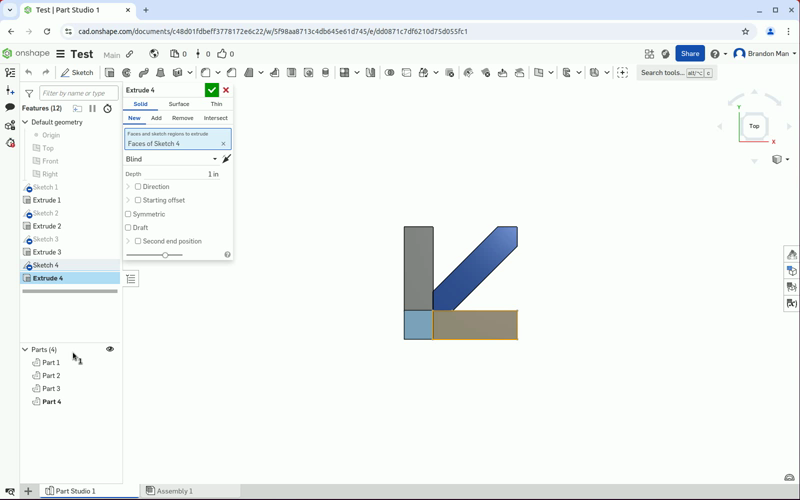
mouse_move(143, 106)
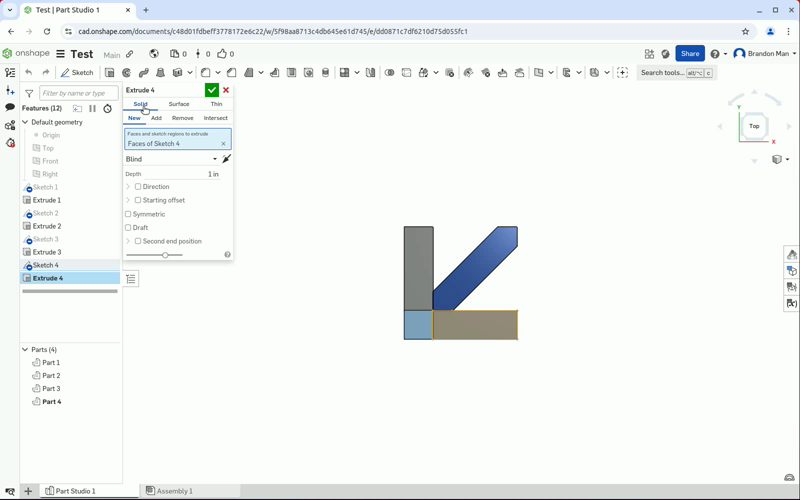
click(143, 106)
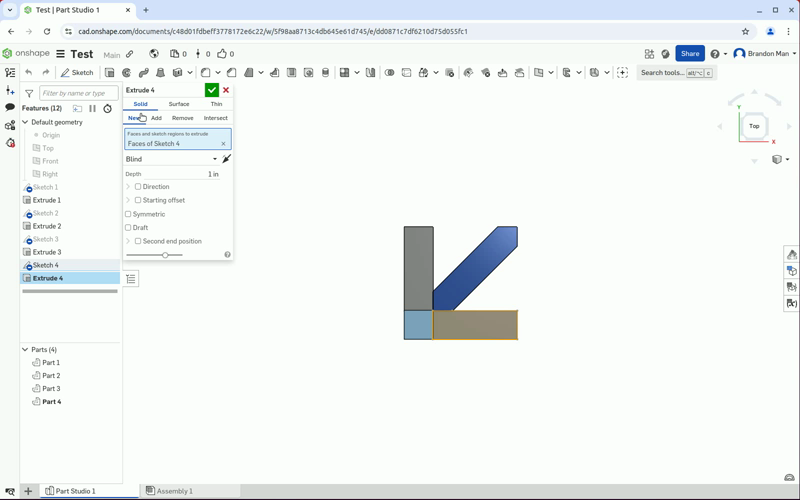
mouse_move(137, 120)
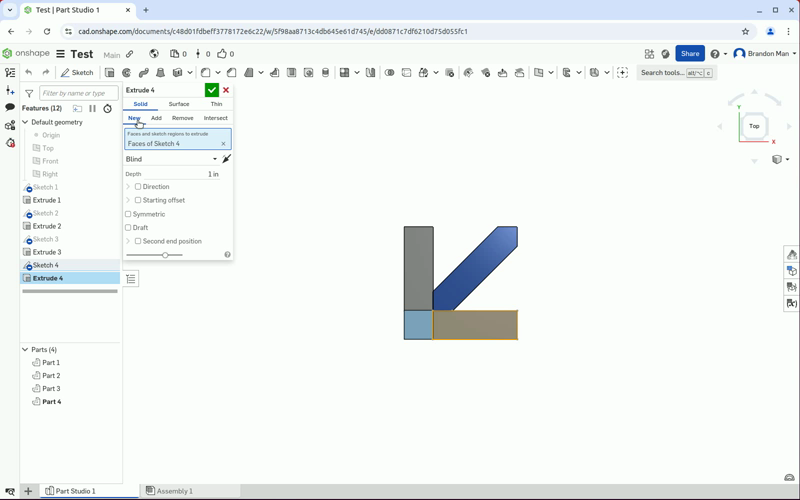
click(137, 120)
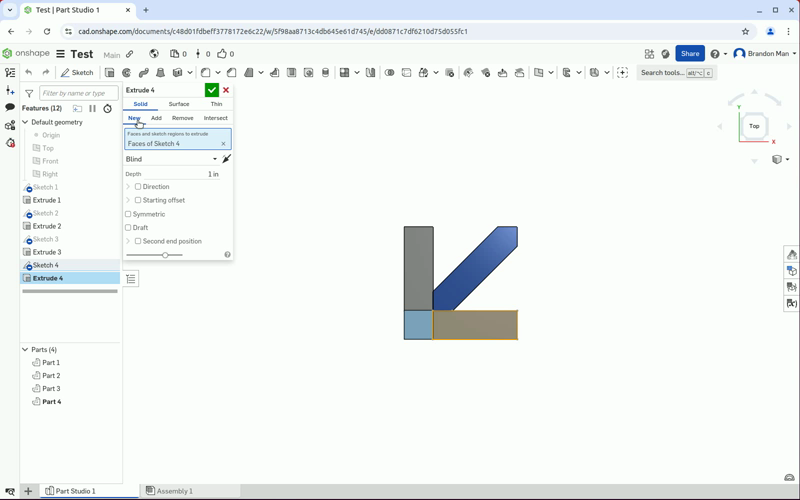
key(tab, 4)
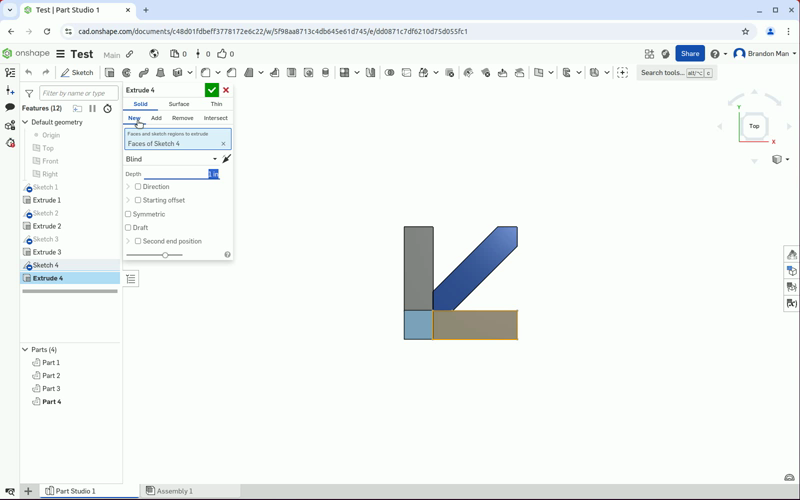
text(5.777)
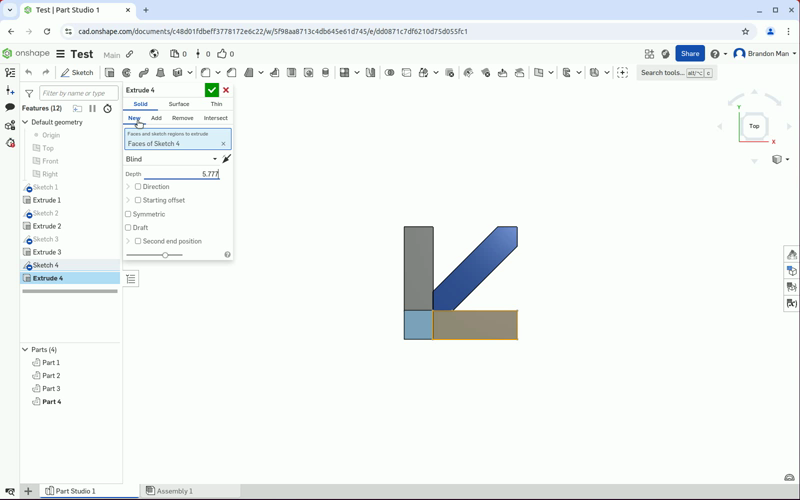
key(enter)
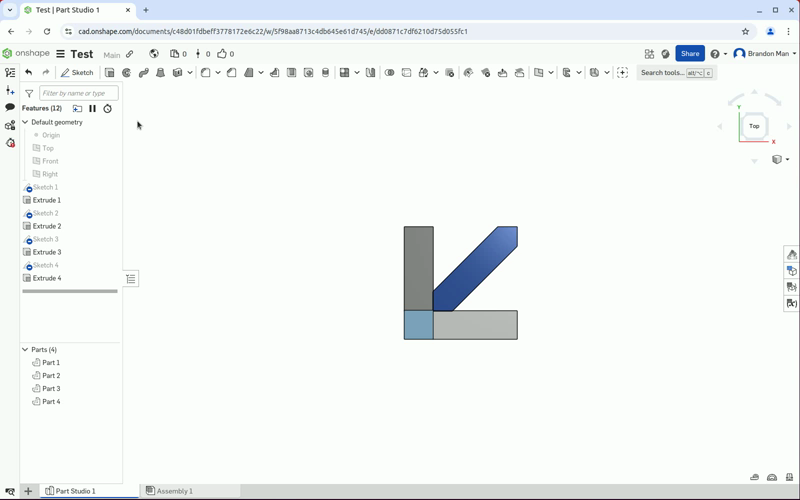
key(shift+h)
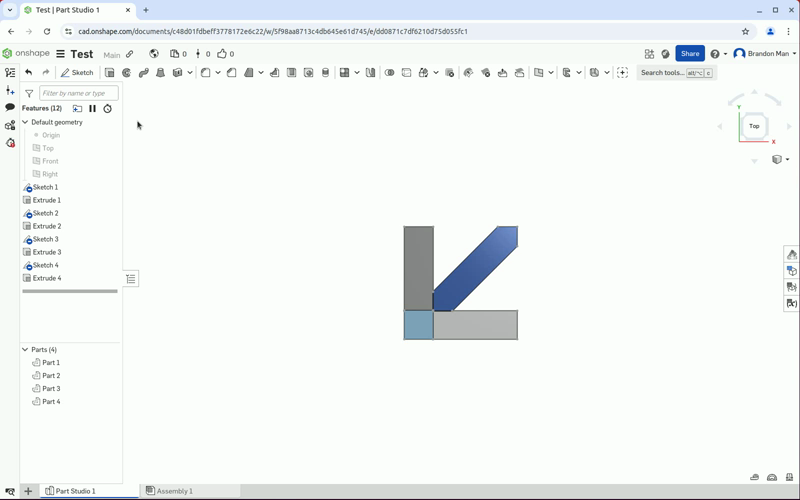
key(shift+h)
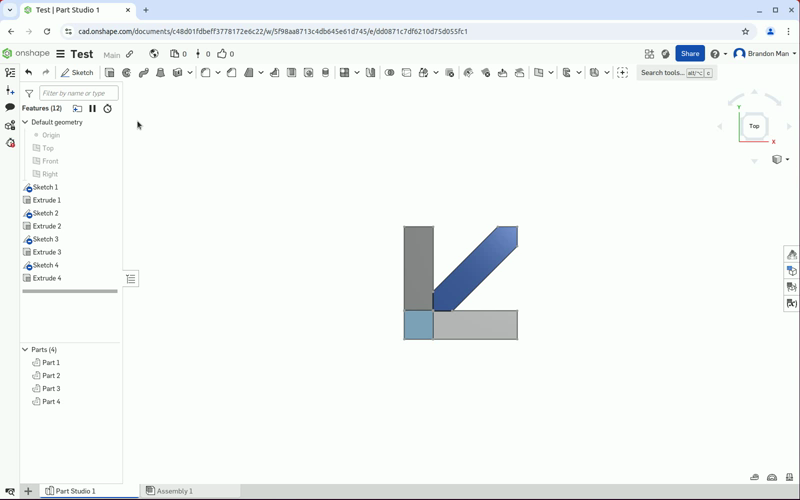
key(shift+7)
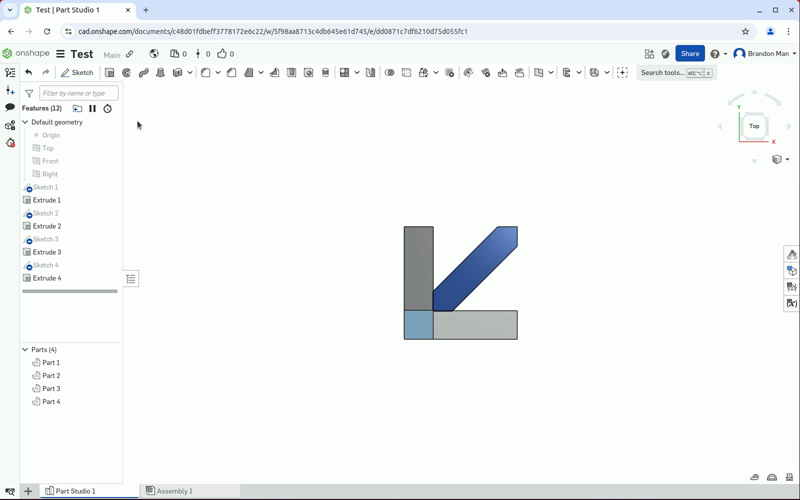
key(up, 3)
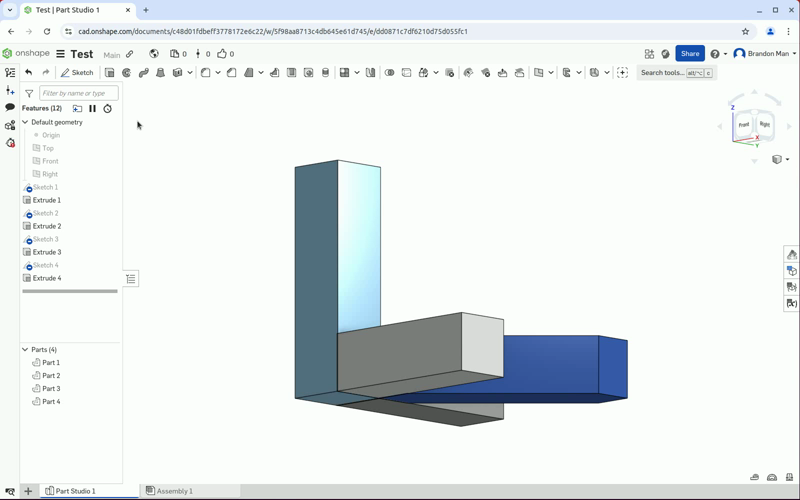
key(left, 3)
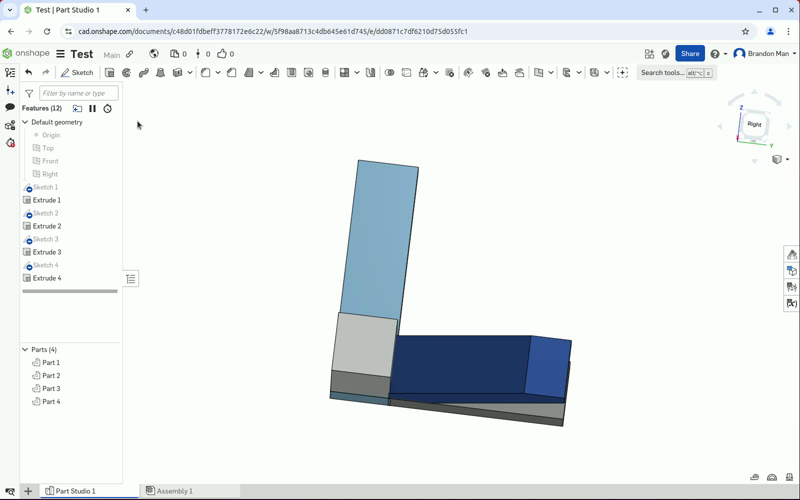
key(right, 3)
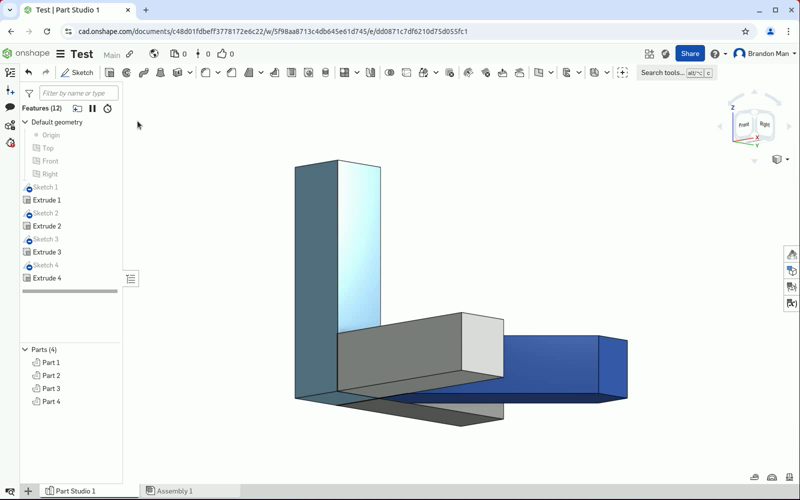
key(down, 3)
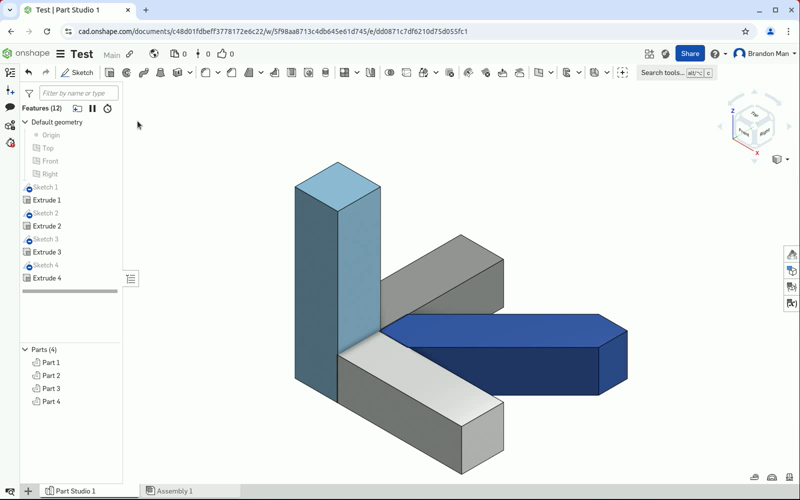
mouse_move(73, 189)
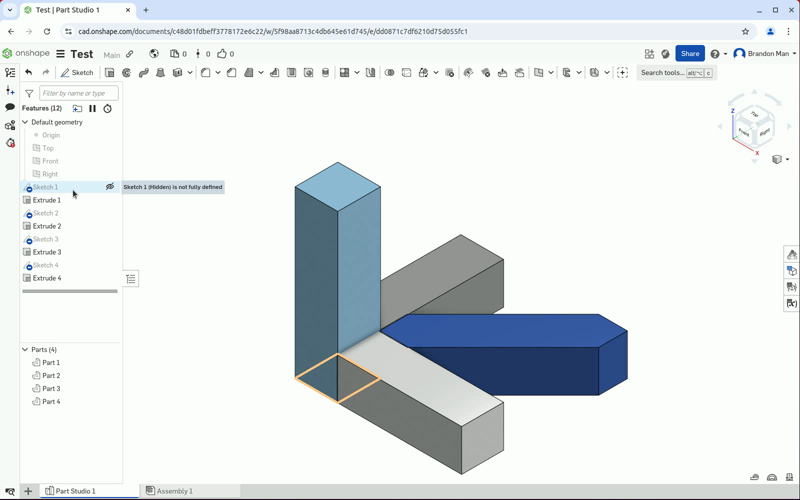
click(73, 189)